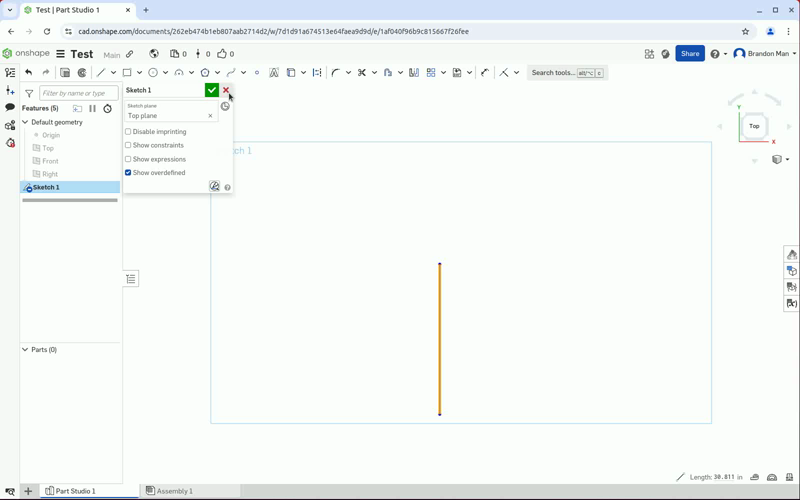
key(shift+h)
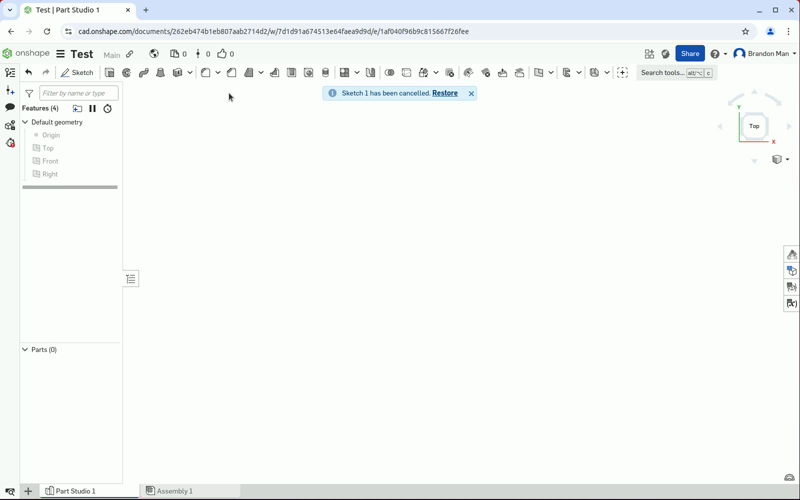
mouse_move(73, 352)
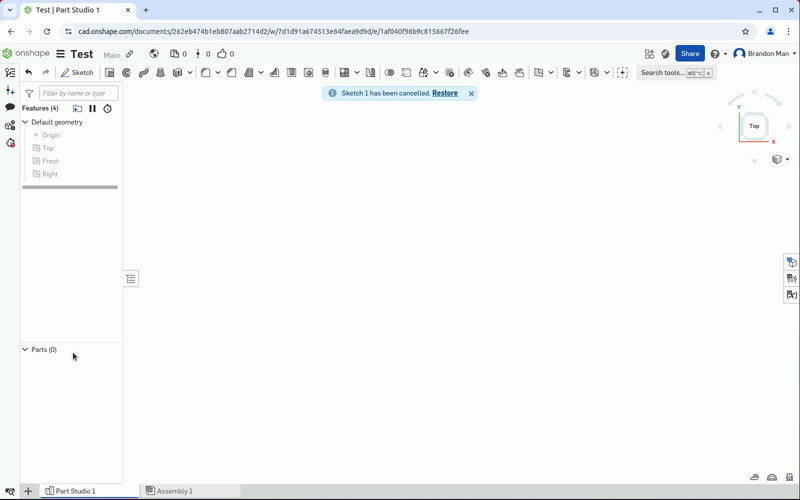
key(y)
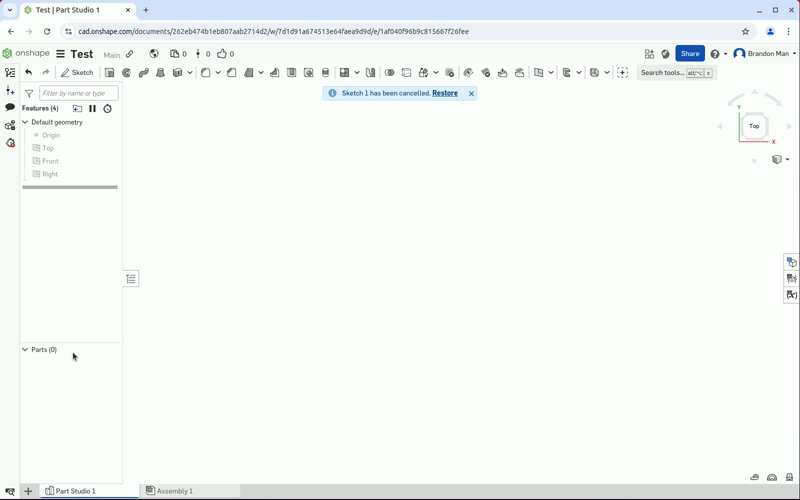
key(shift+p)
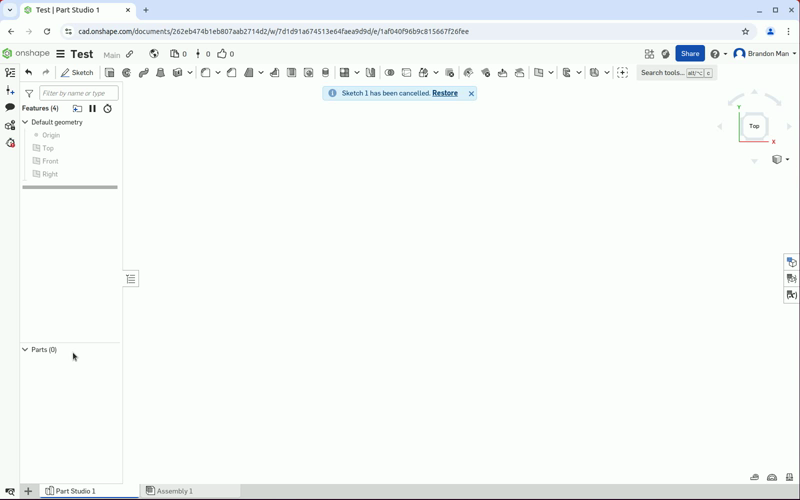
key(space)
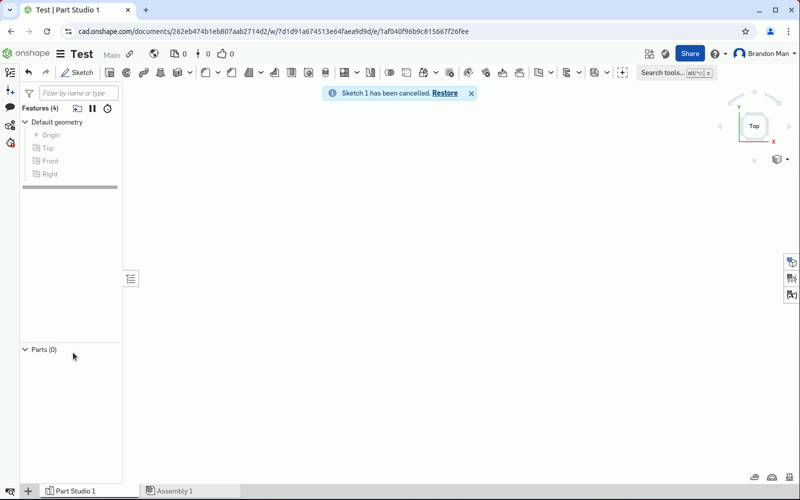
key_down(shift)
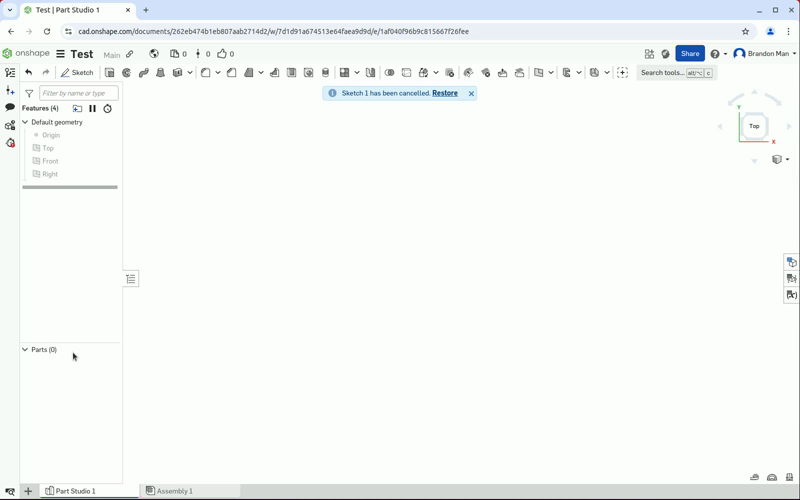
key(up)
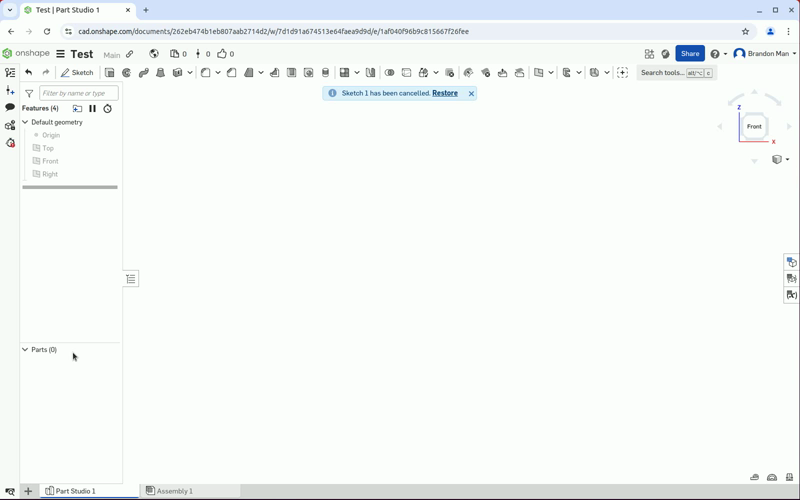
key_up(shift)
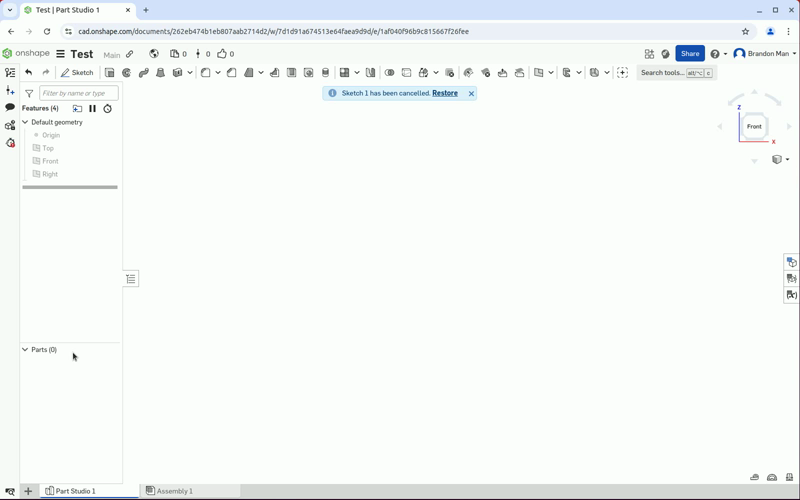
key(space)
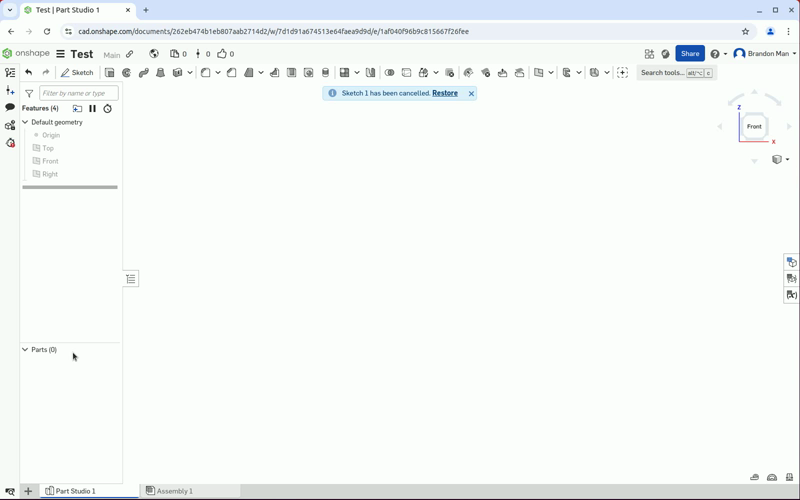
key_down(shift)
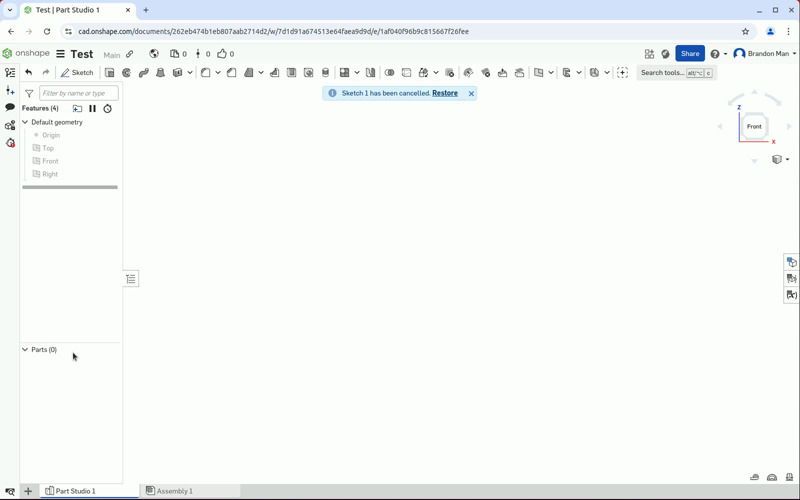
key(left)
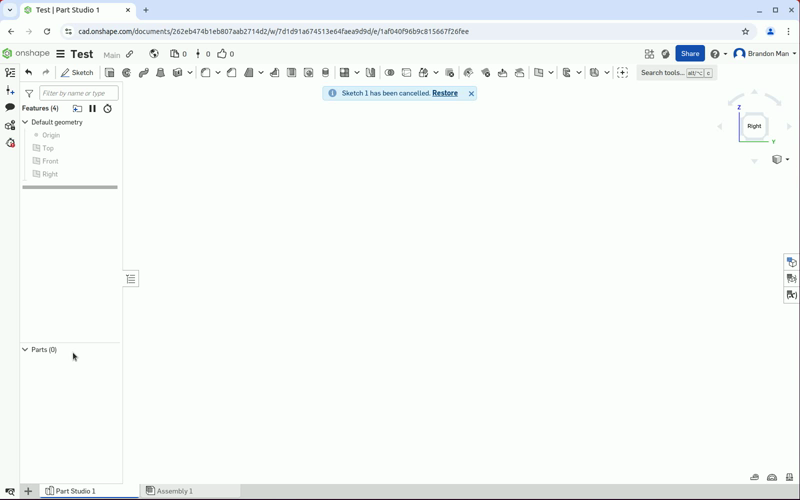
key_up(shift)
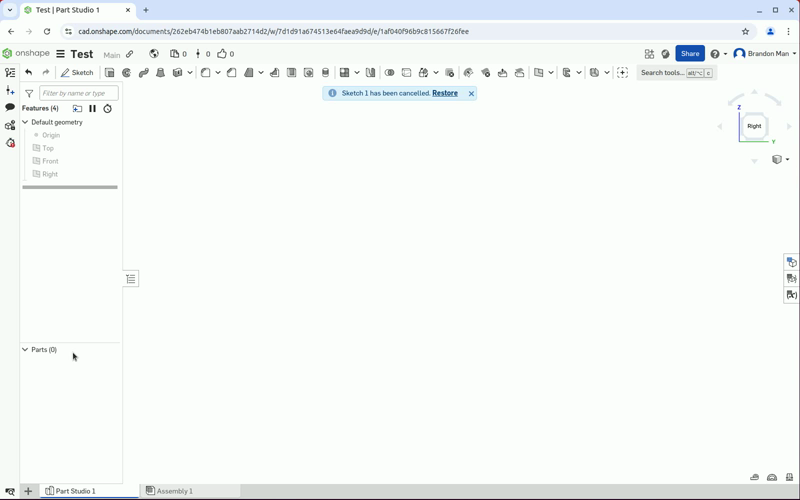
mouse_move(73, 352)
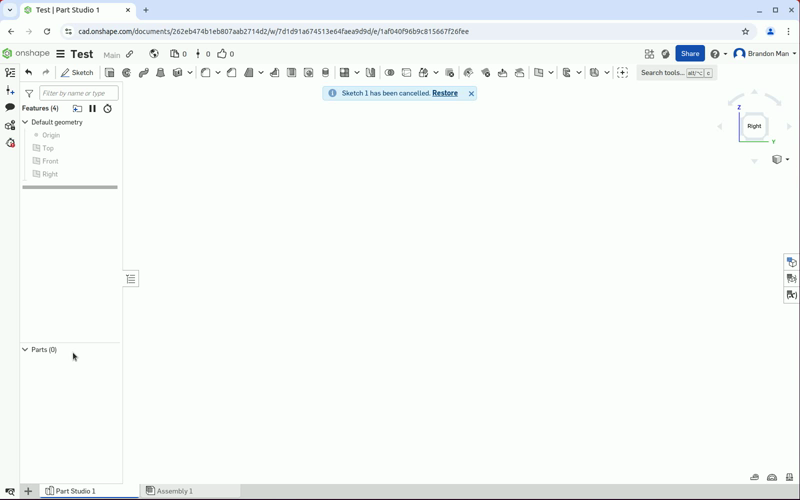
key(shift+y)
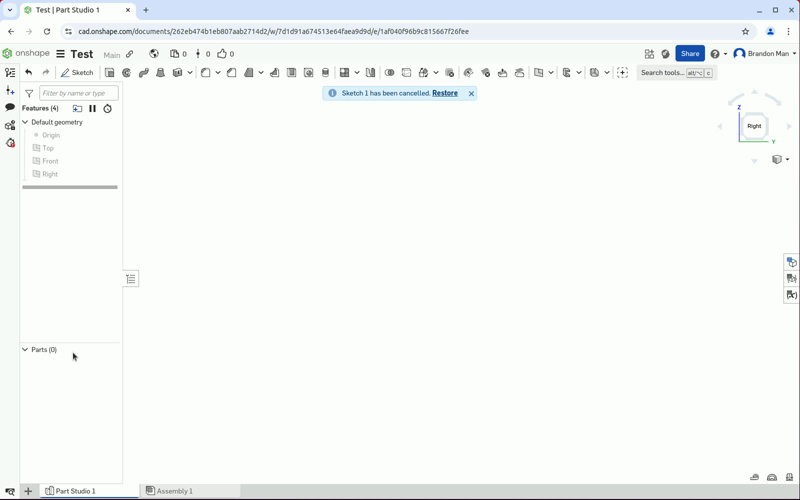
key(shift+s)
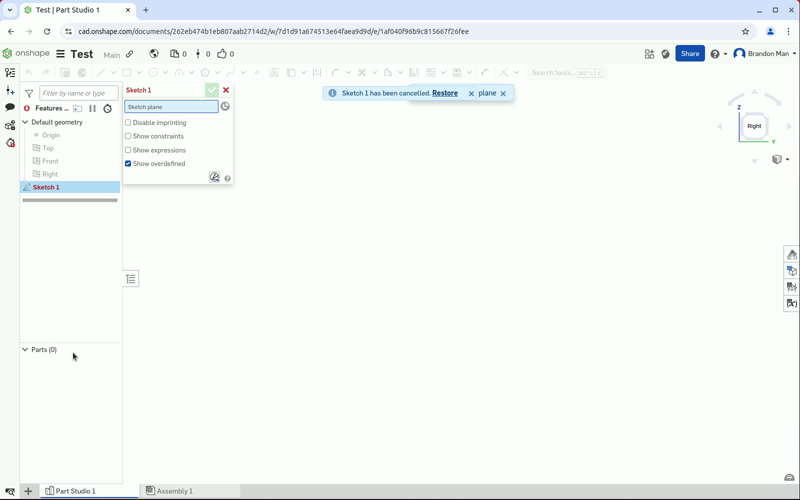
mouse_move(73, 176)
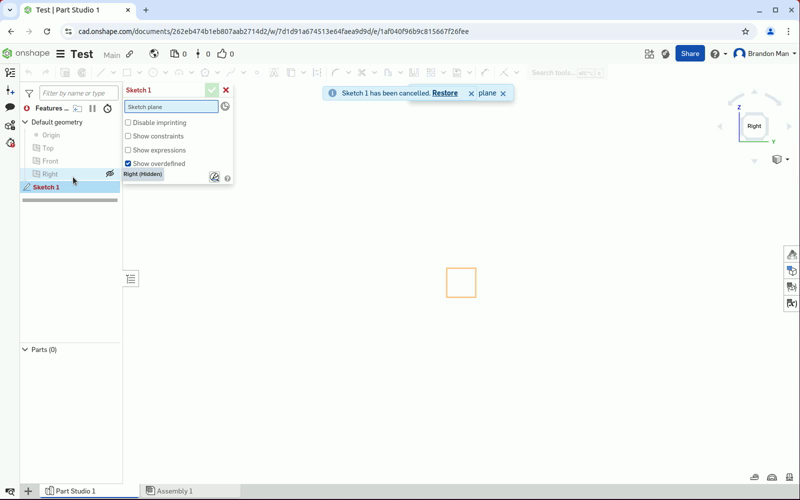
click(73, 176)
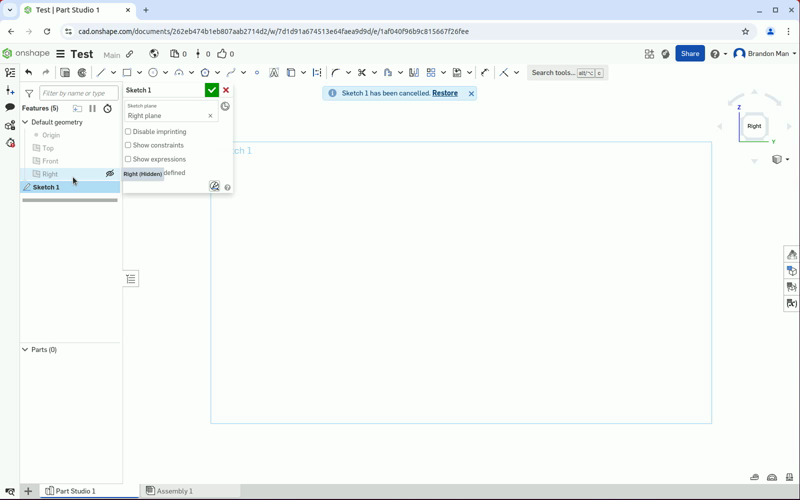
mouse_move(73, 352)
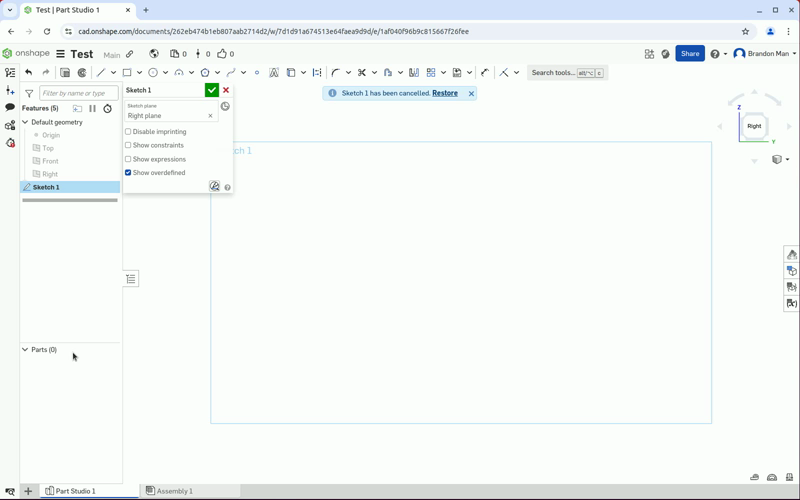
key(y)
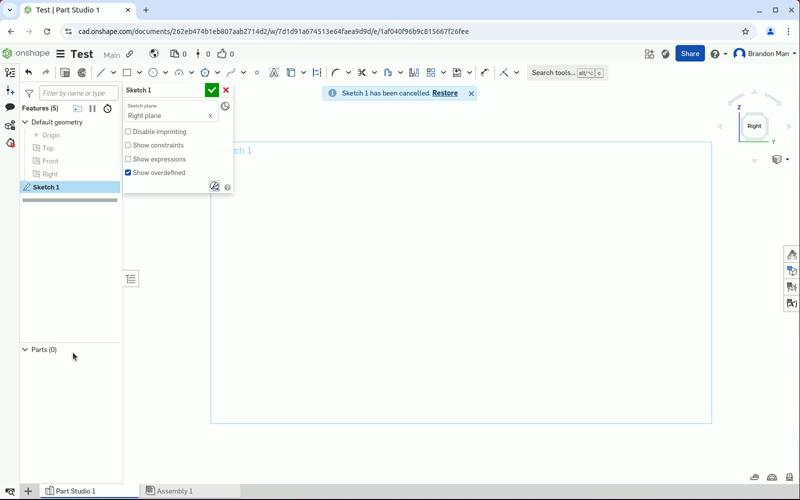
key(l)
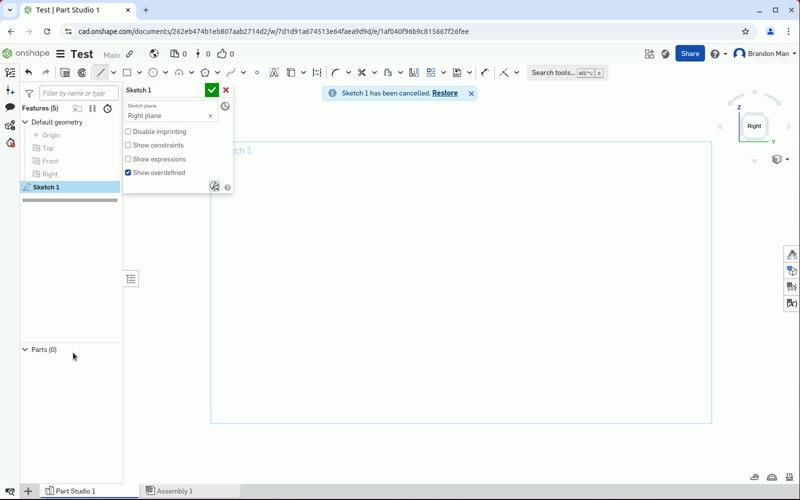
key_down(shift)
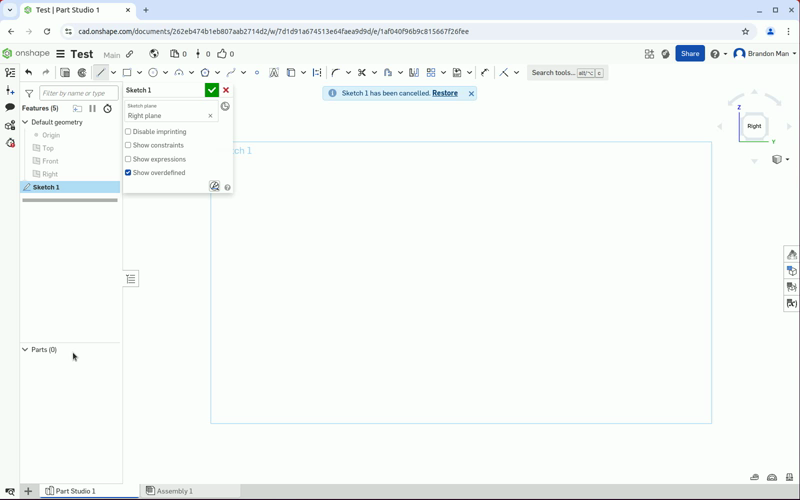
mouse_move(357, 349)
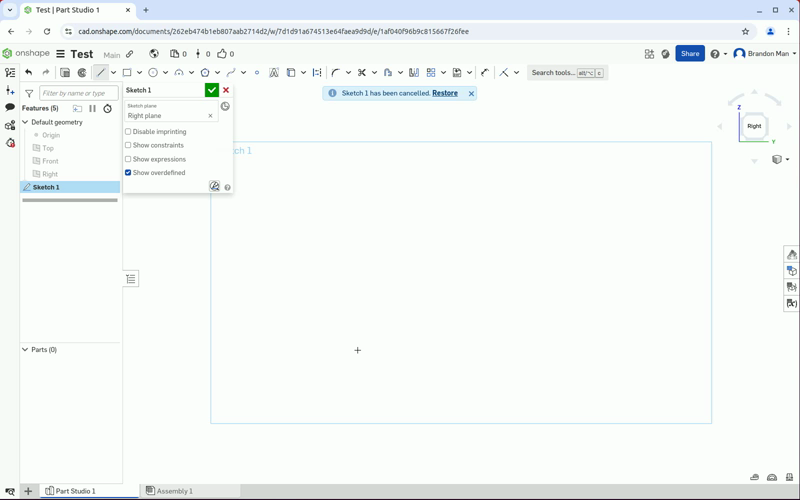
click(357, 349)
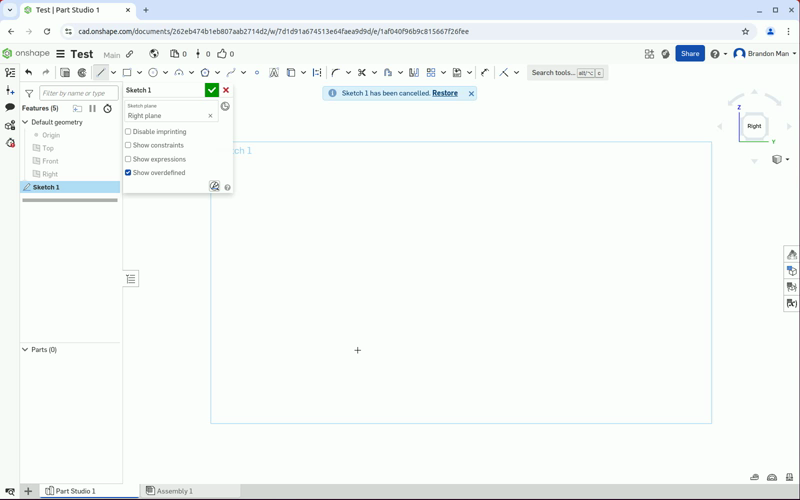
key_up(shift)
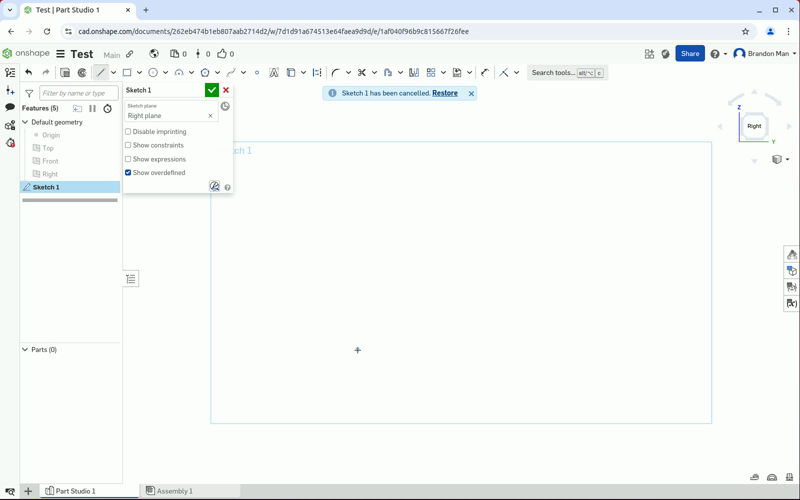
key_down(shift)
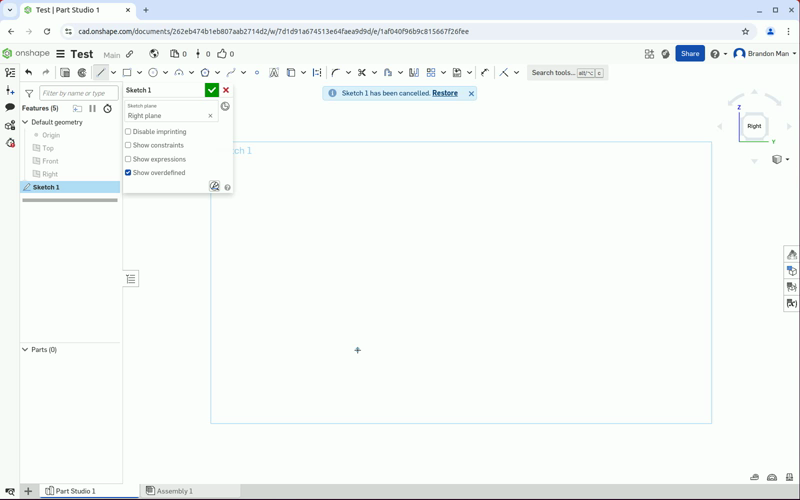
mouse_move(387, 349)
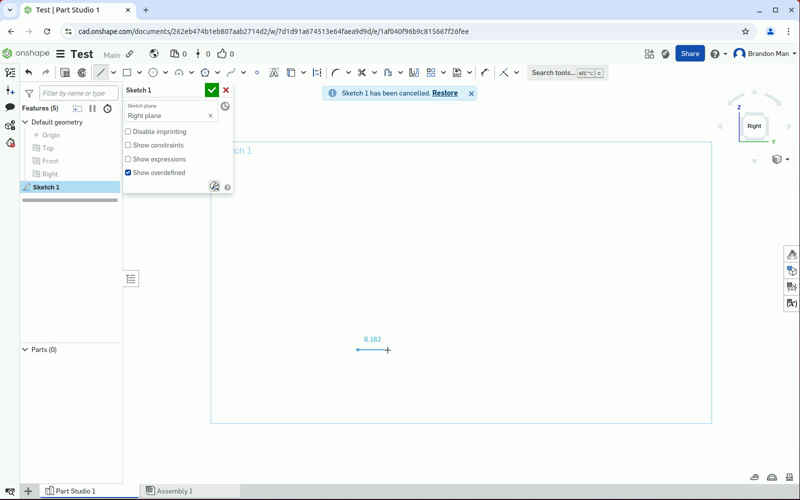
mouse_move(382, 349)
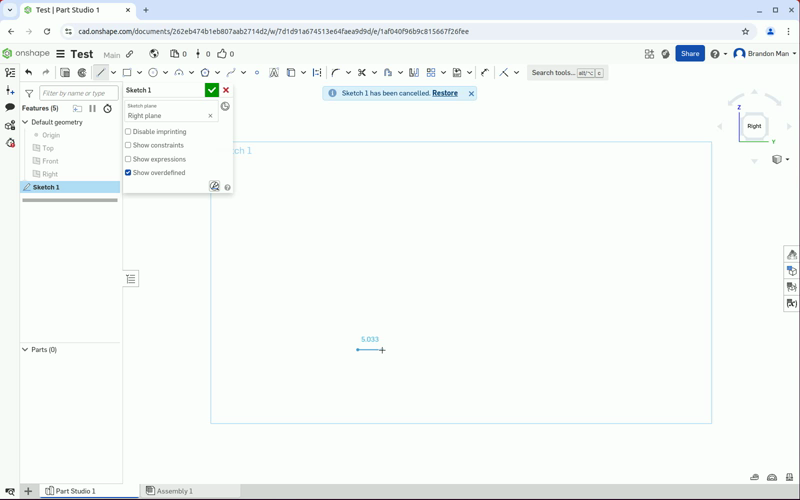
click(382, 349)
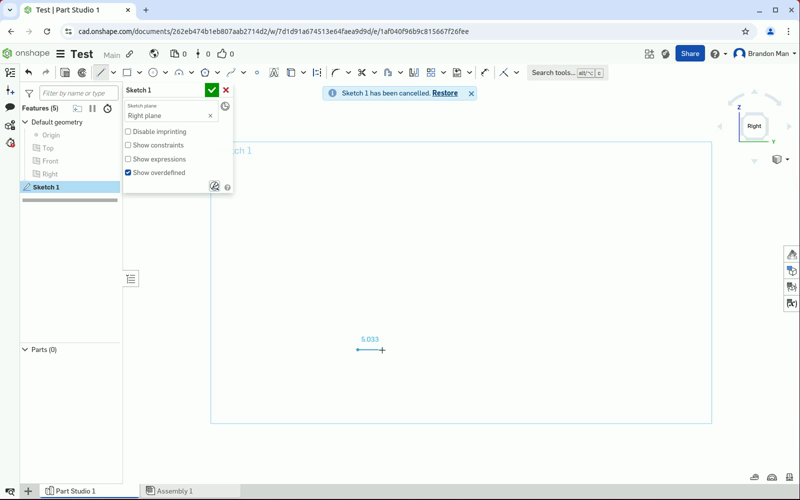
key_up(shift)
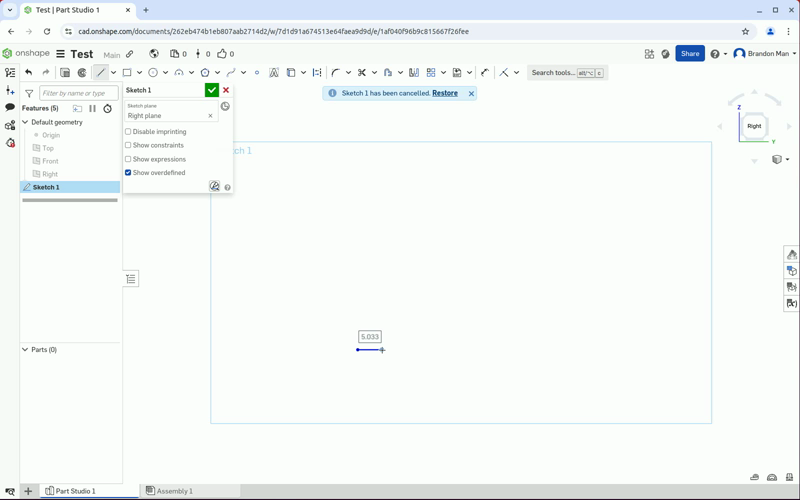
key_down(shift)
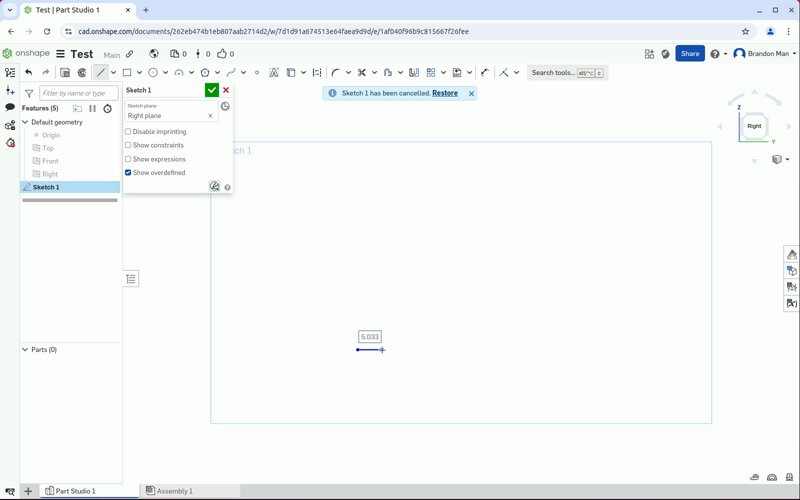
mouse_move(382, 266)
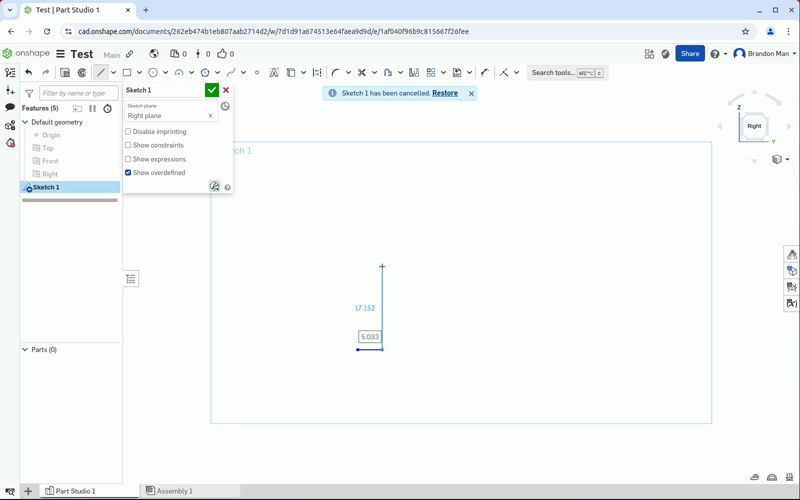
click(382, 266)
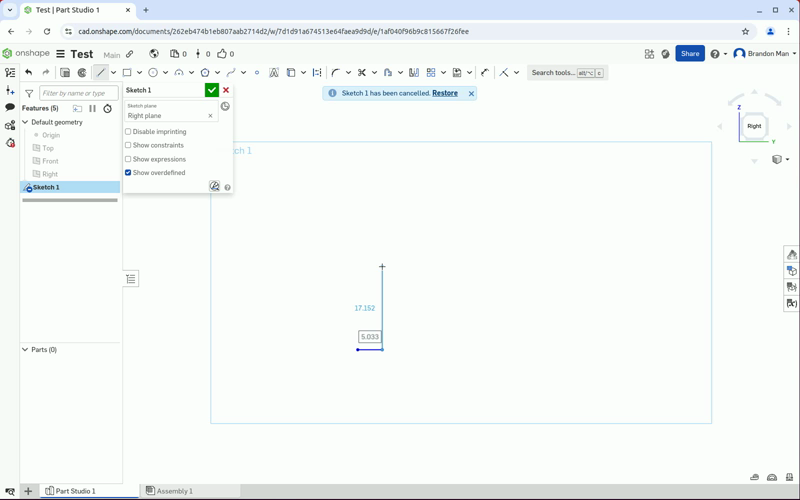
key_up(shift)
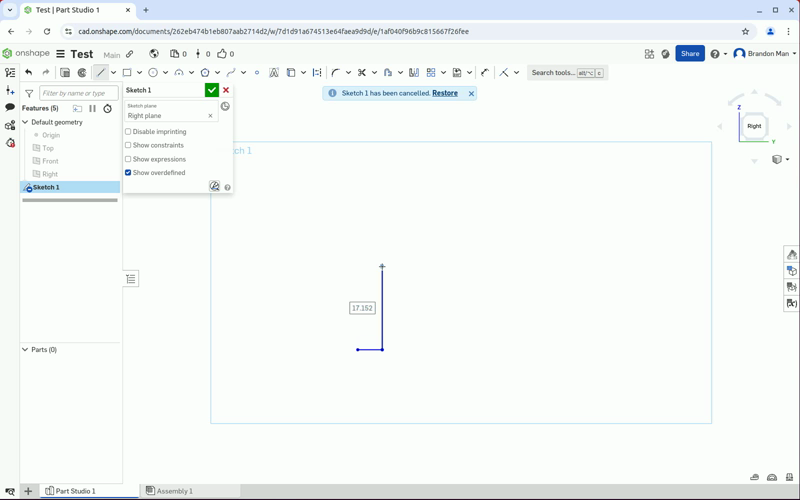
key_down(shift)
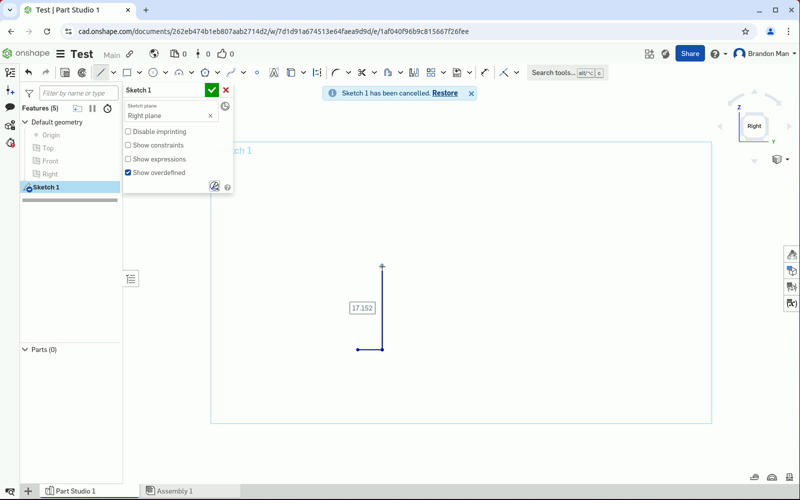
mouse_move(547, 266)
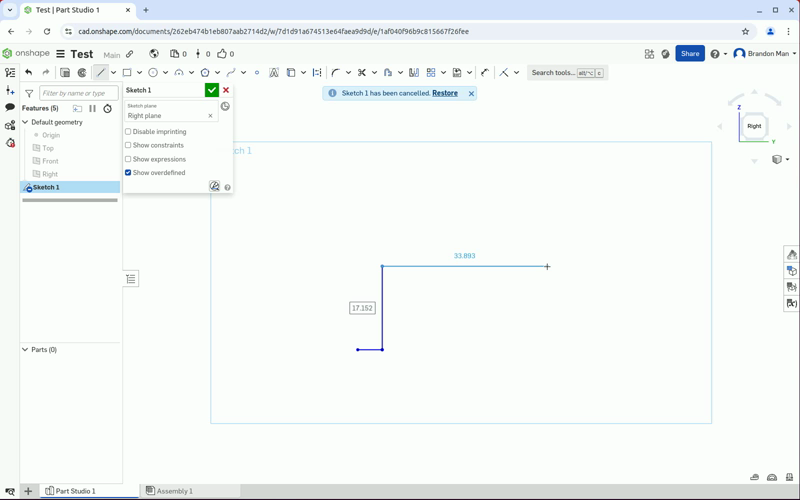
click(547, 266)
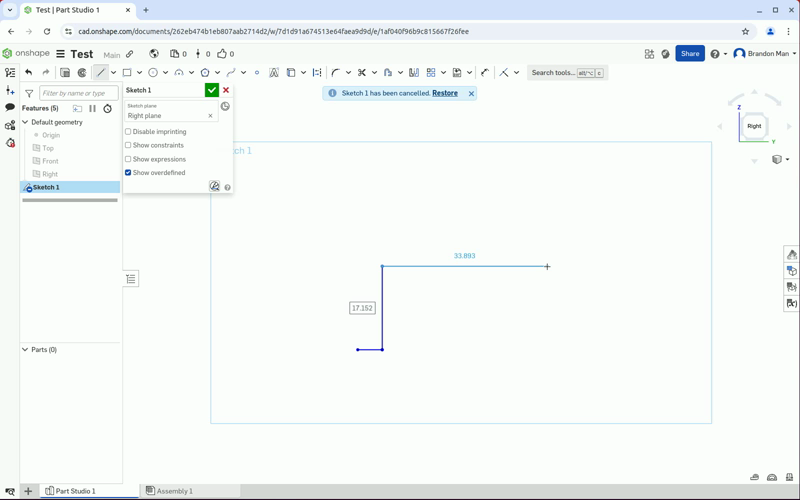
key_up(shift)
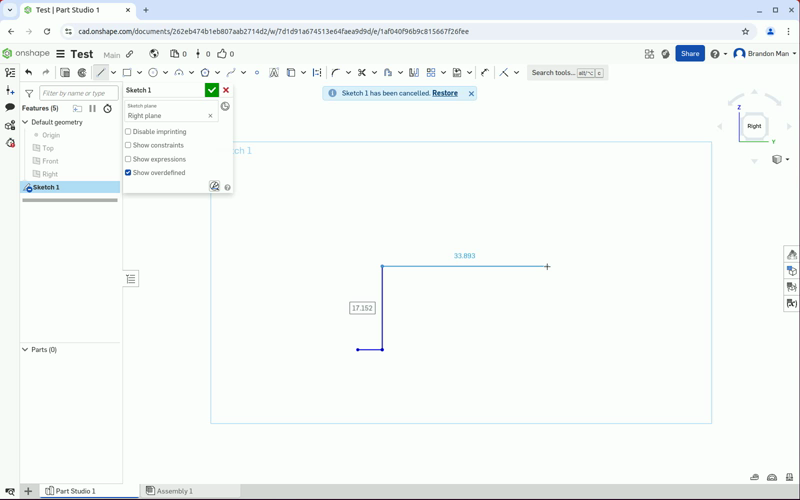
key_down(shift)
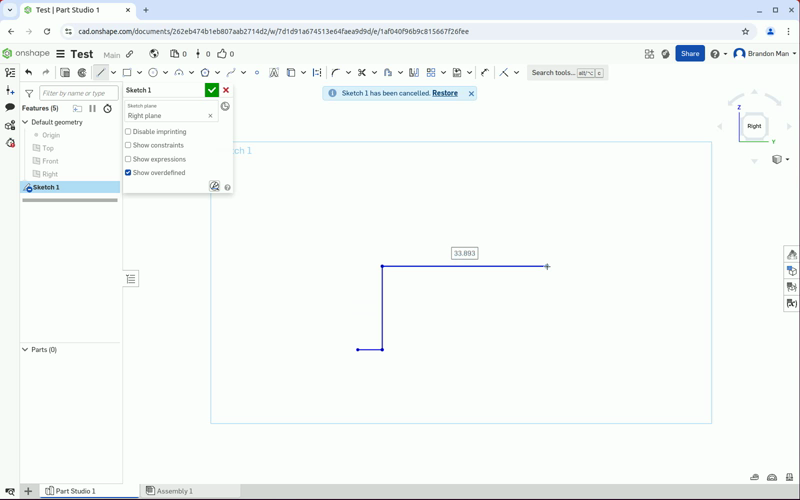
mouse_move(547, 349)
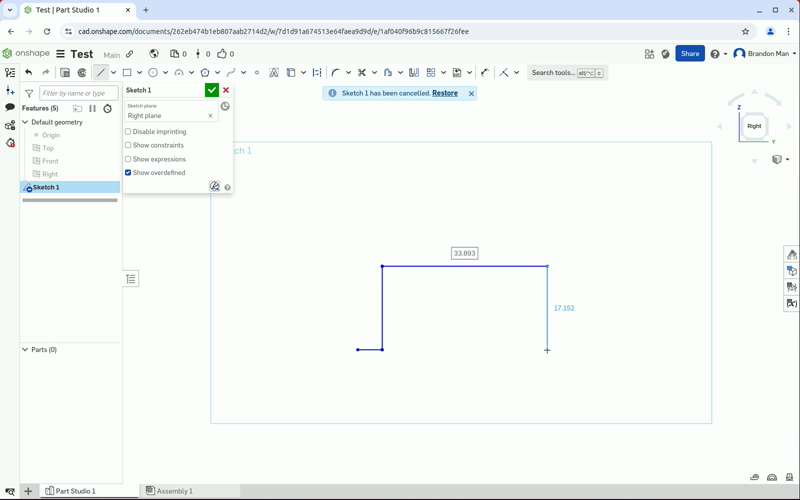
click(547, 349)
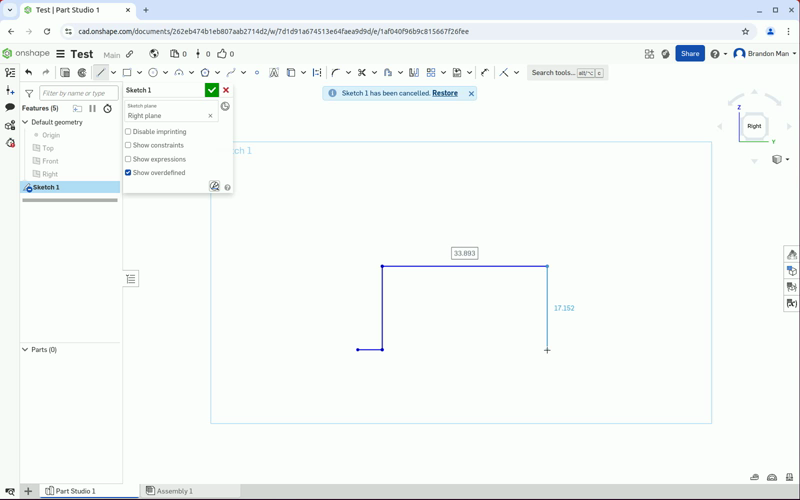
key_up(shift)
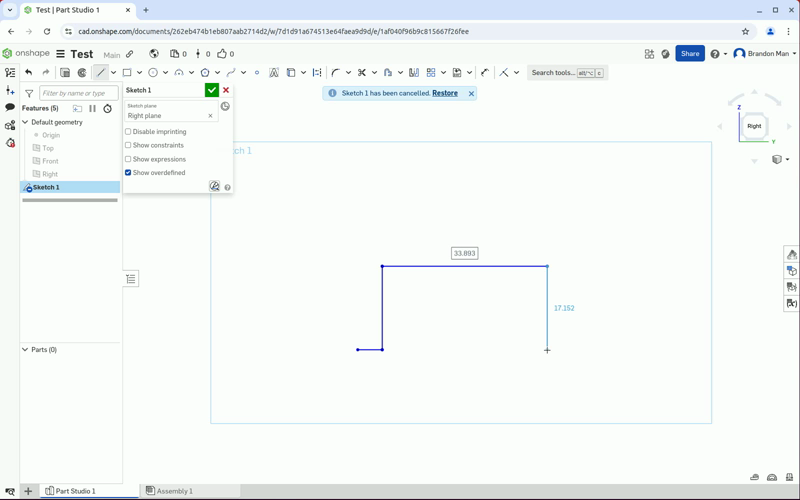
key_down(shift)
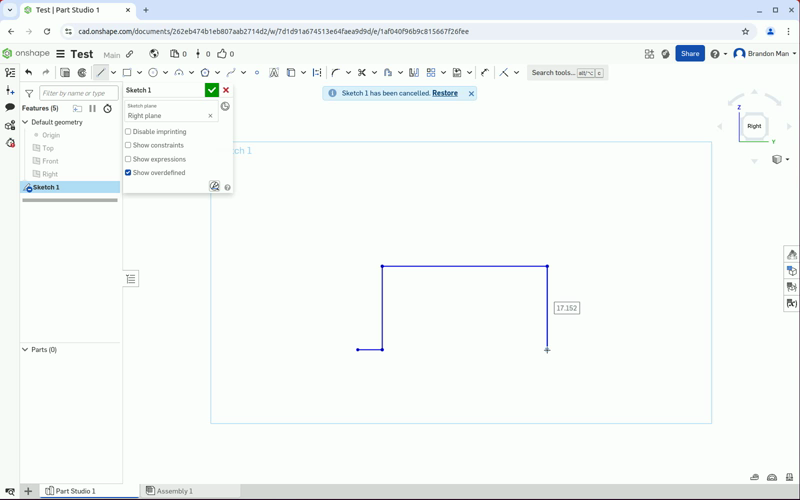
mouse_move(577, 349)
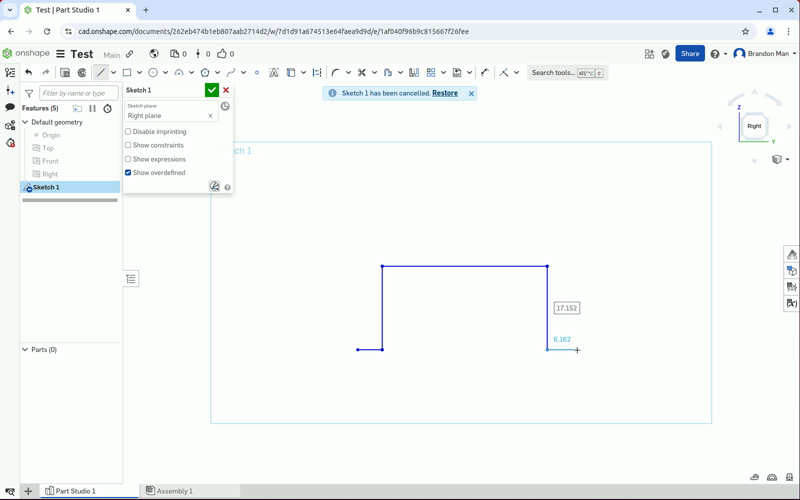
mouse_move(572, 349)
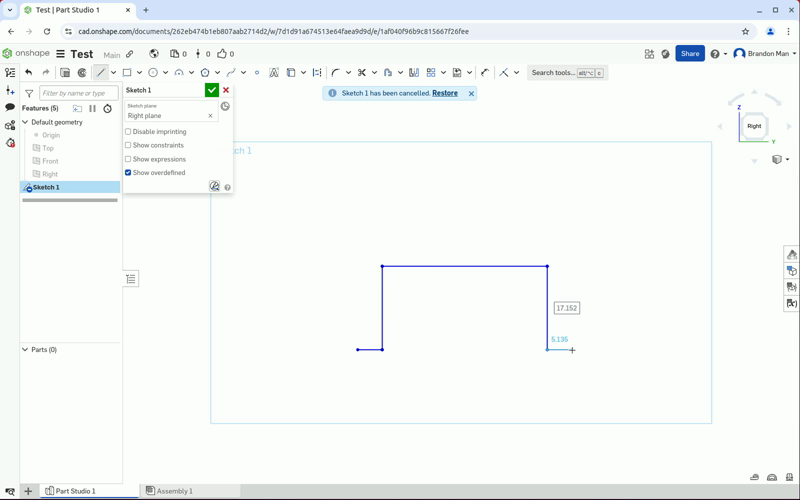
click(572, 349)
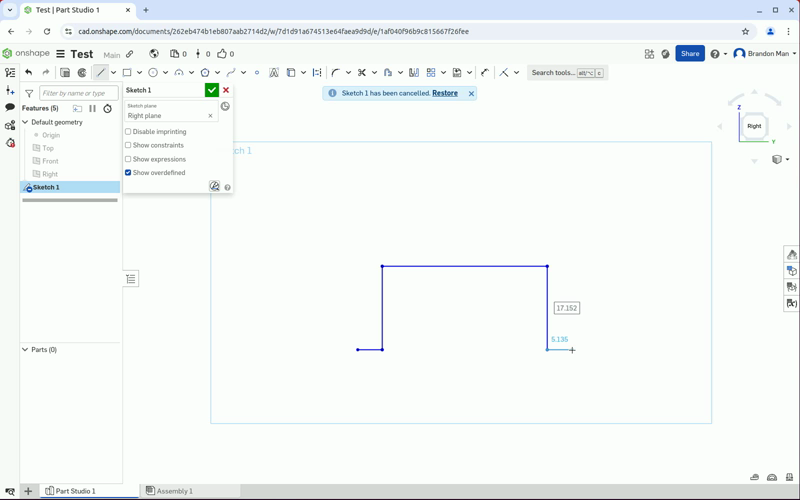
key_up(shift)
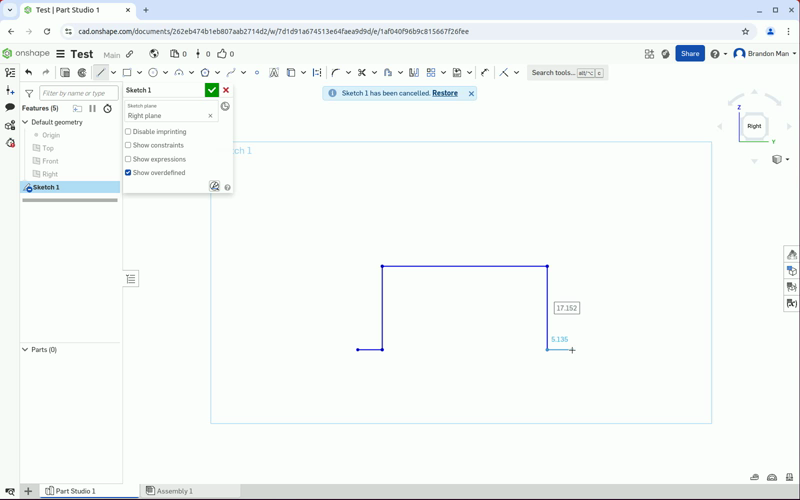
key_down(shift)
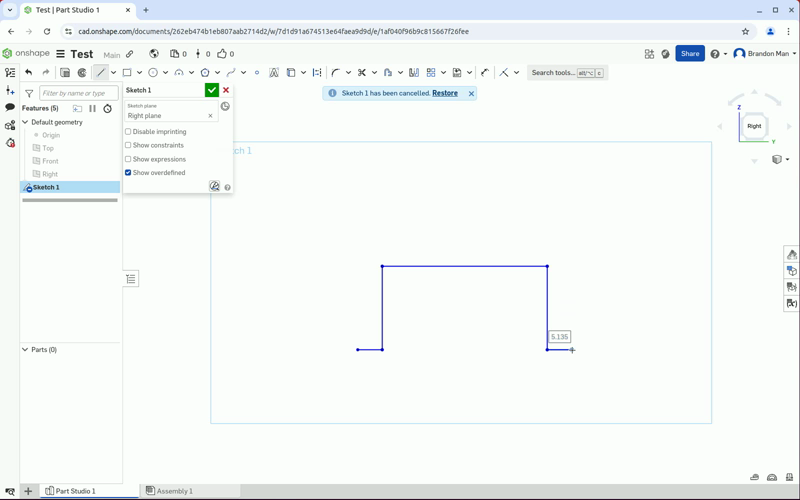
mouse_move(589, 349)
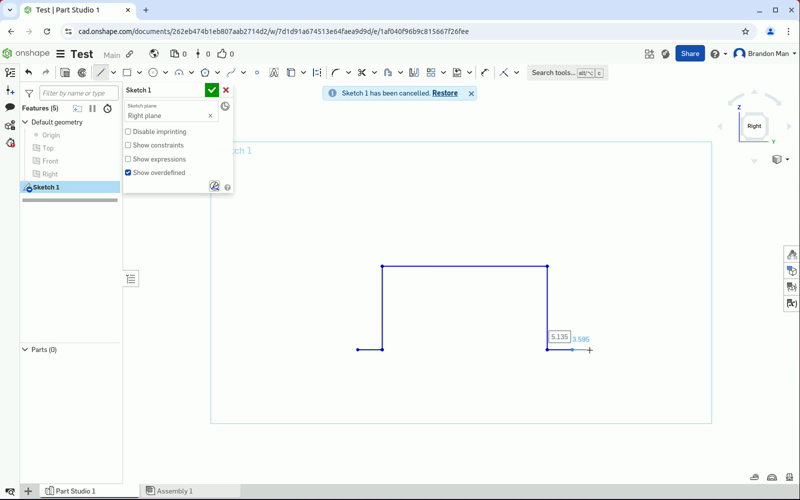
mouse_move(572, 340)
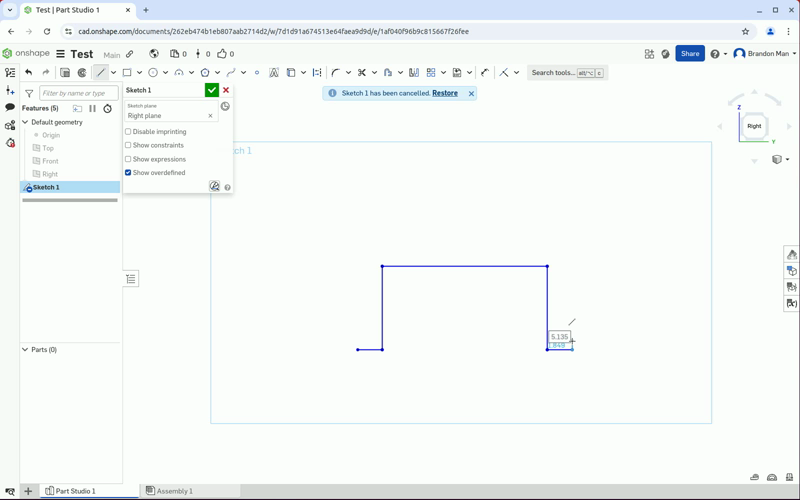
click(572, 340)
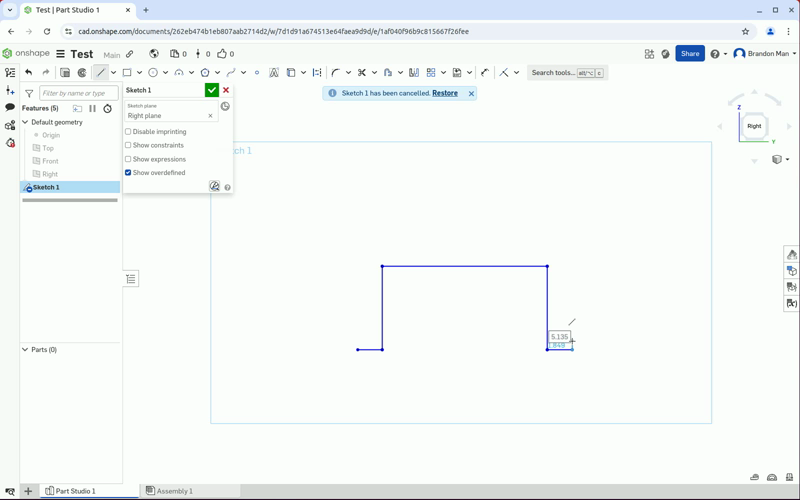
key_up(shift)
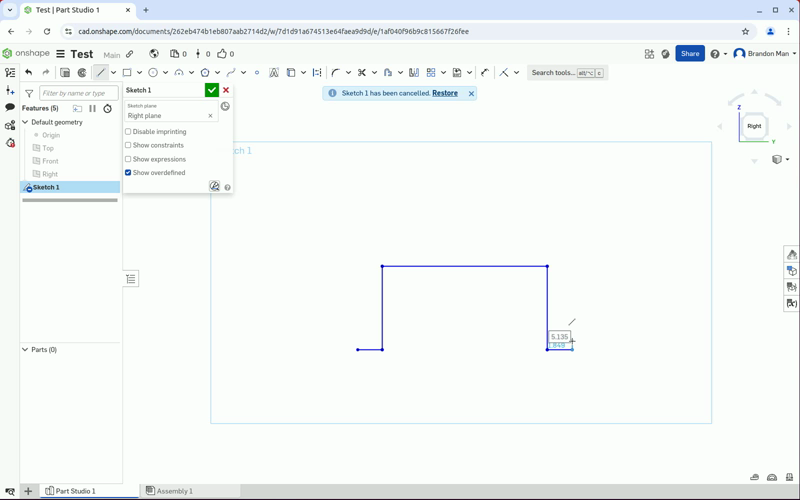
key_down(shift)
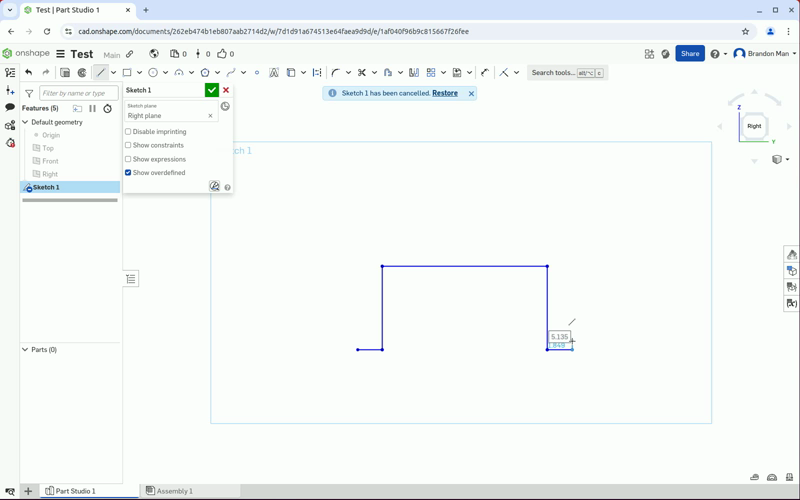
mouse_move(589, 340)
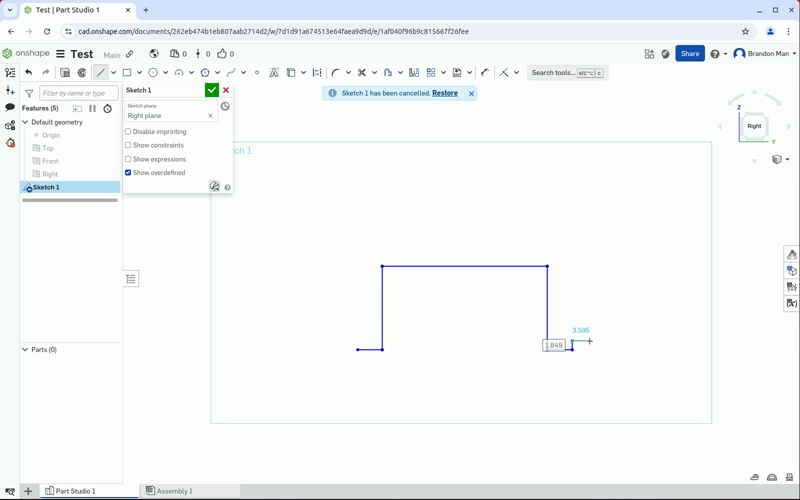
mouse_move(556, 340)
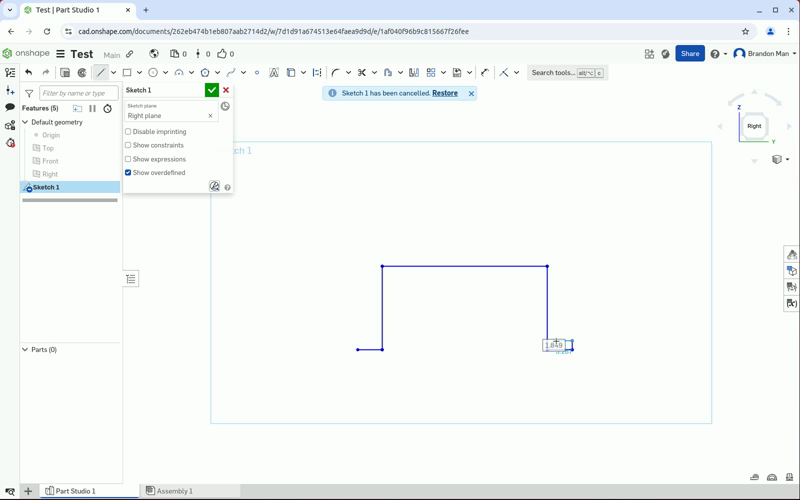
click(556, 340)
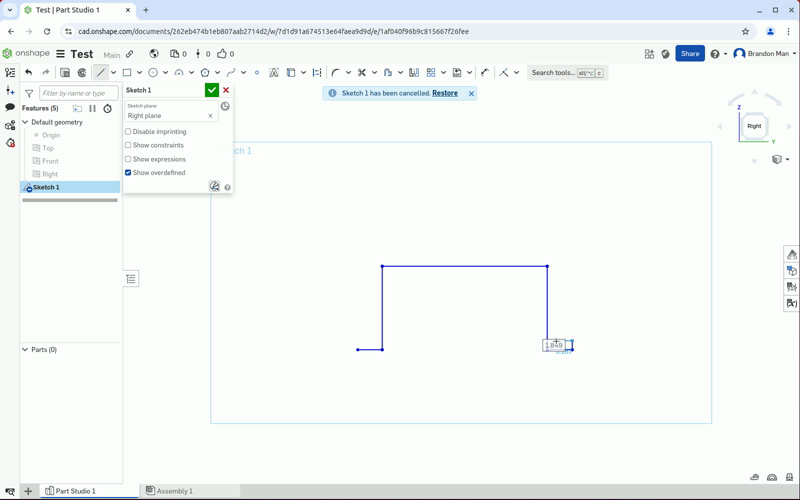
key_up(shift)
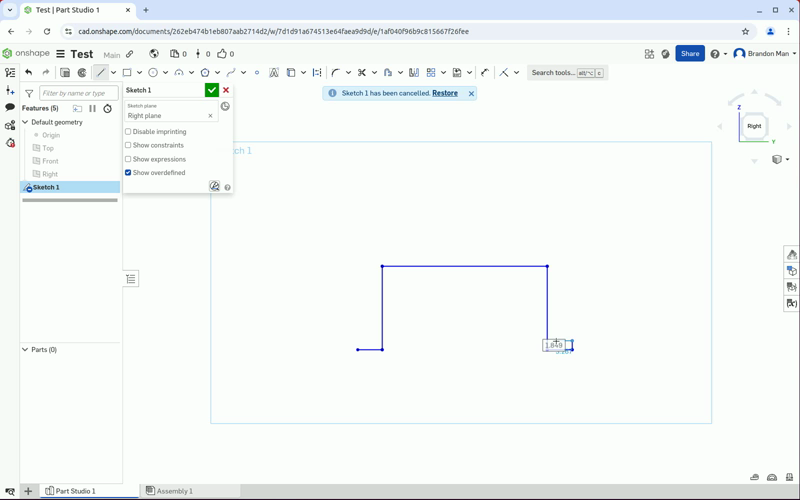
key_down(shift)
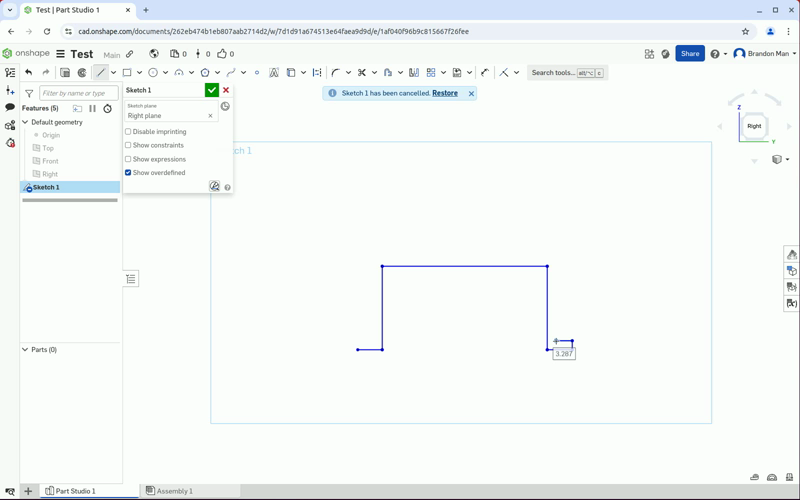
mouse_move(556, 259)
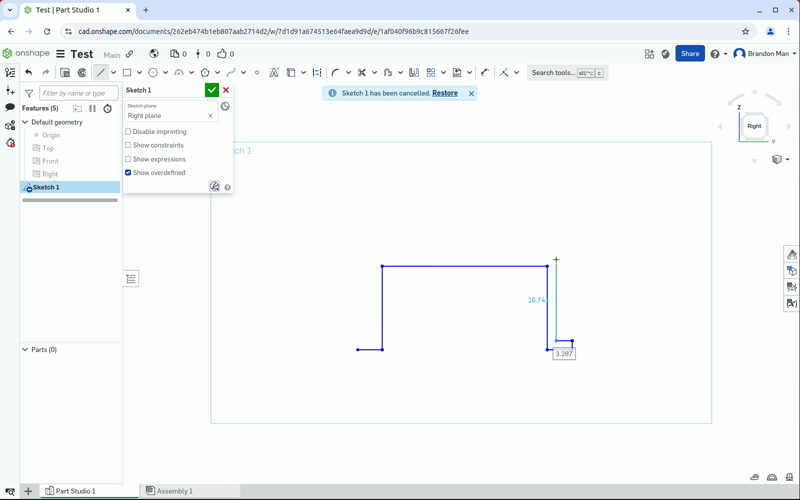
click(556, 259)
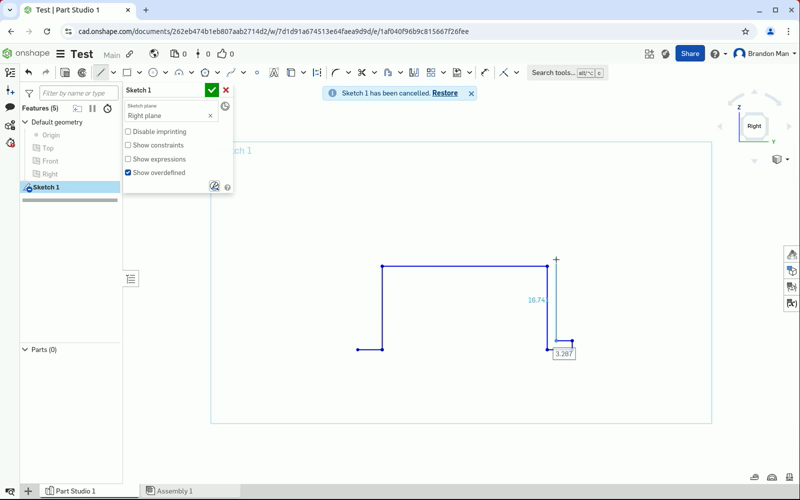
key_up(shift)
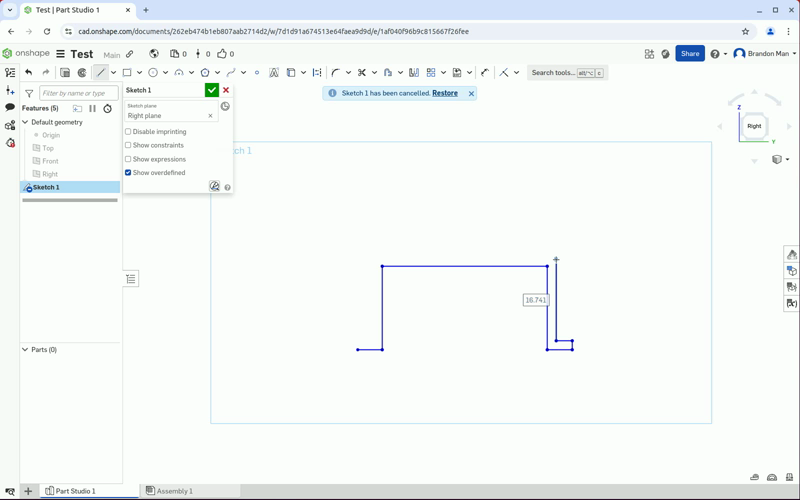
key_down(shift)
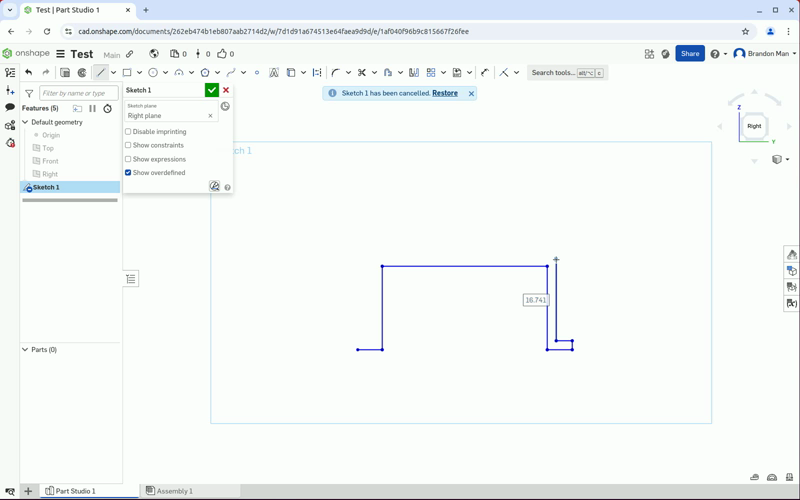
mouse_move(373, 259)
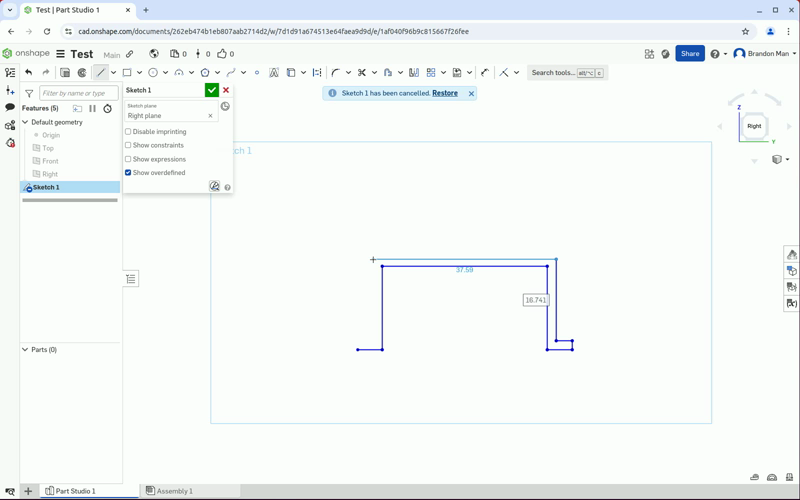
click(373, 259)
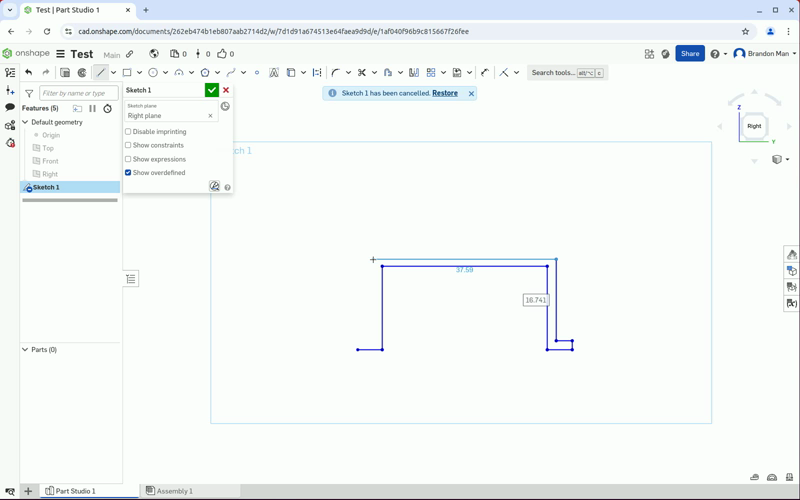
key_up(shift)
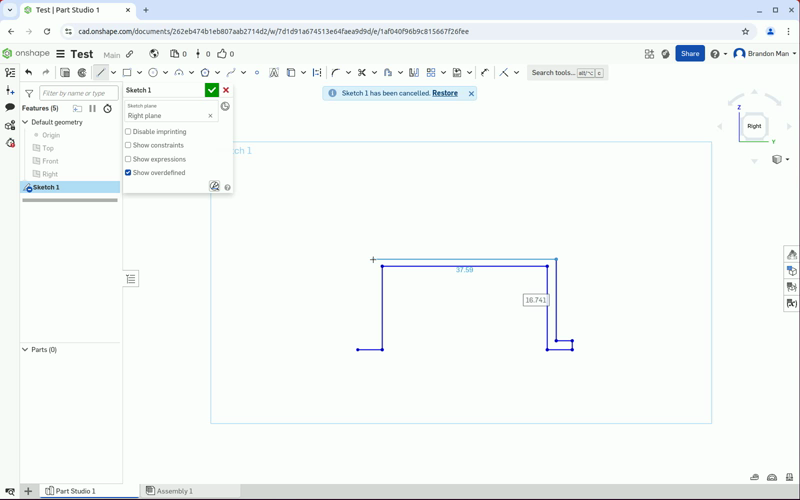
key_down(shift)
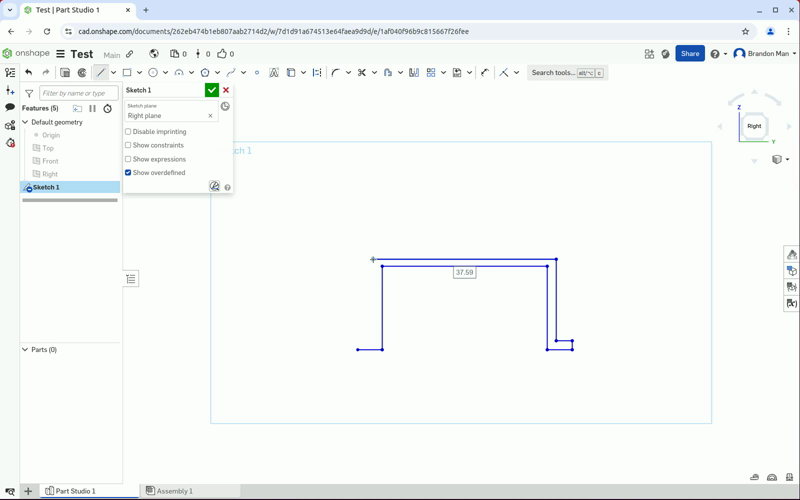
mouse_move(373, 340)
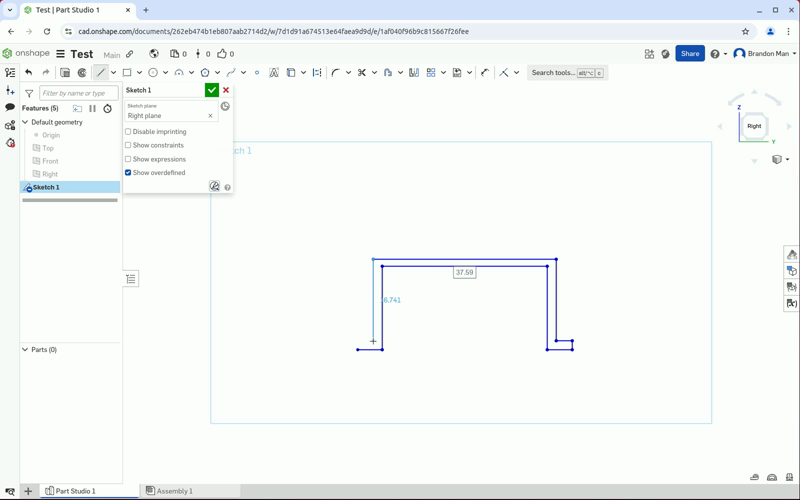
click(373, 340)
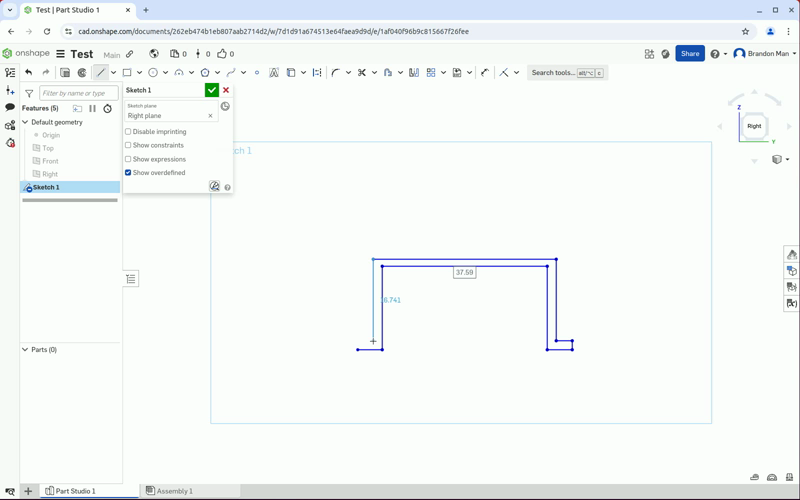
key_up(shift)
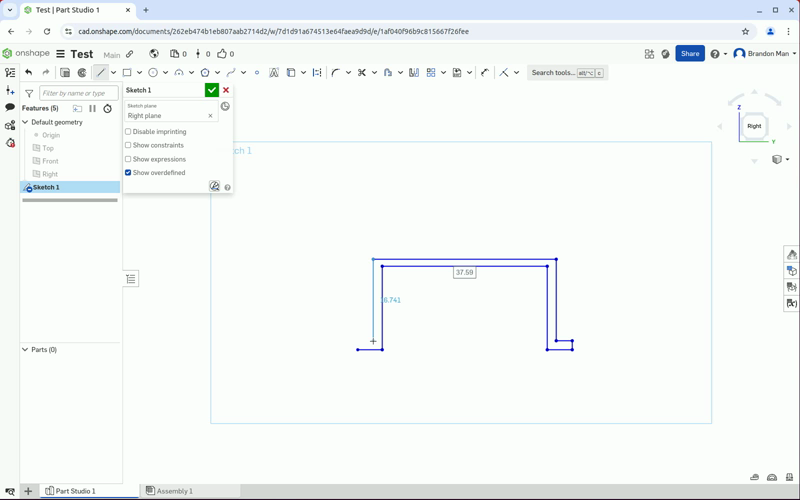
key_down(shift)
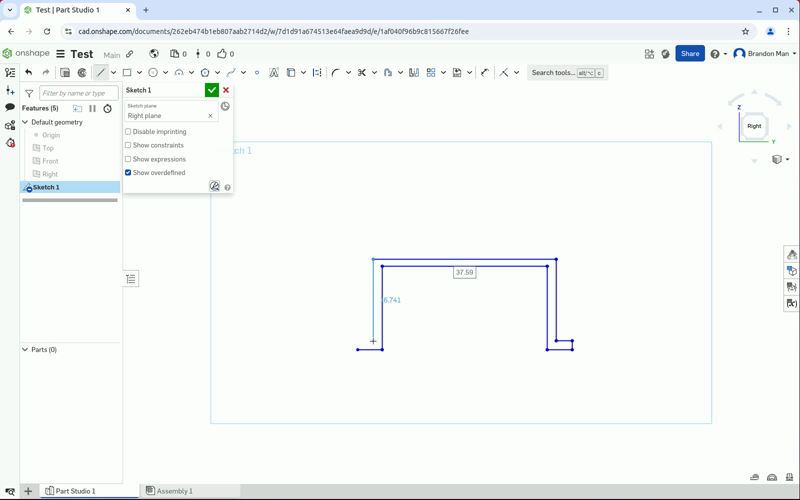
mouse_move(403, 340)
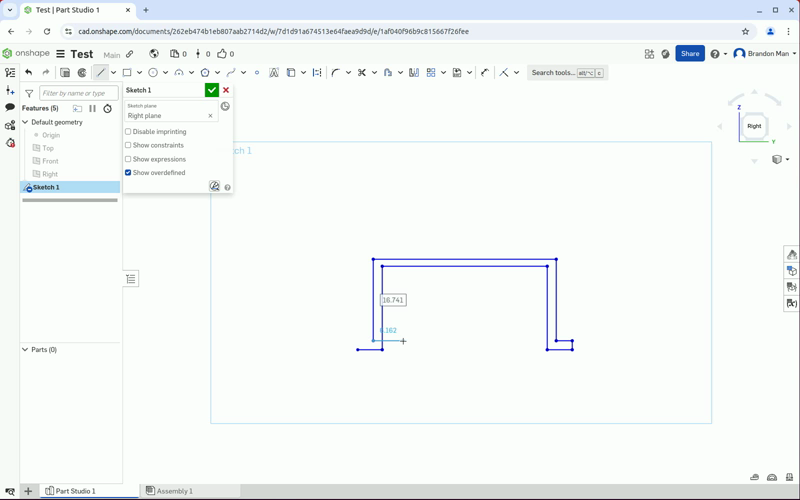
mouse_move(357, 340)
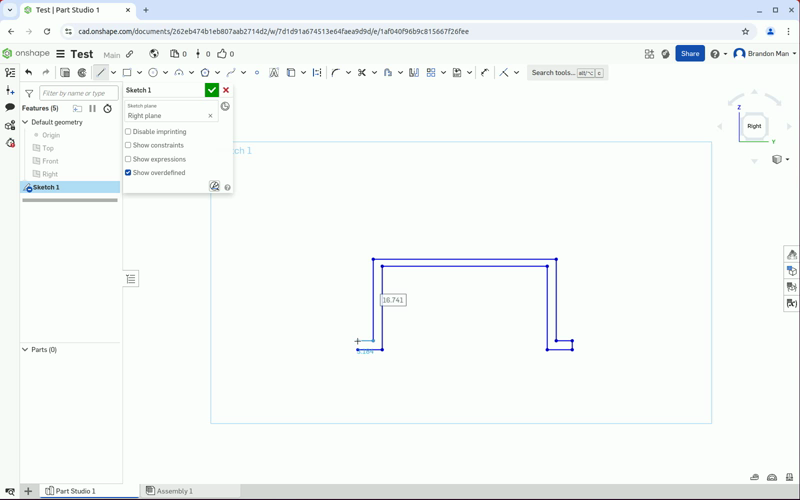
click(357, 340)
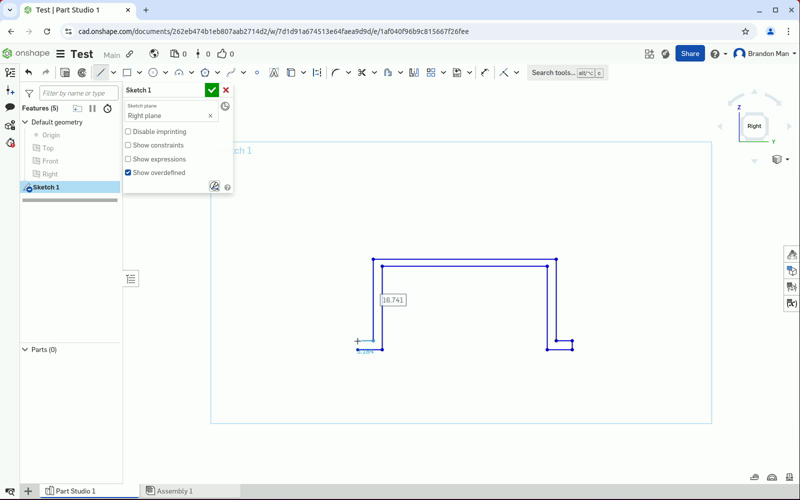
key_up(shift)
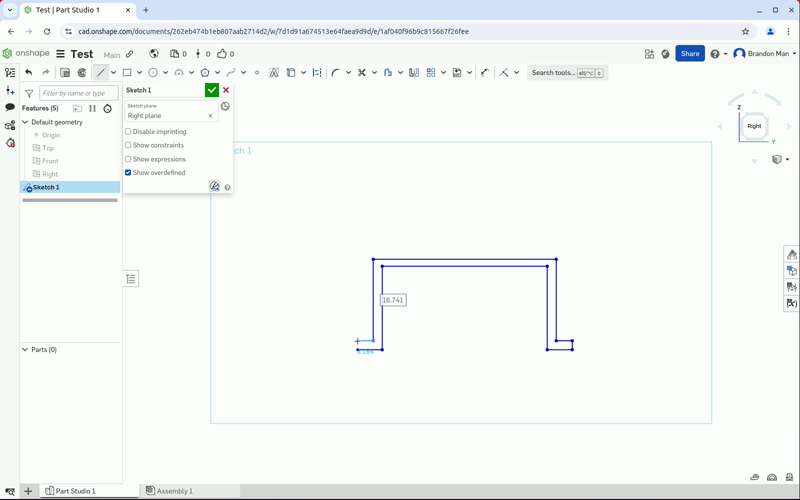
mouse_move(387, 340)
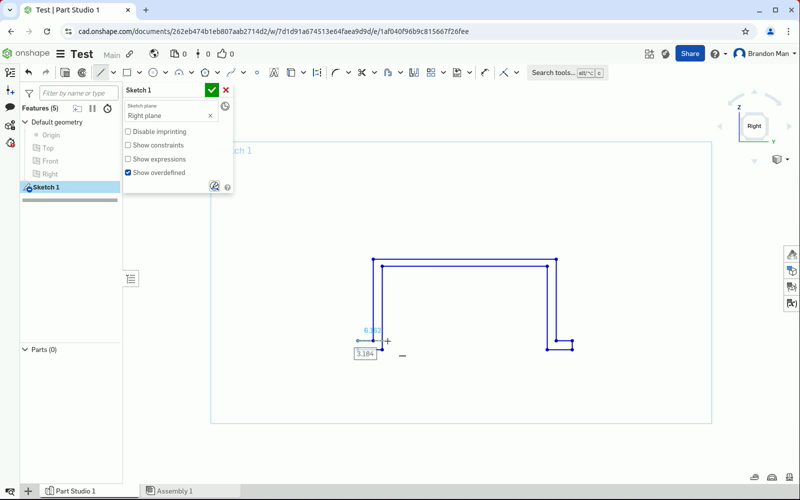
key_down(shift)
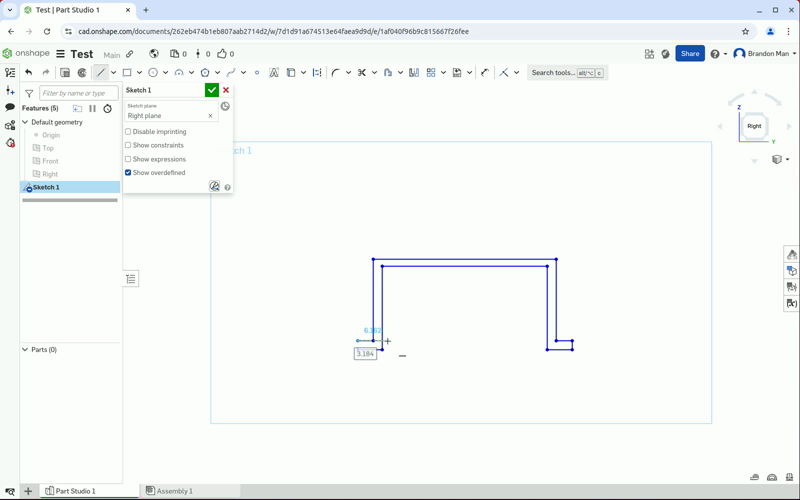
mouse_move(357, 349)
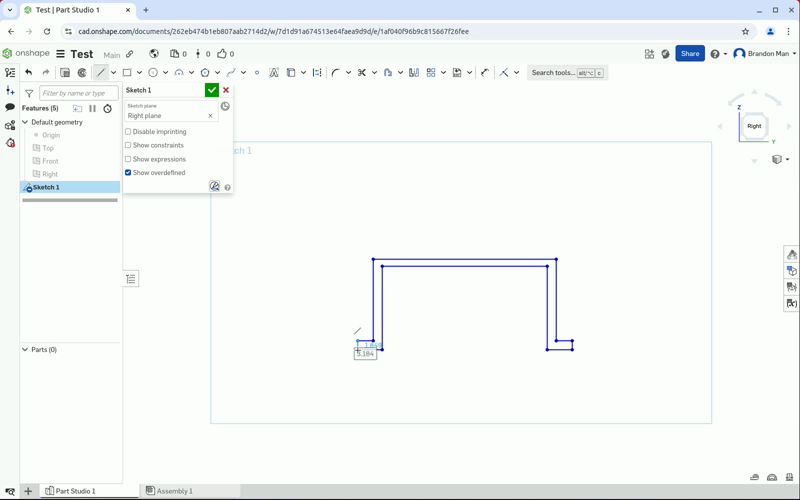
key_up(shift)
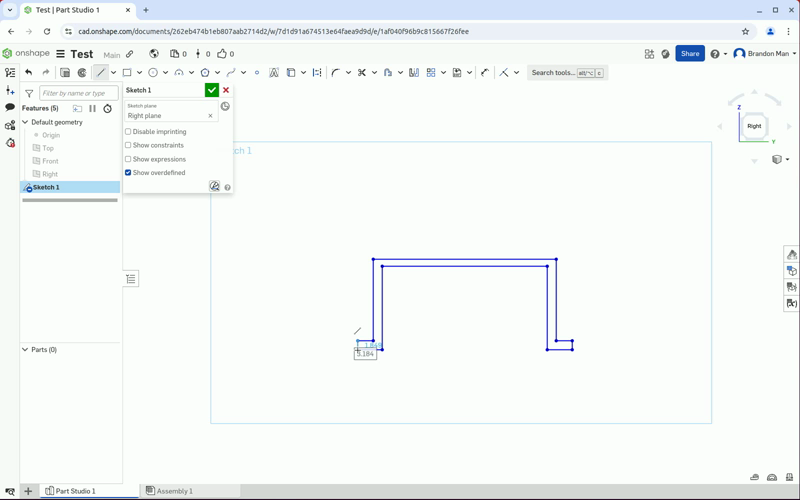
click(357, 349)
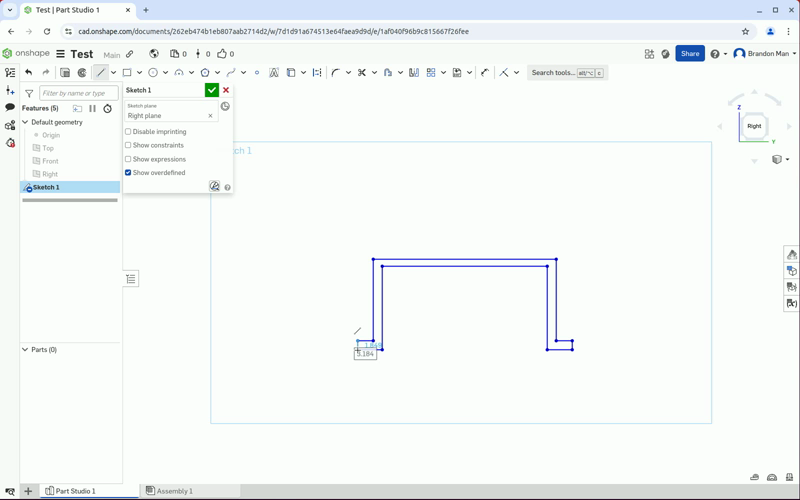
key(esc)
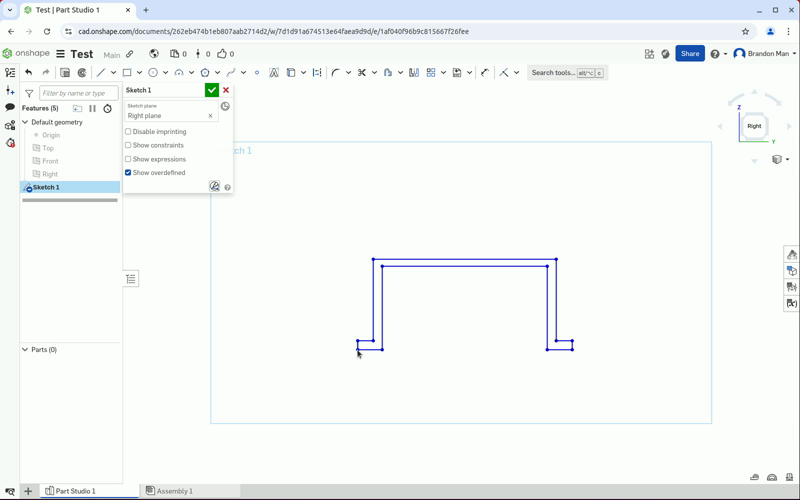
mouse_move(479, 263)
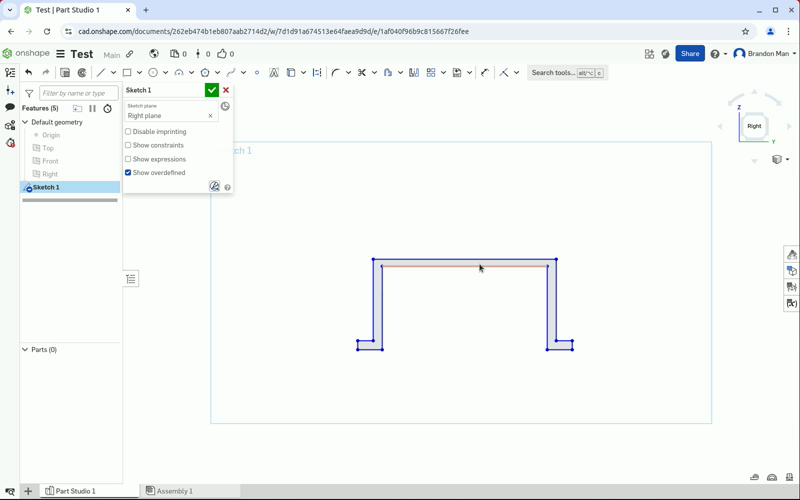
click(479, 263)
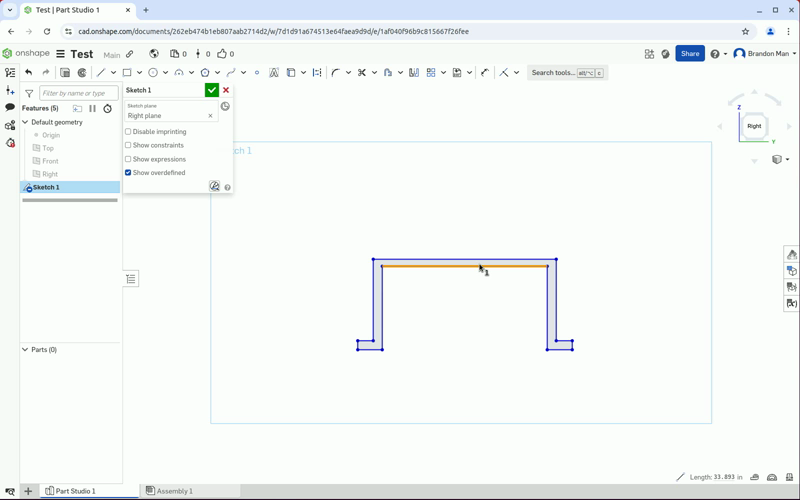
mouse_move(73, 352)
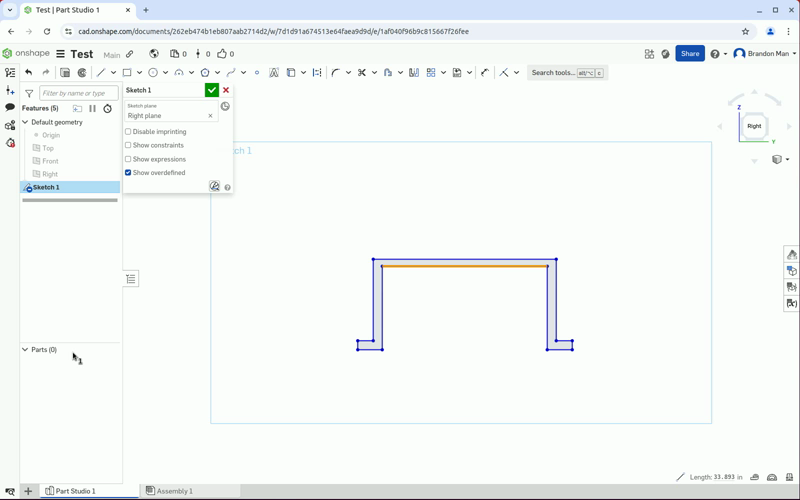
key(shift+y)
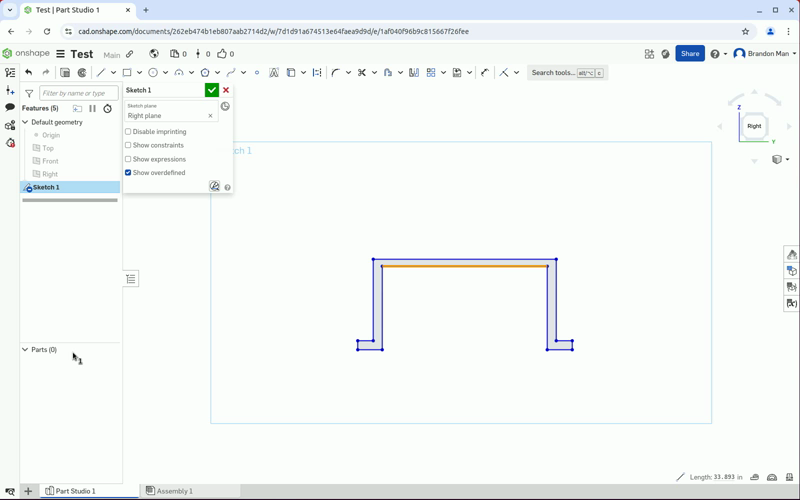
key(shift+e)
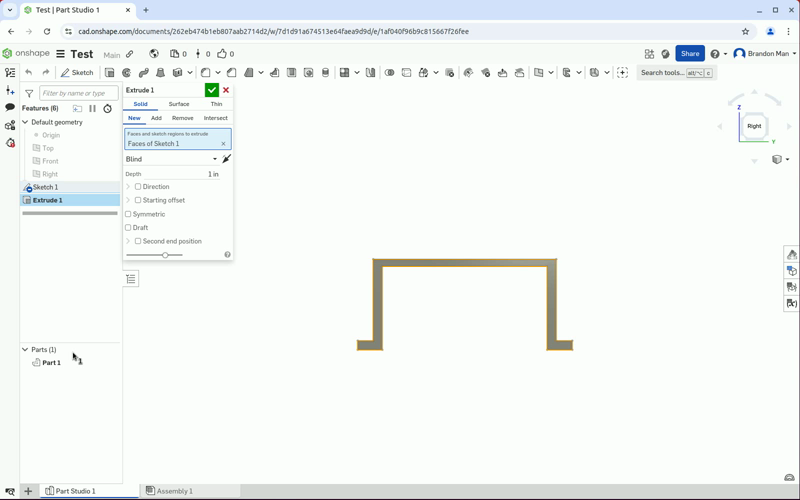
mouse_move(143, 106)
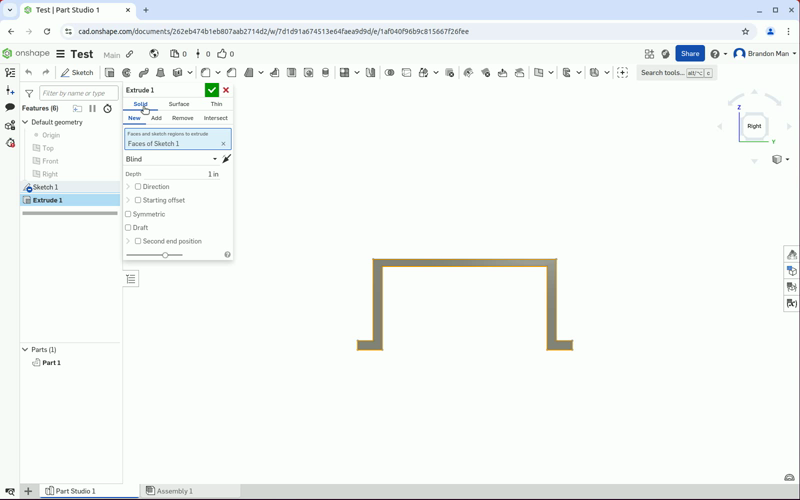
click(143, 106)
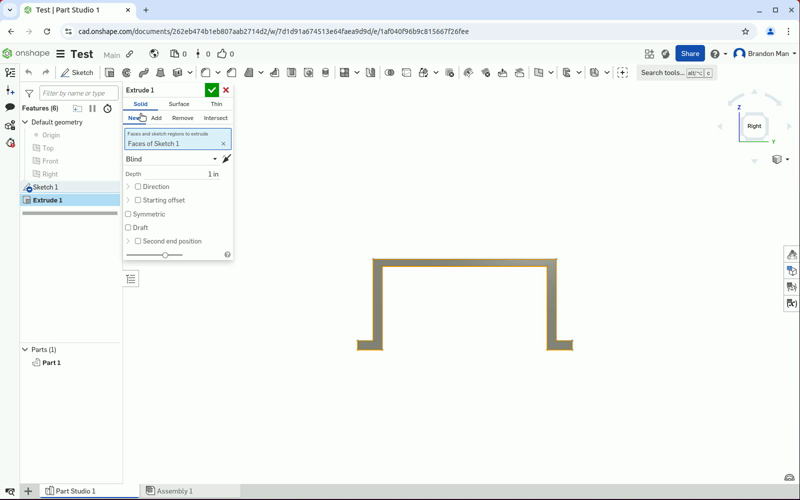
mouse_move(137, 120)
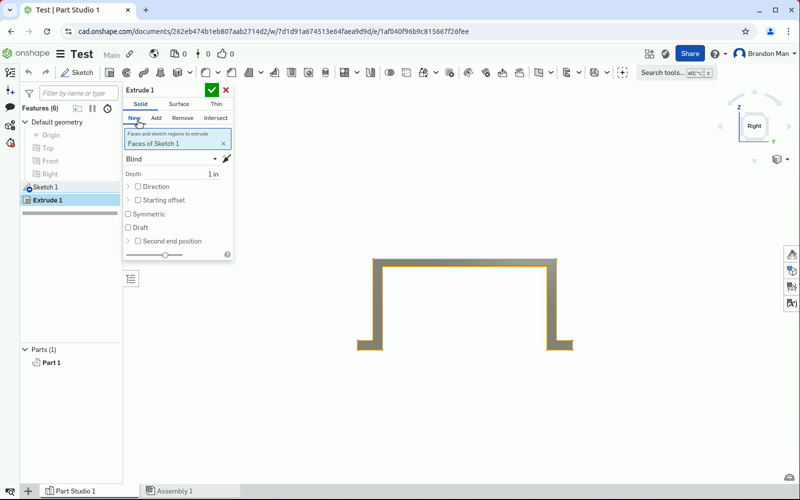
click(137, 120)
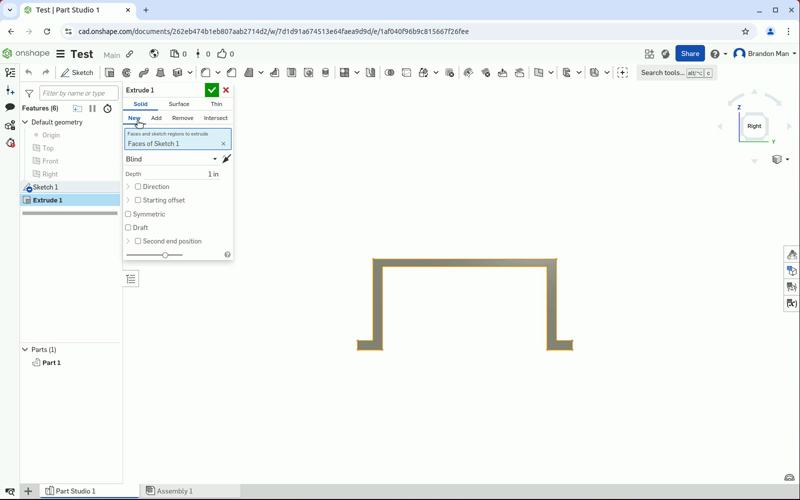
key(tab, 4)
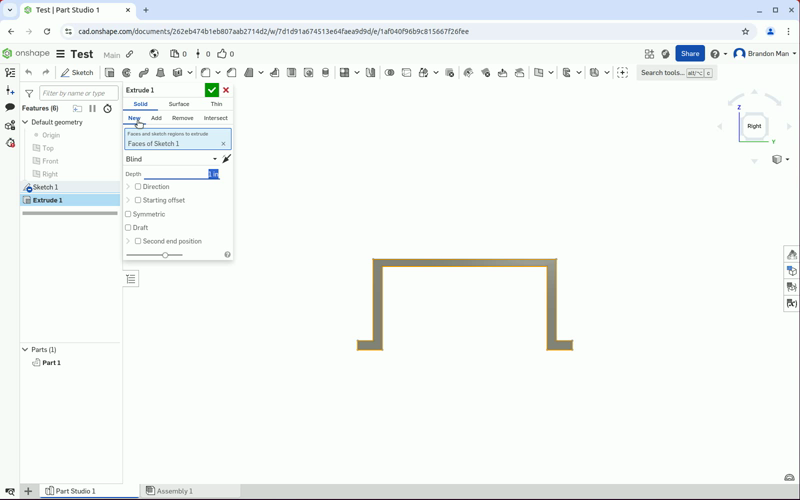
text(4.333)
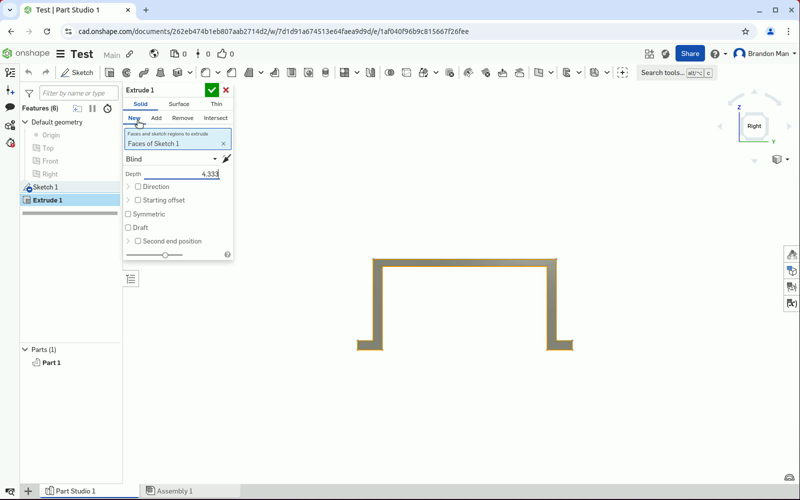
key(enter)
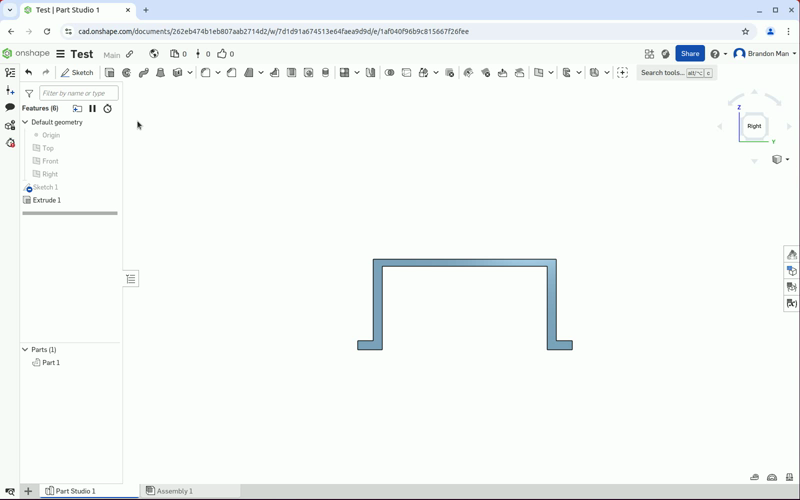
key(shift+h)
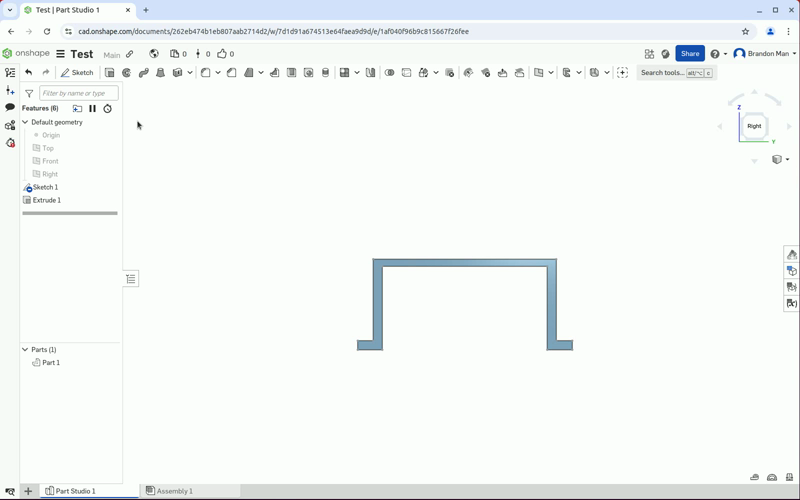
key(shift+h)
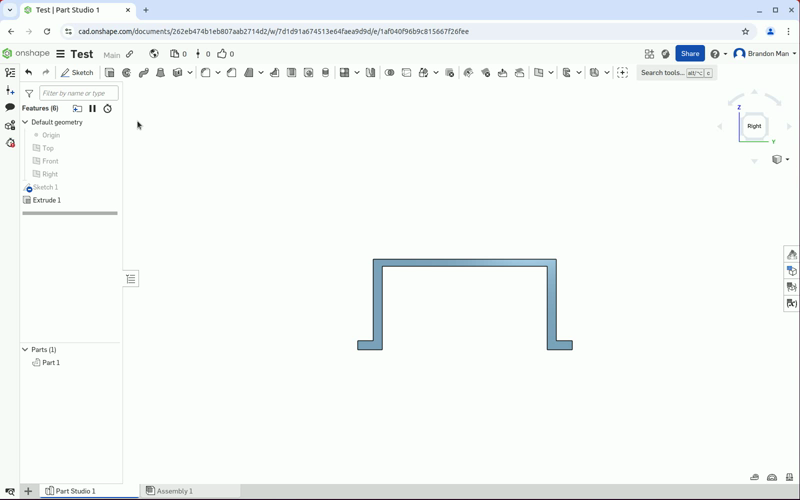
mouse_move(73, 189)
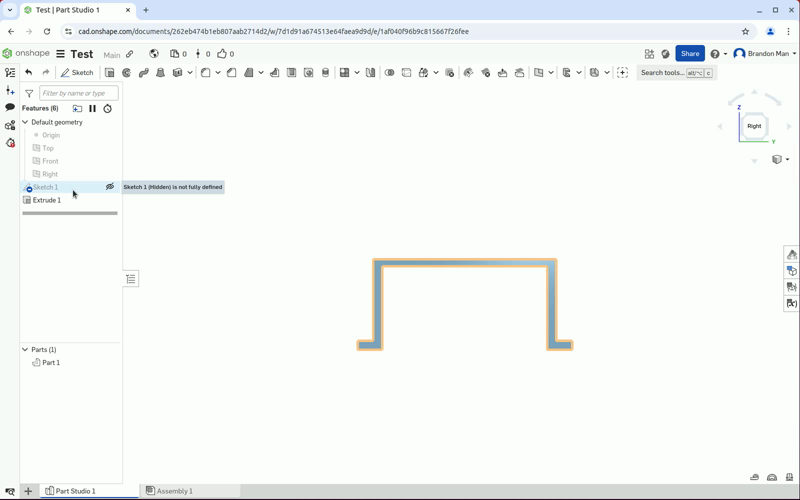
click(73, 189)
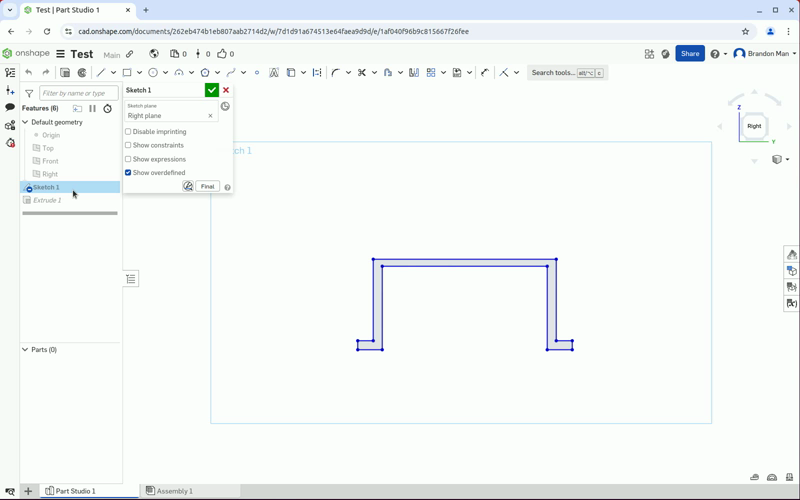
mouse_move(229, 92)
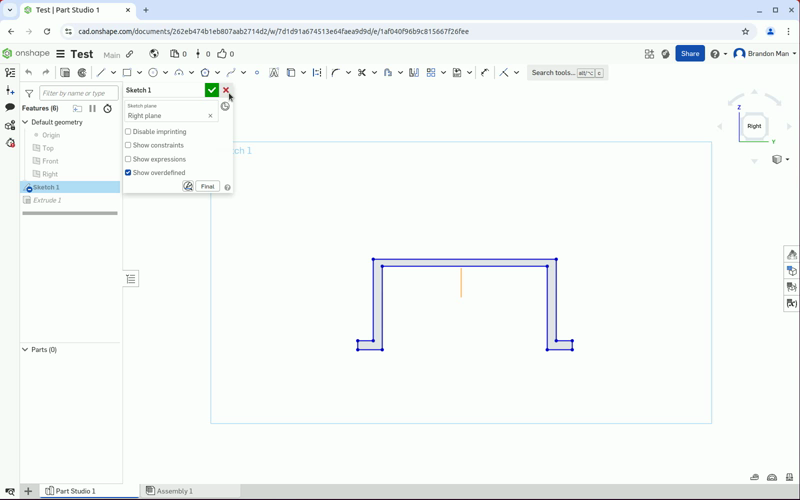
click(229, 92)
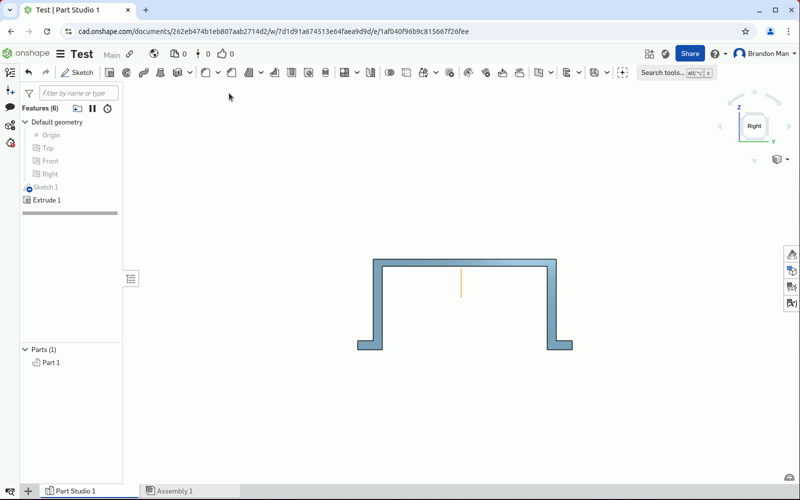
mouse_move(73, 352)
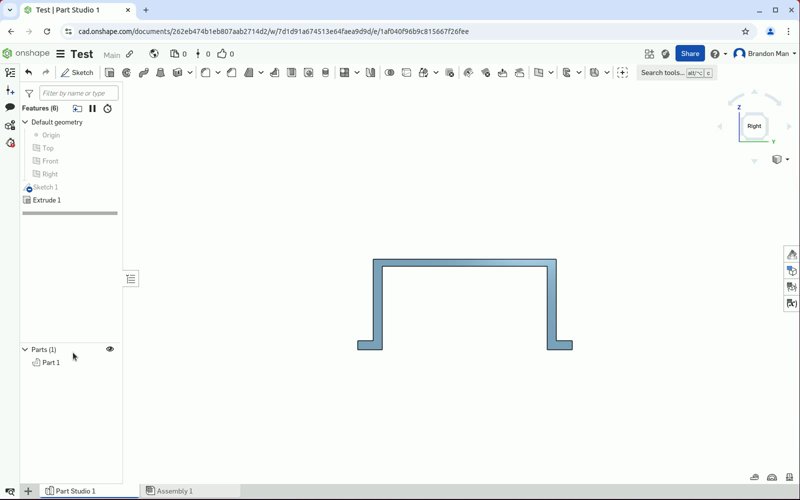
key(y)
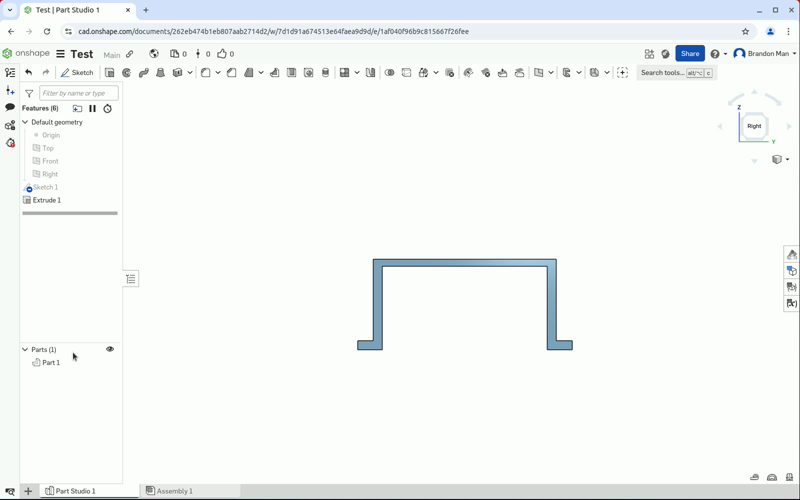
key(shift+p)
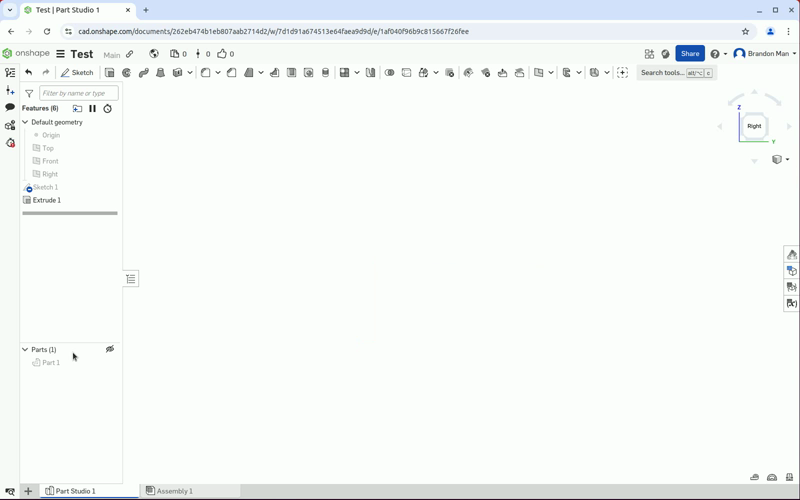
key(space)
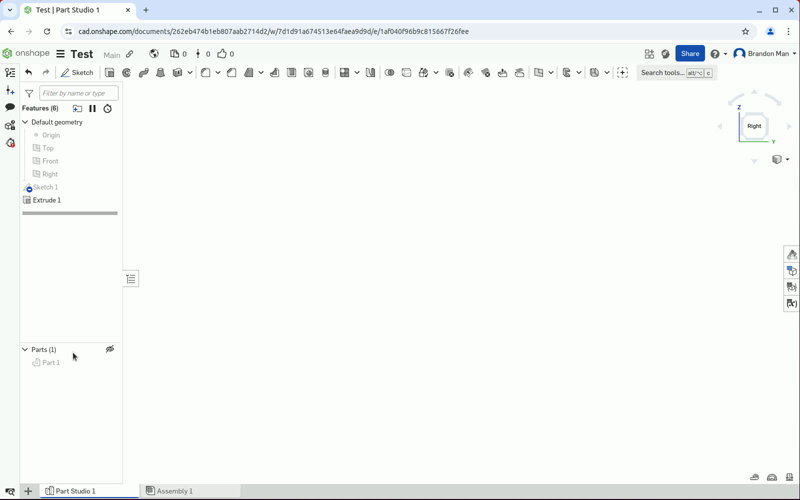
key_down(shift)
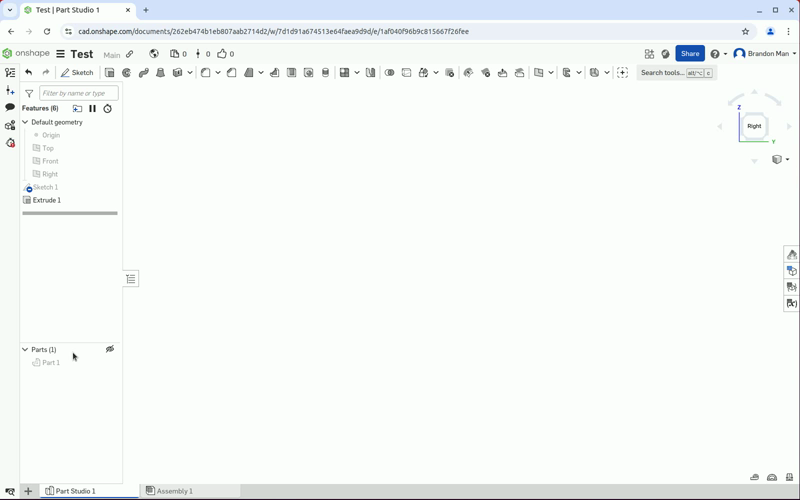
key(right)
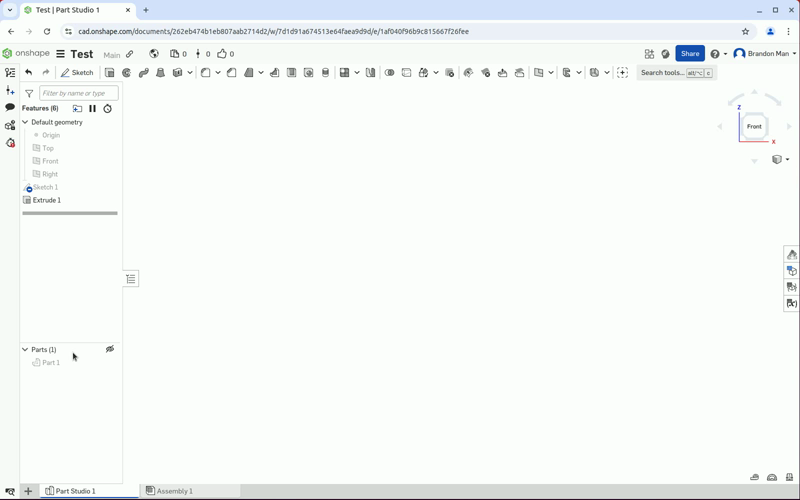
key_up(shift)
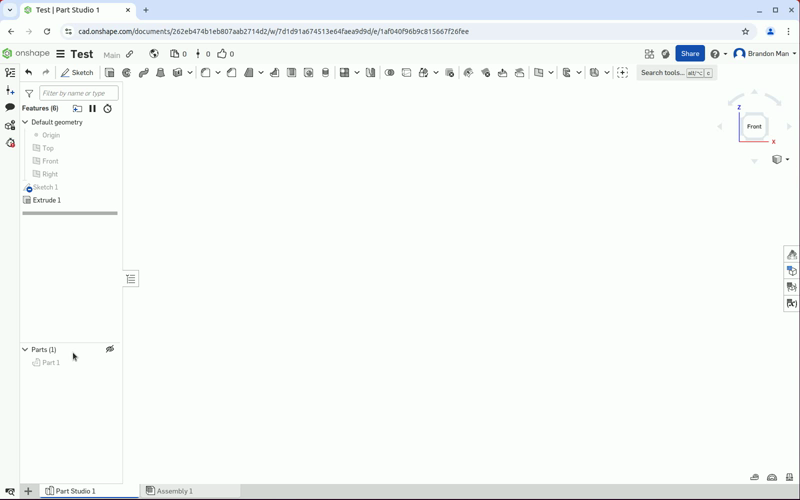
key(space)
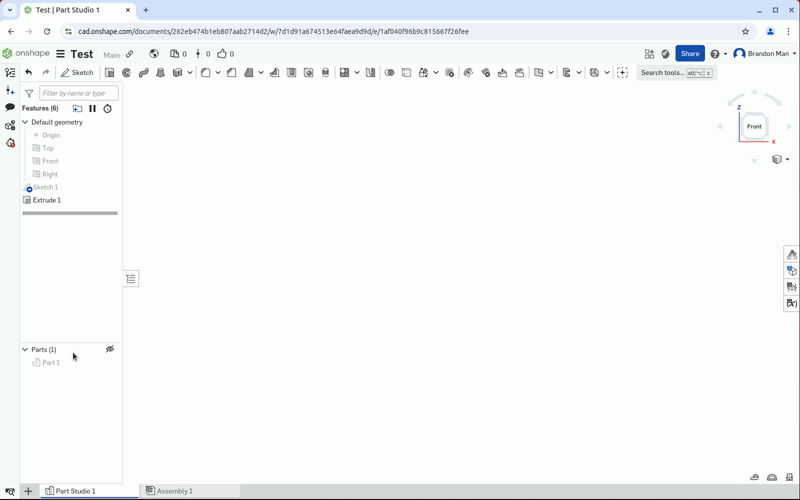
key_down(shift)
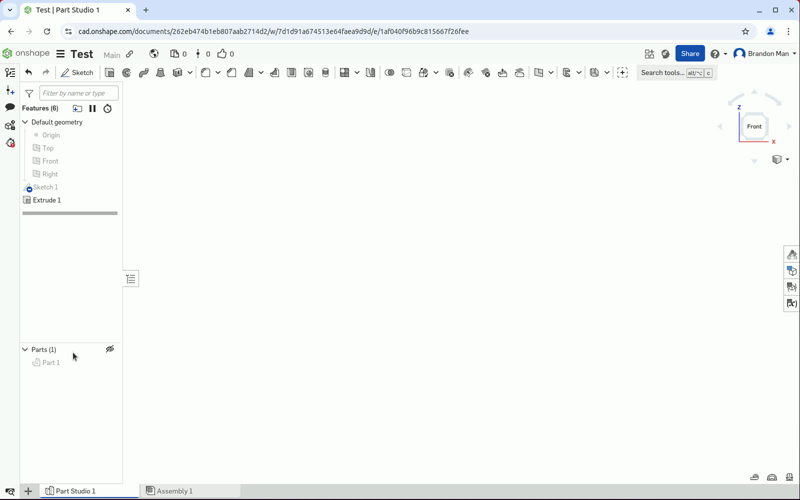
key(down)
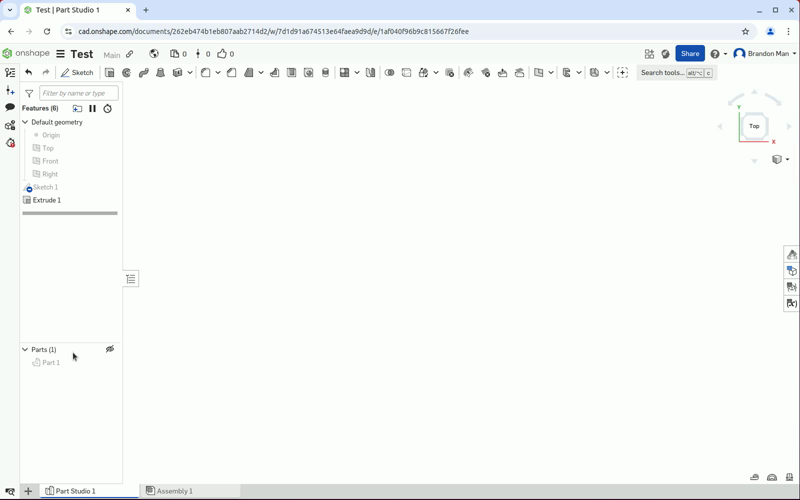
key_up(shift)
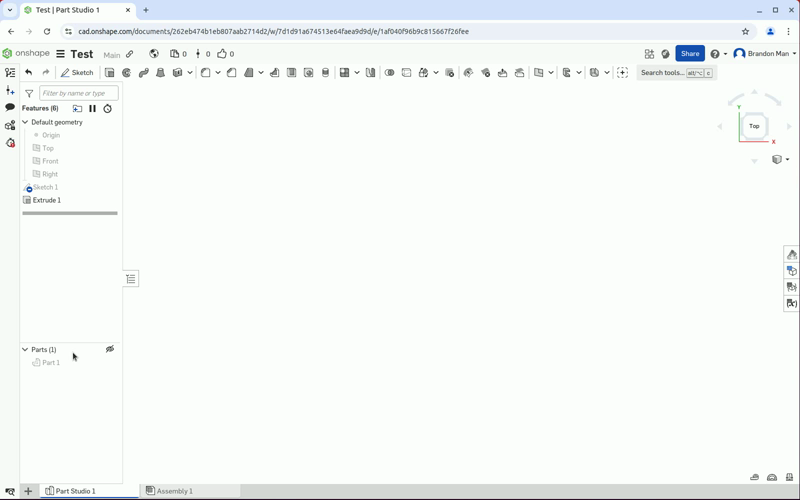
mouse_move(73, 352)
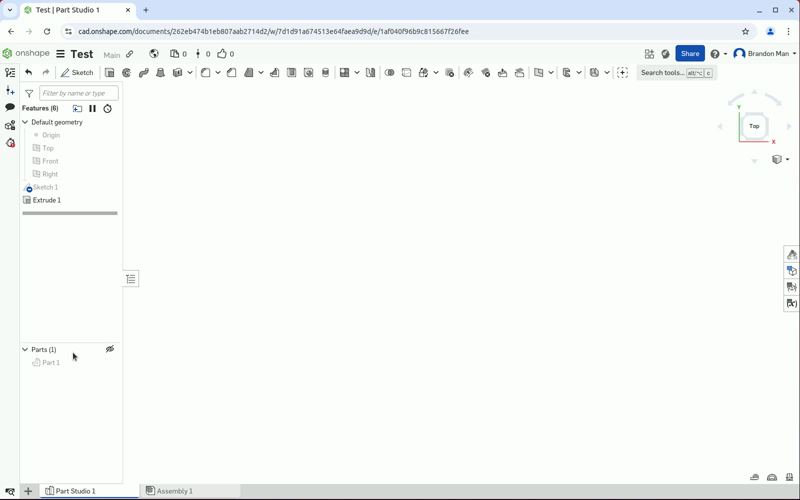
key(shift+y)
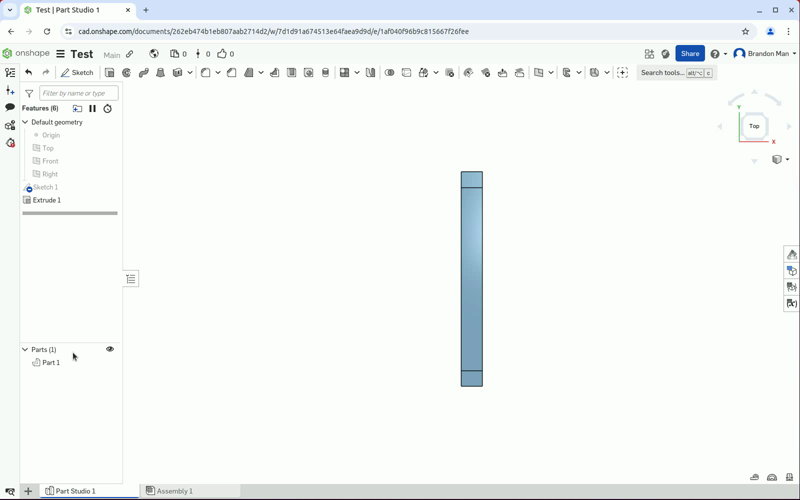
mouse_move(541, 75)
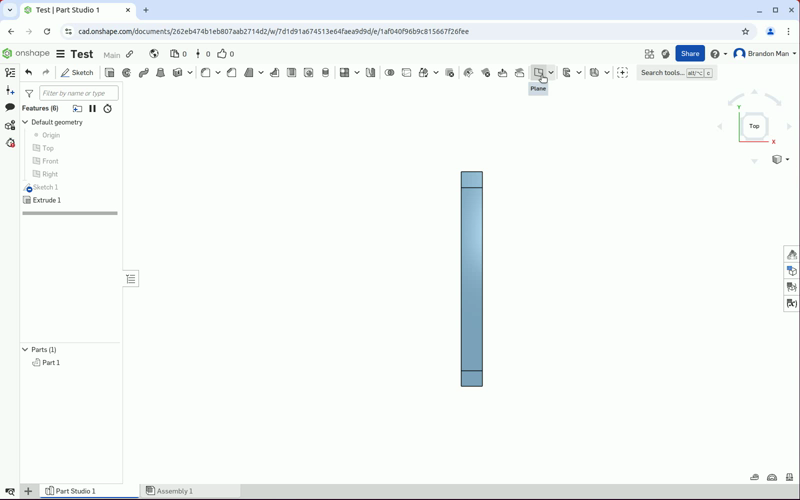
click(541, 75)
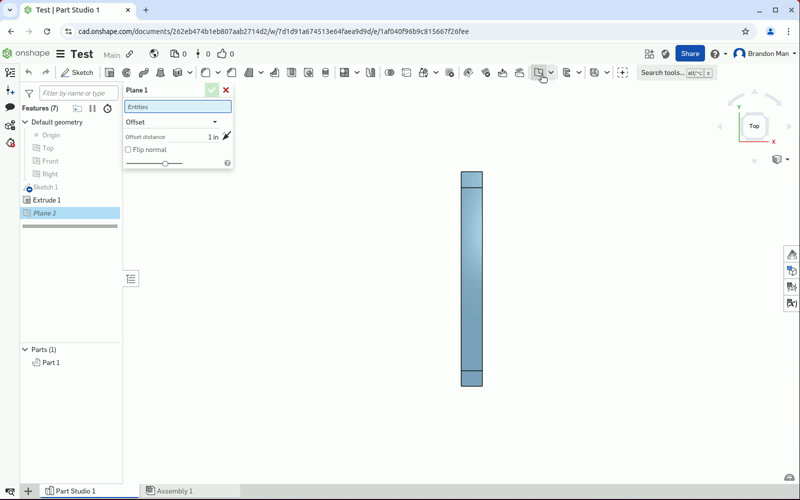
mouse_move(73, 150)
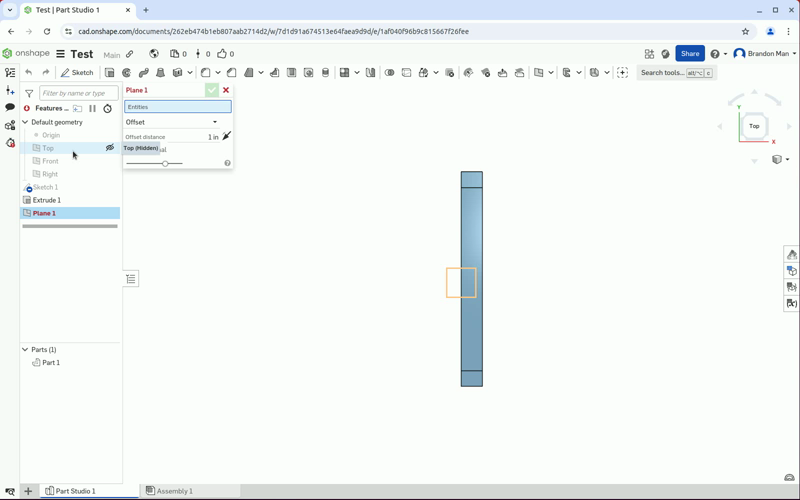
click(73, 150)
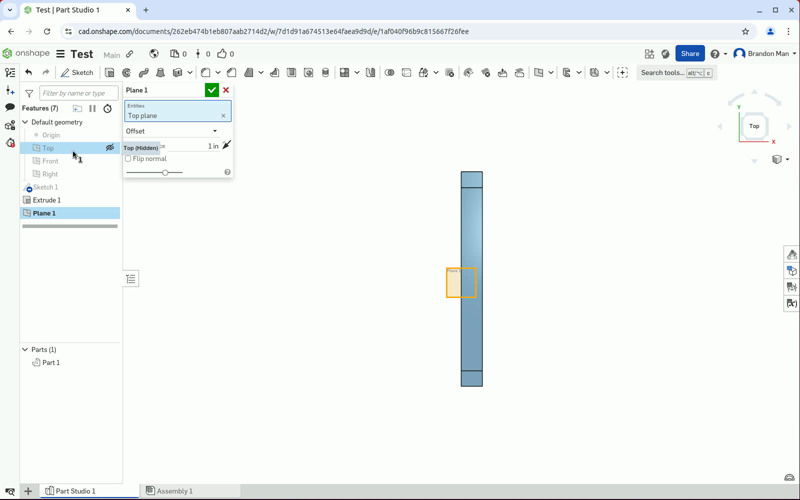
key(tab, 2)
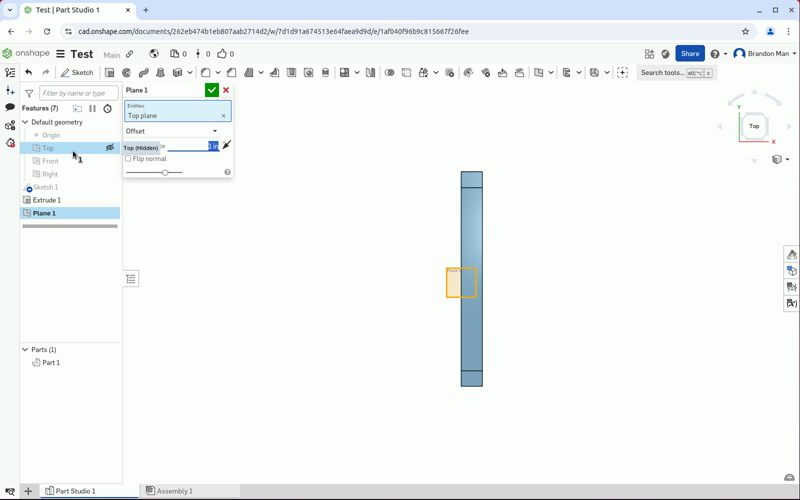
text(11.801)
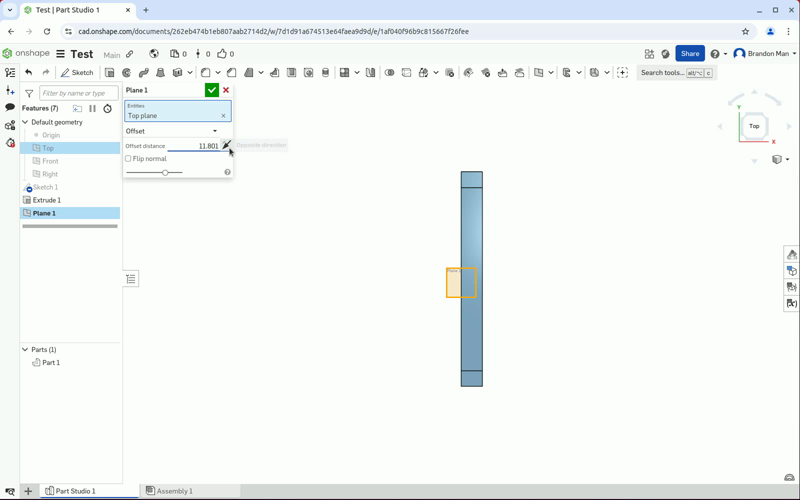
mouse_move(229, 147)
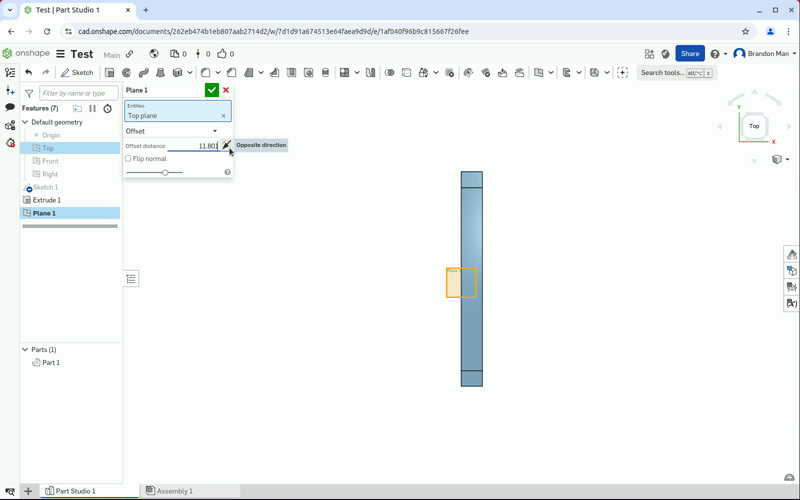
click(229, 147)
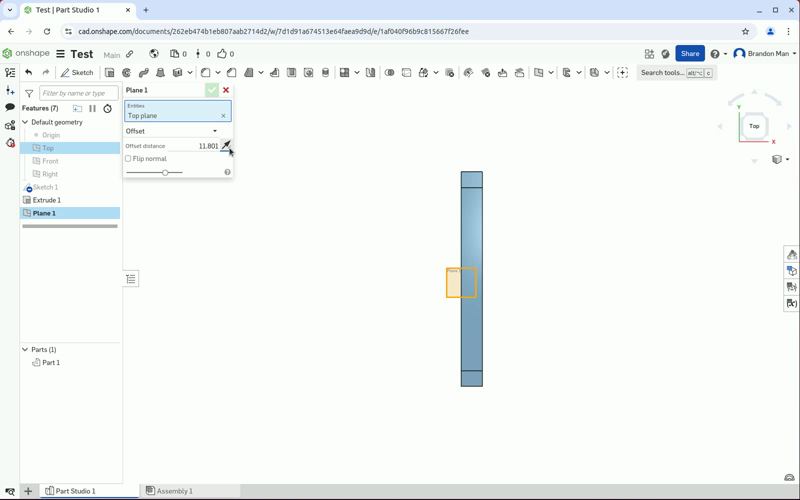
key(enter, 2)
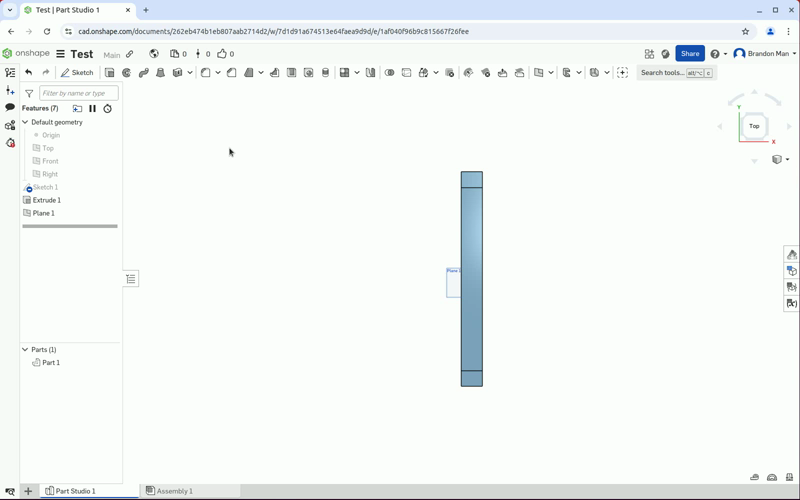
key(shift+s)
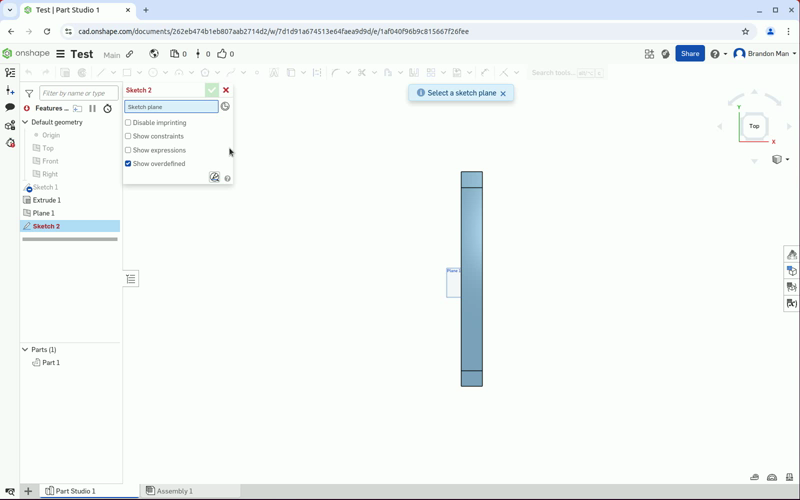
mouse_move(73, 215)
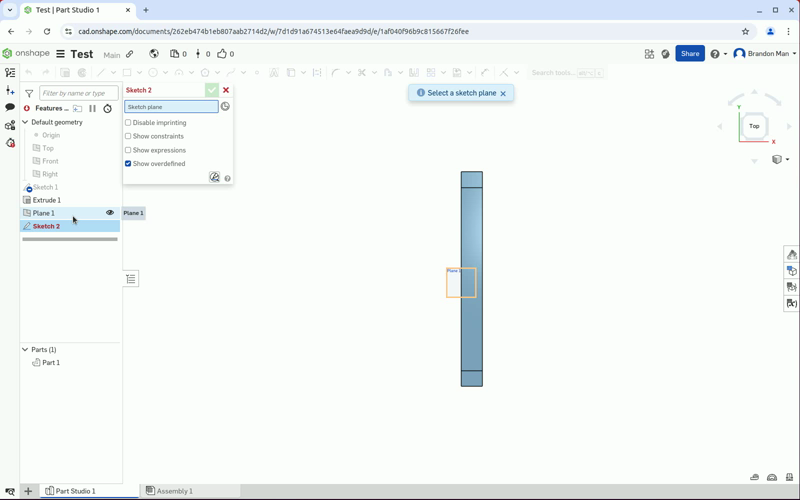
click(73, 215)
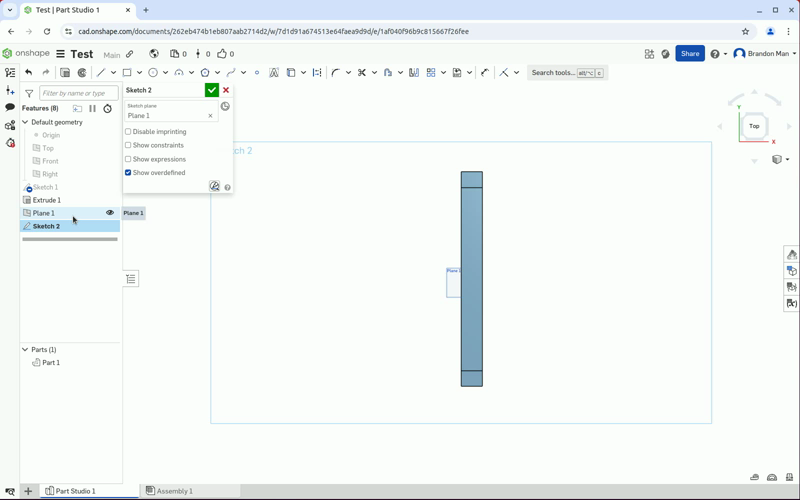
mouse_move(73, 352)
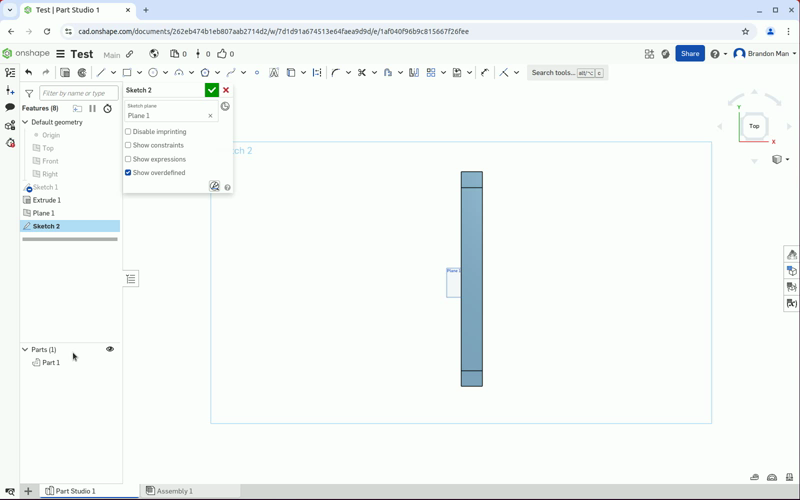
key(y)
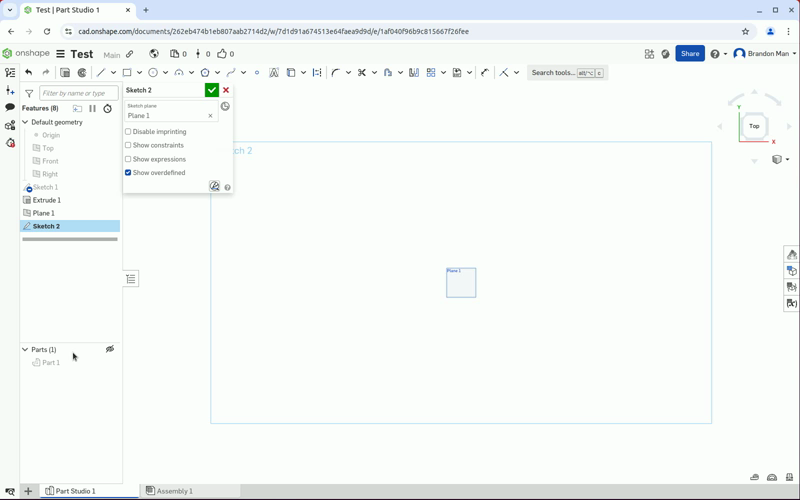
key(c)
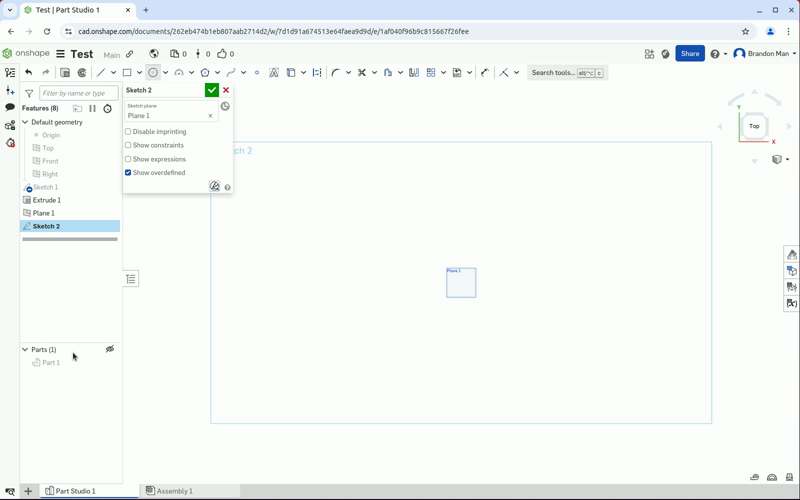
key_down(shift)
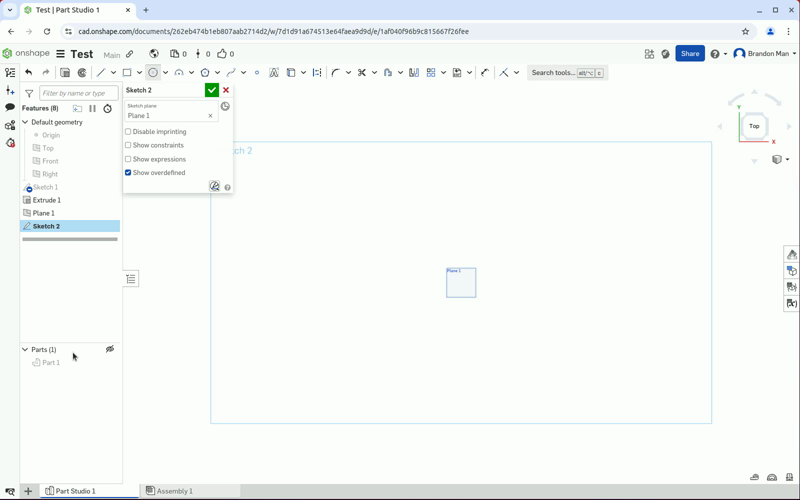
mouse_move(471, 178)
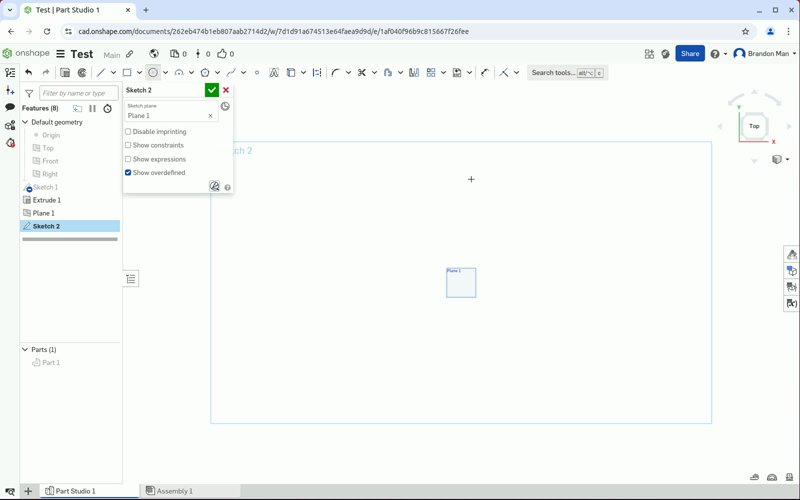
click(471, 178)
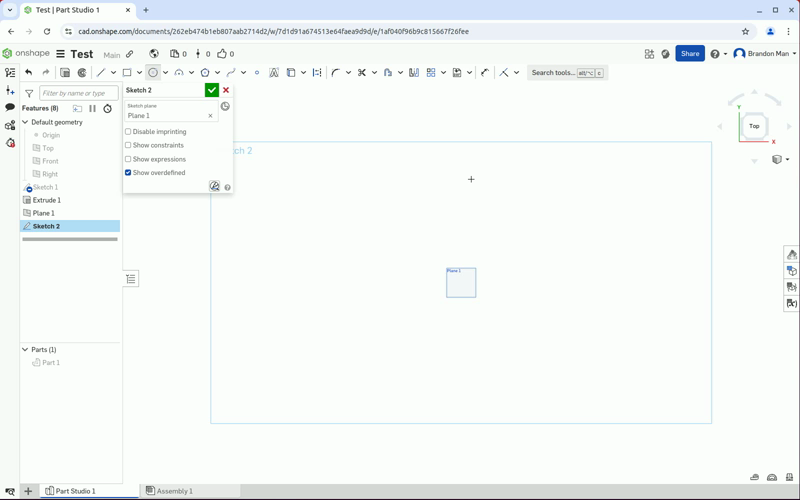
key_up(shift)
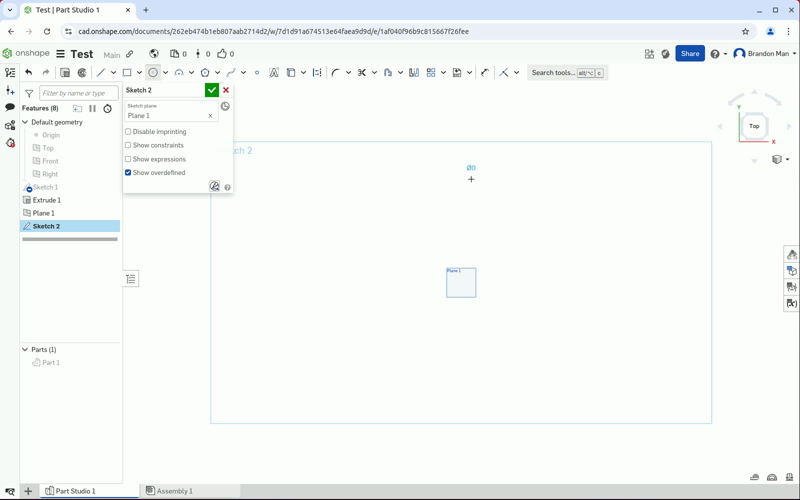
mouse_move(476, 178)
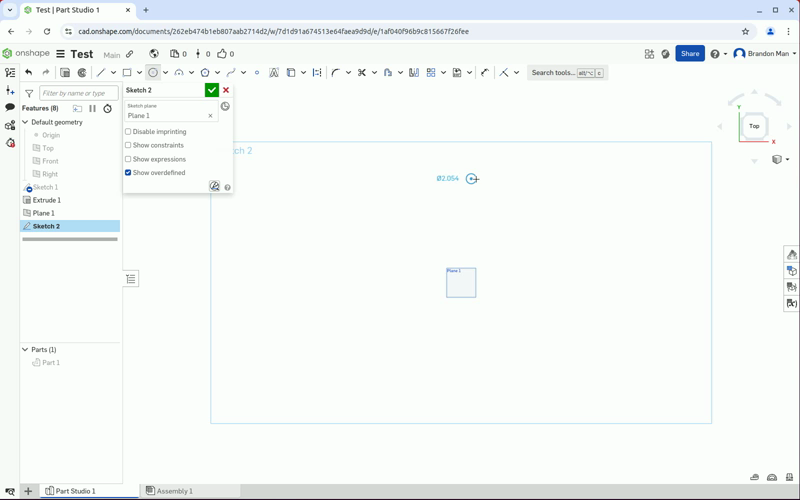
click(476, 178)
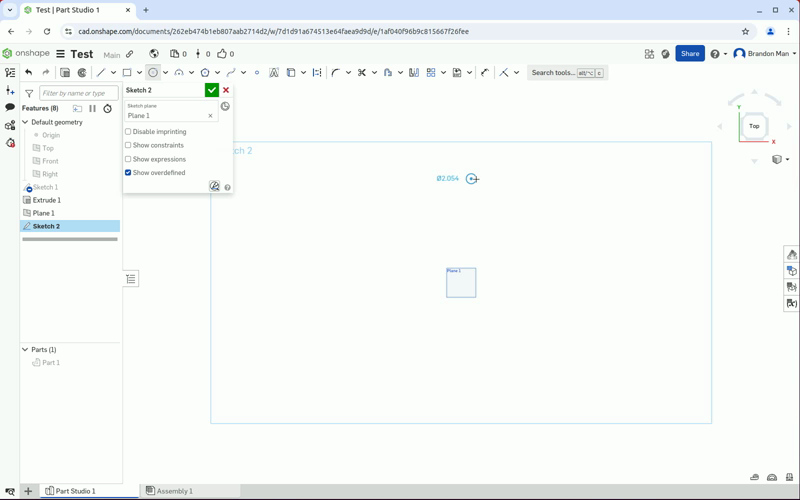
key(esc)
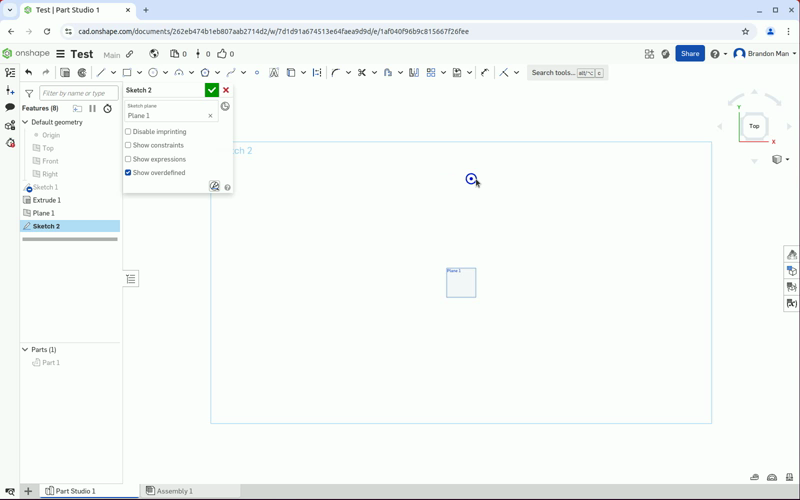
mouse_move(468, 181)
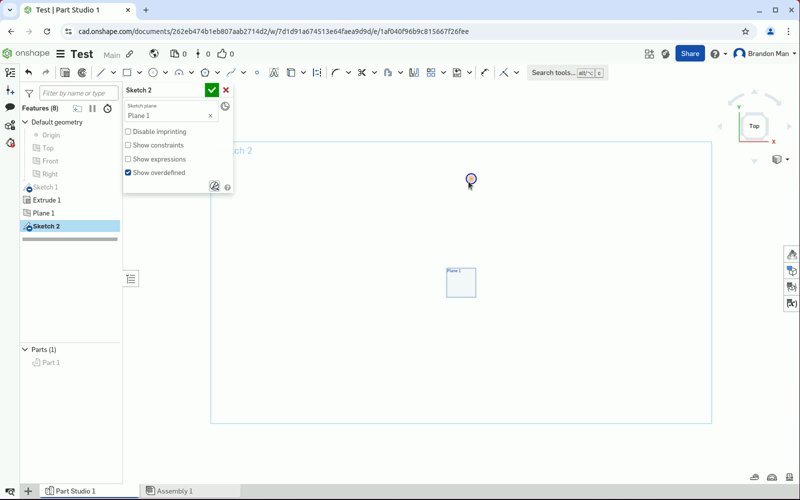
scroll(6)
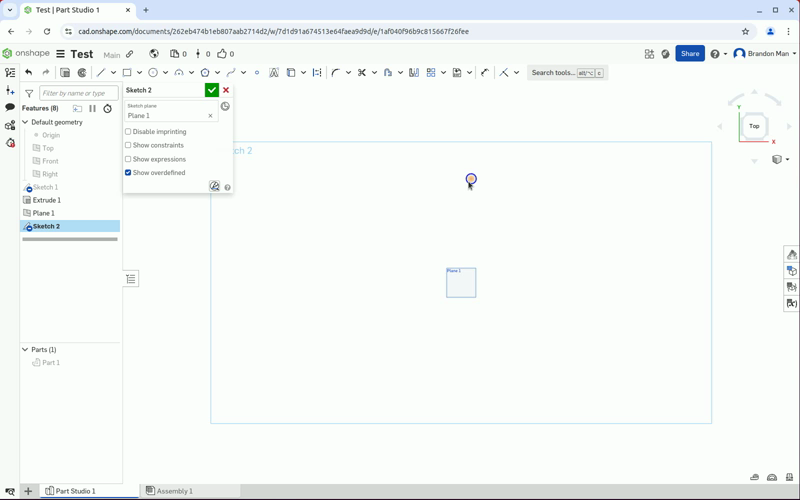
scroll(6)
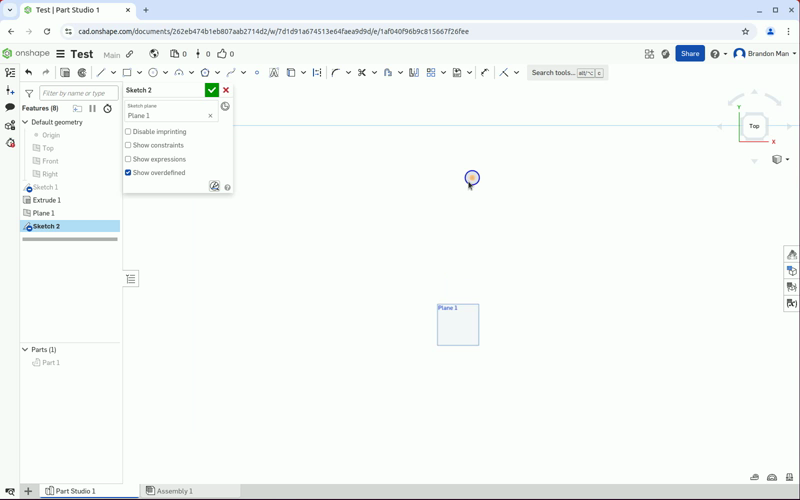
scroll(6)
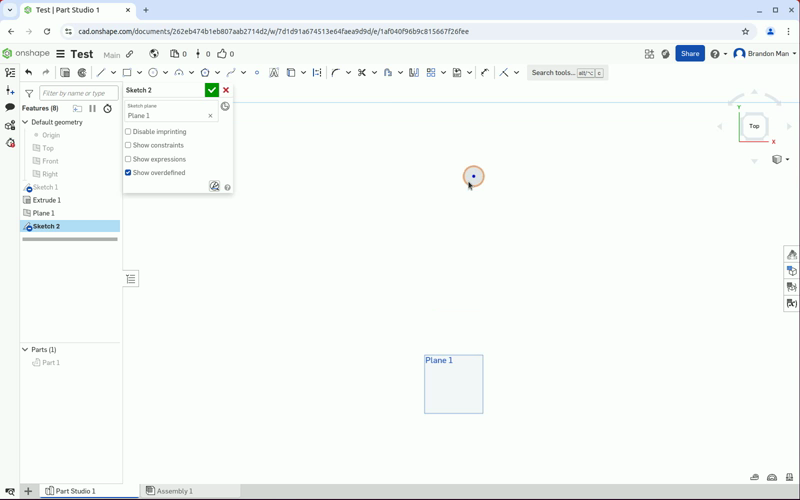
scroll(6)
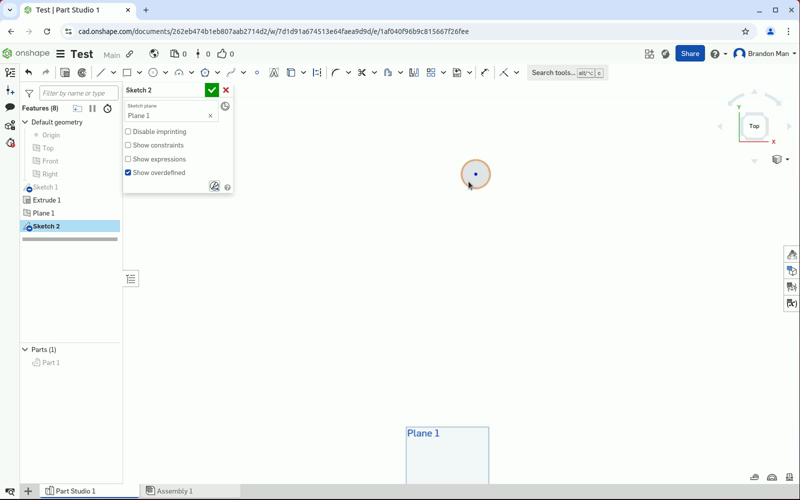
scroll(6)
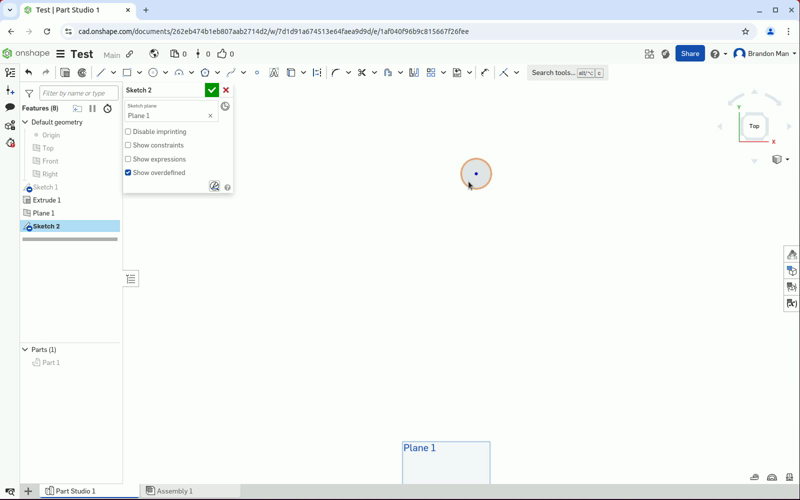
scroll(6)
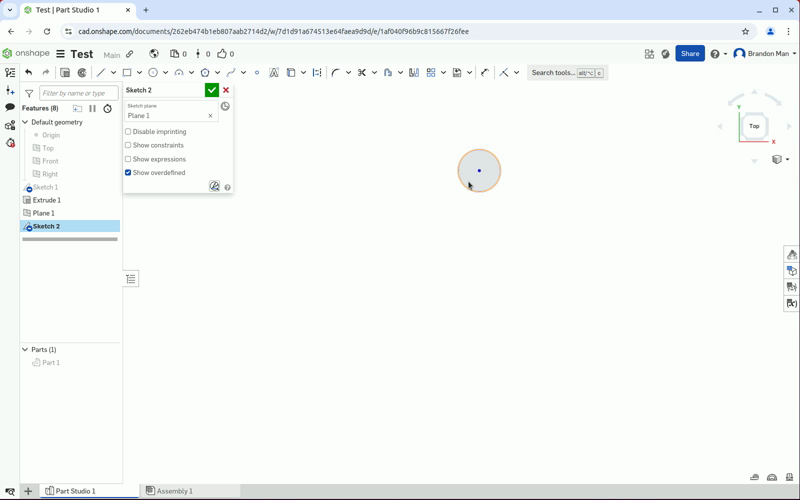
scroll(6)
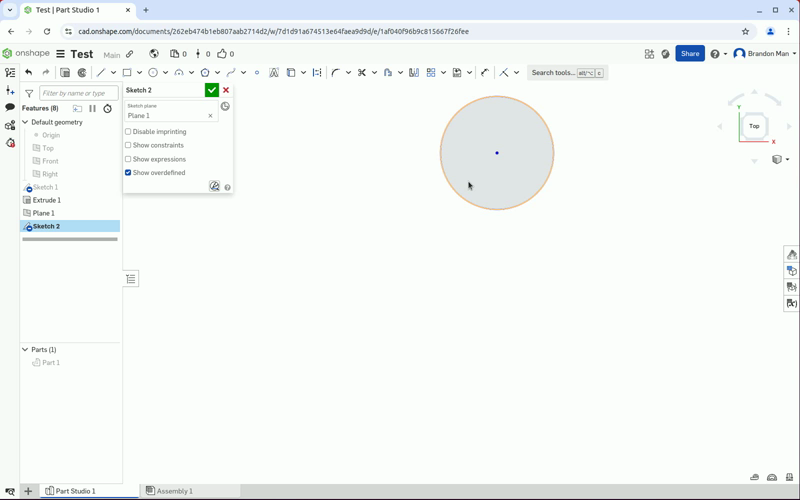
click(468, 181)
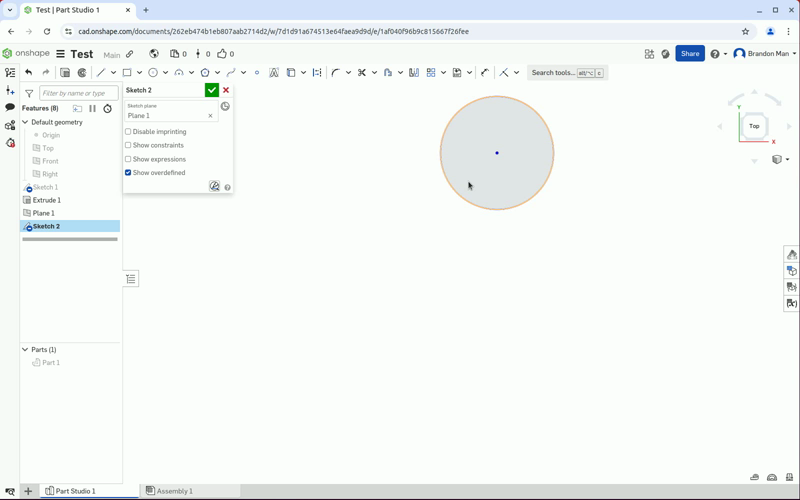
scroll(-6)
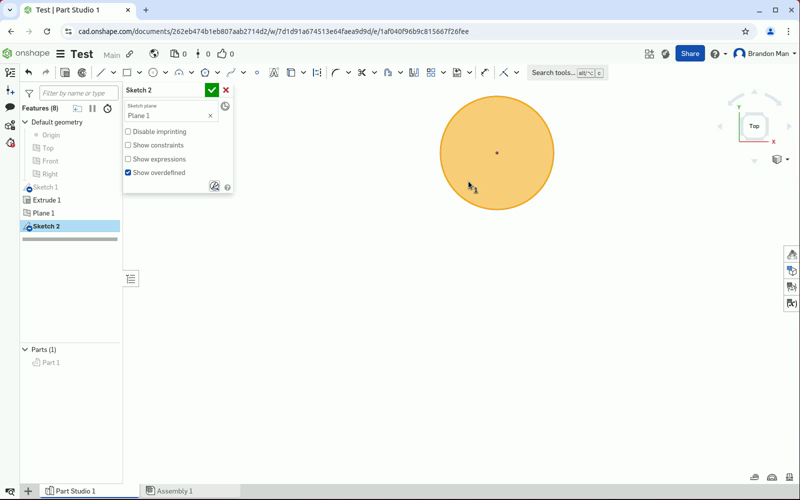
scroll(-6)
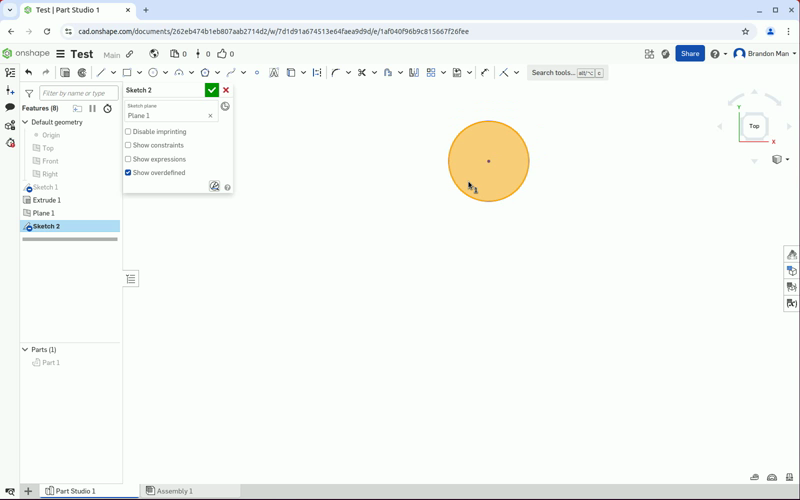
scroll(-6)
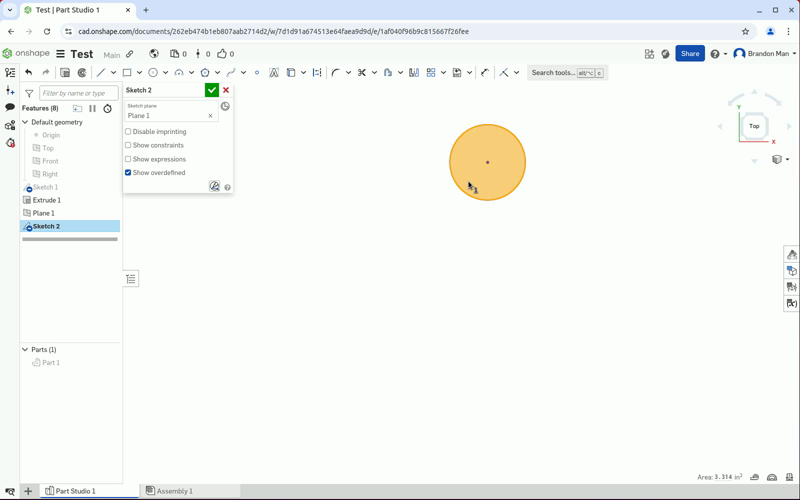
scroll(-6)
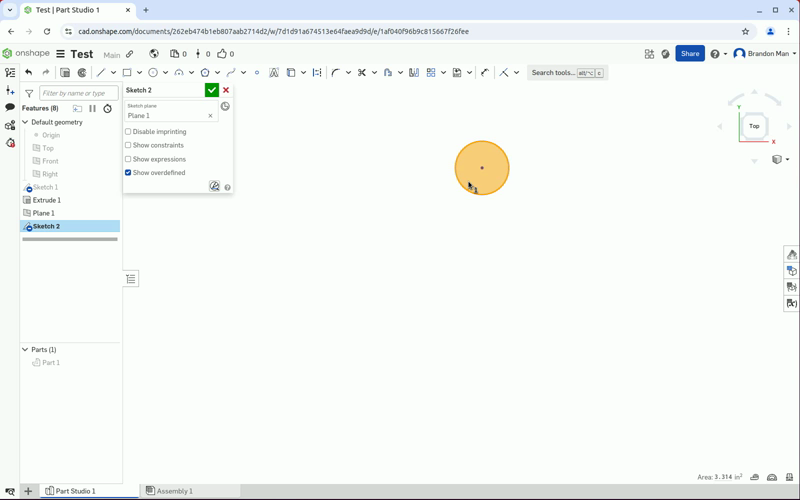
scroll(-6)
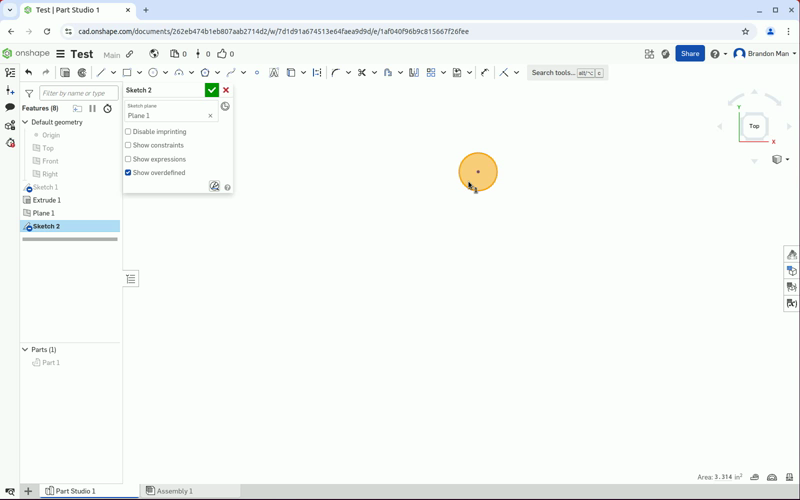
scroll(-6)
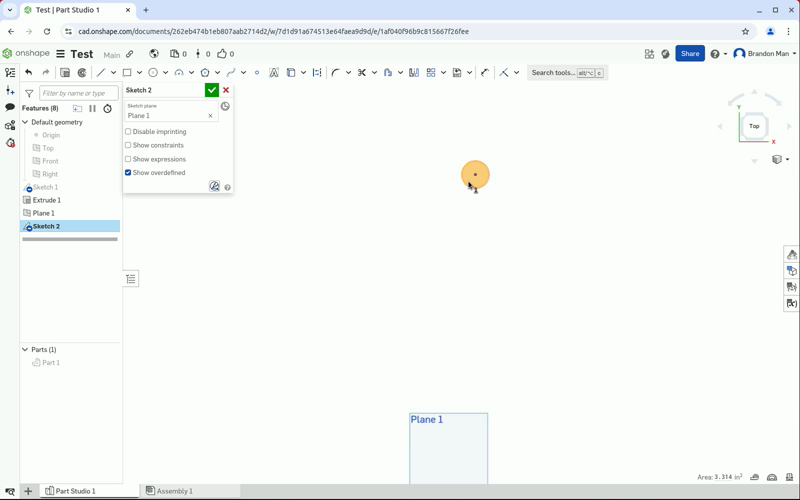
scroll(-6)
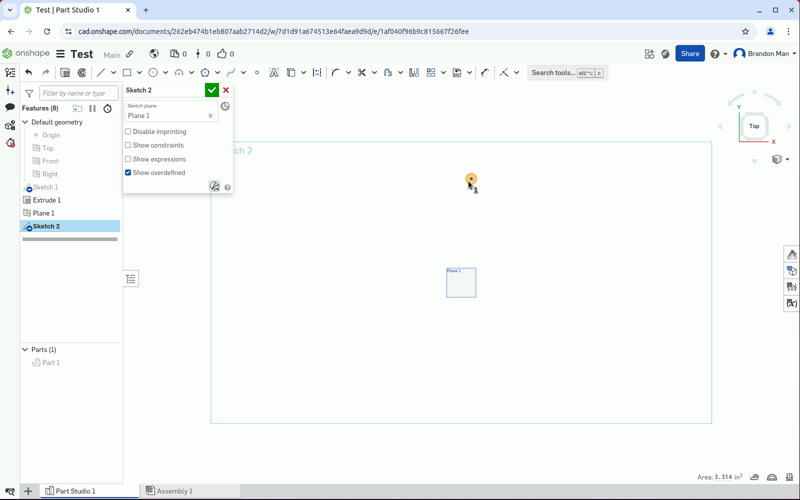
mouse_move(73, 352)
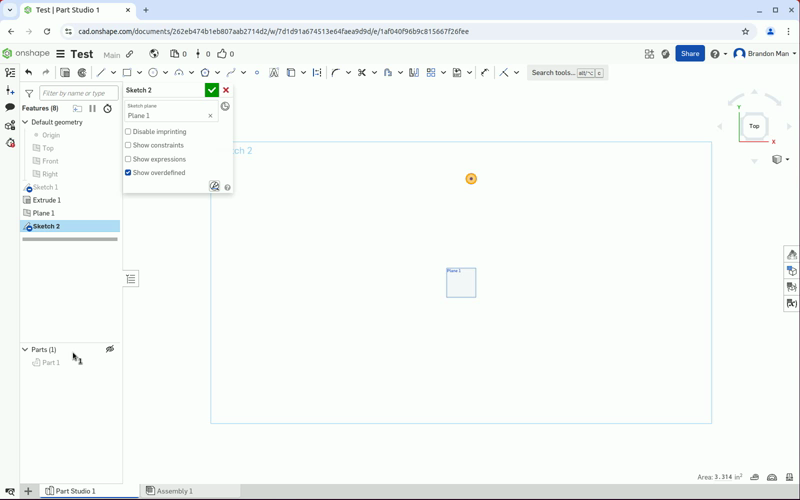
key(shift+y)
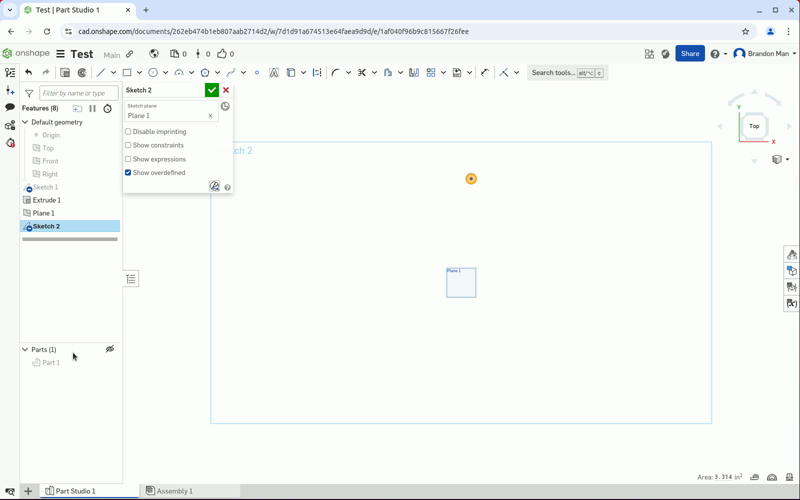
key(shift+e)
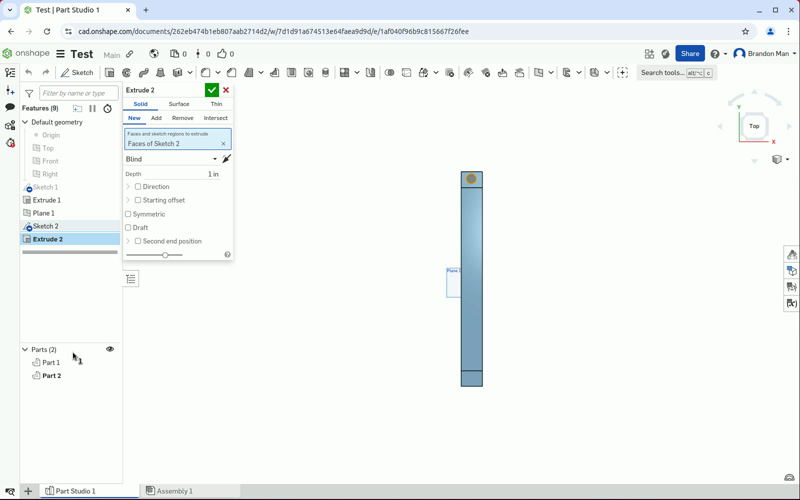
mouse_move(143, 106)
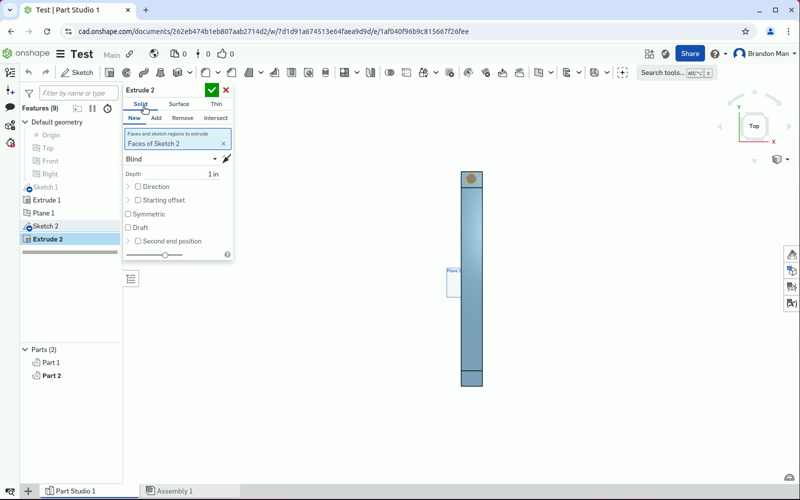
click(143, 106)
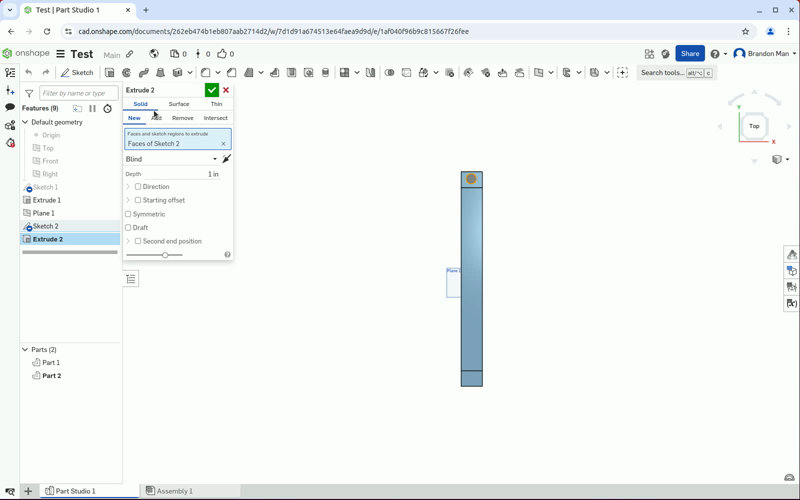
mouse_move(186, 120)
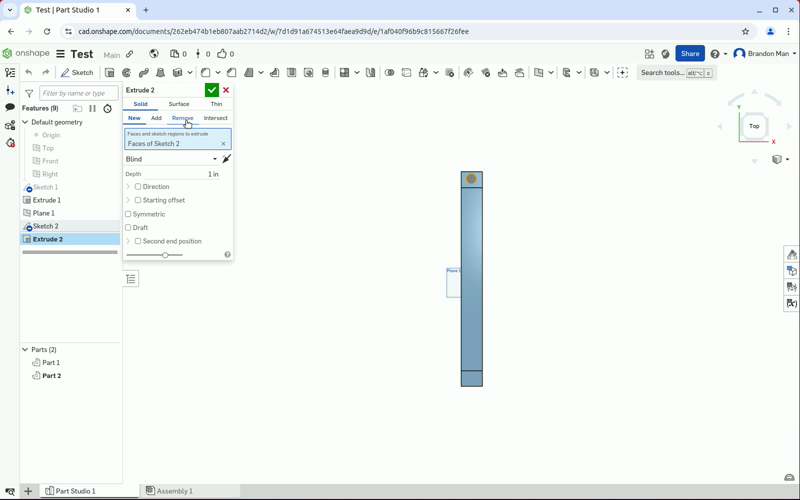
click(186, 120)
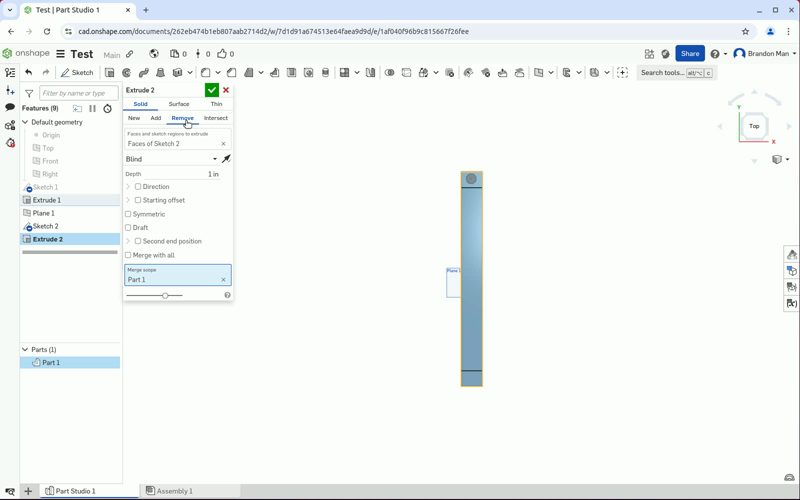
key(tab, 4)
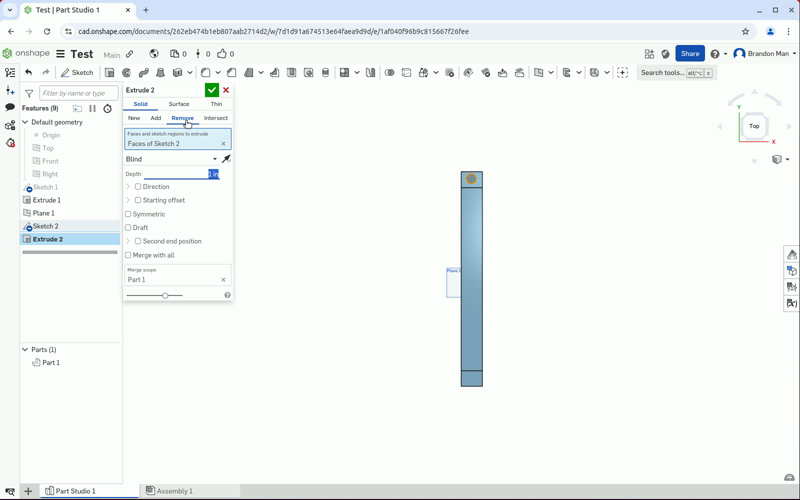
text(10.832)
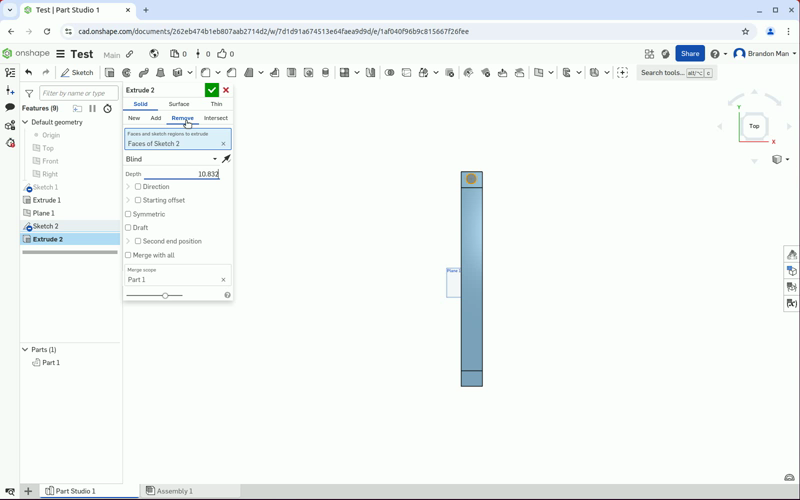
key(tab, 6)
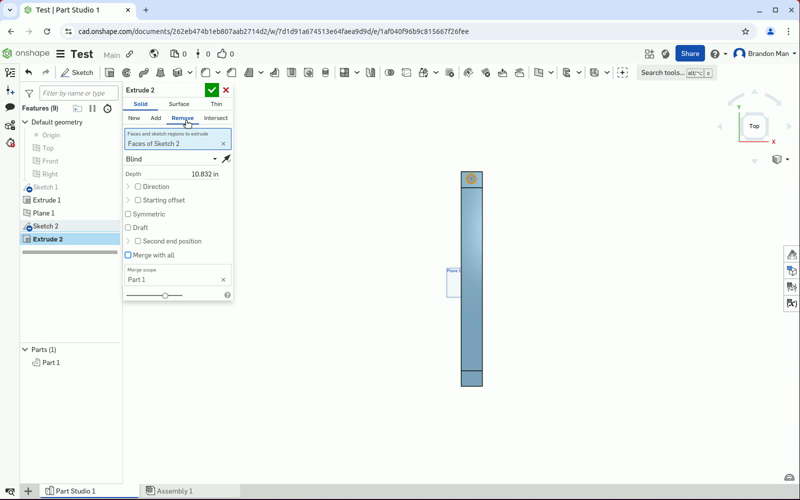
key(space)
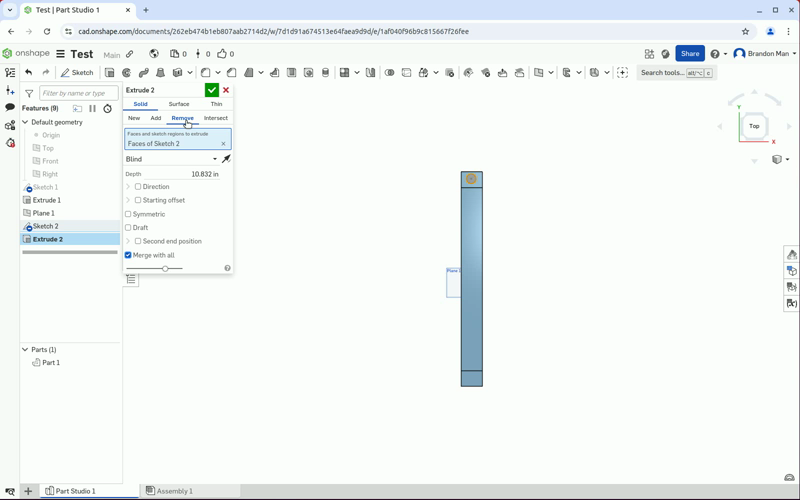
key(enter)
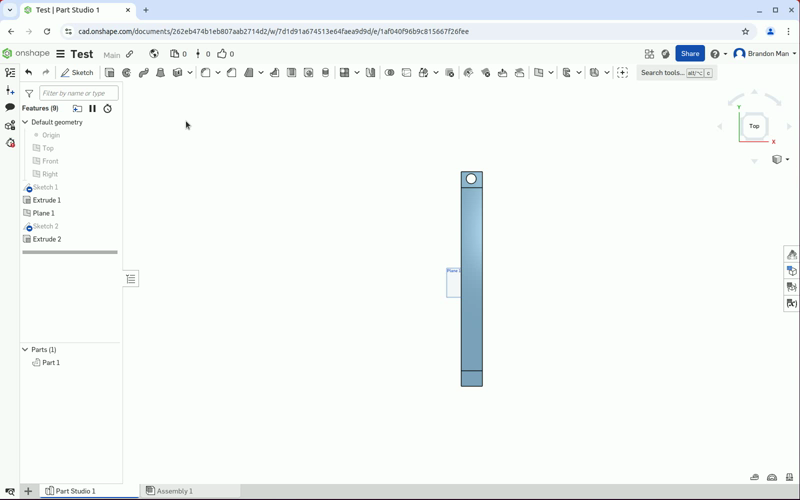
key(shift+h)
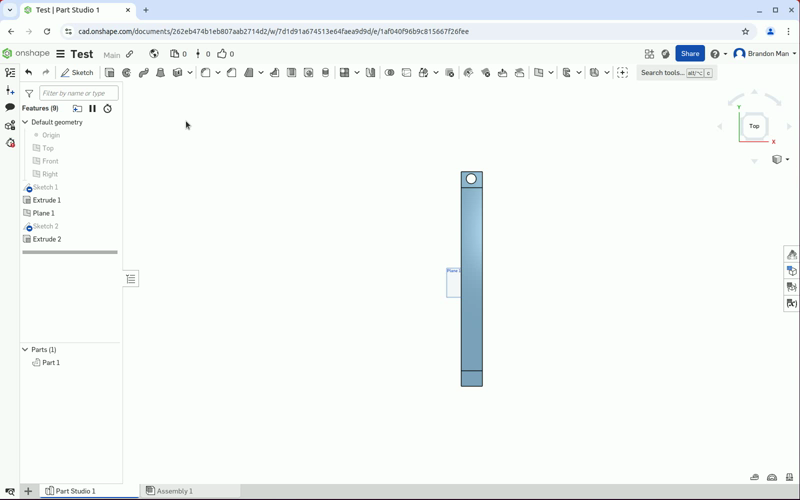
key(shift+h)
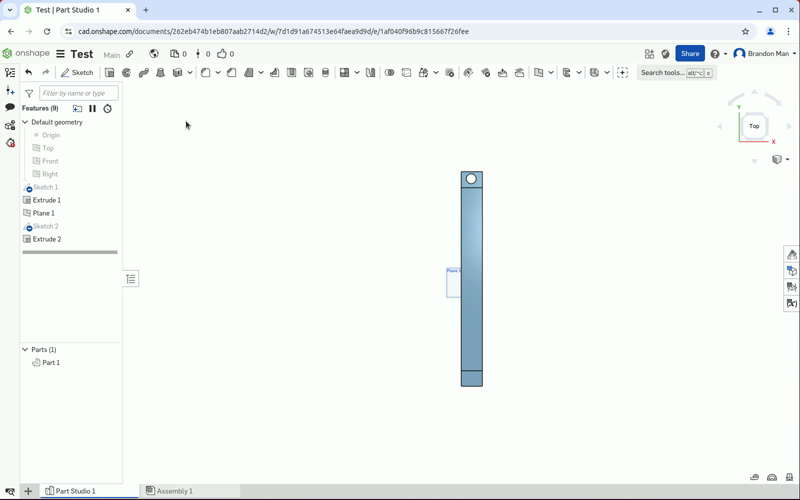
mouse_move(73, 189)
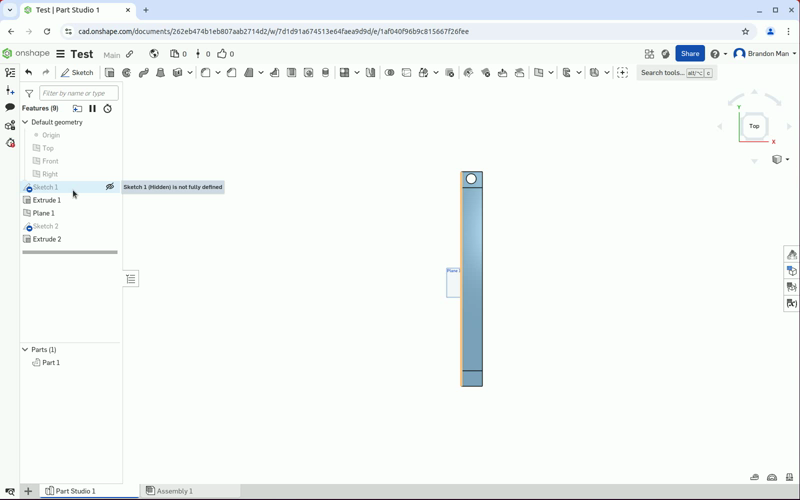
click(73, 189)
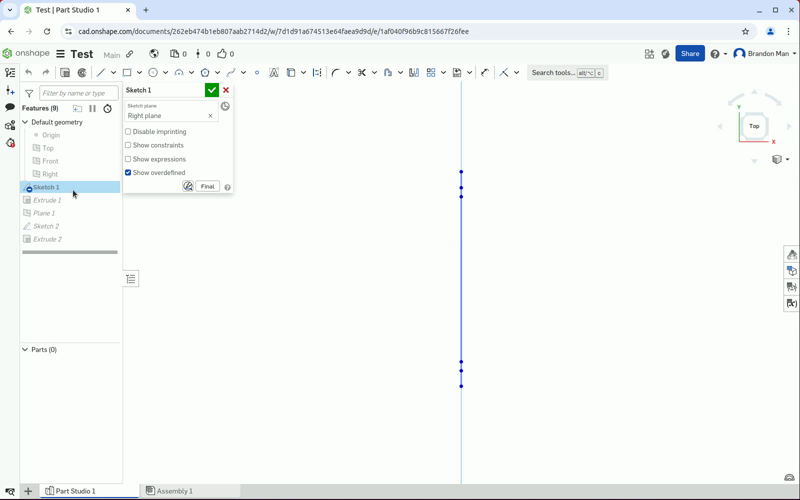
mouse_move(229, 92)
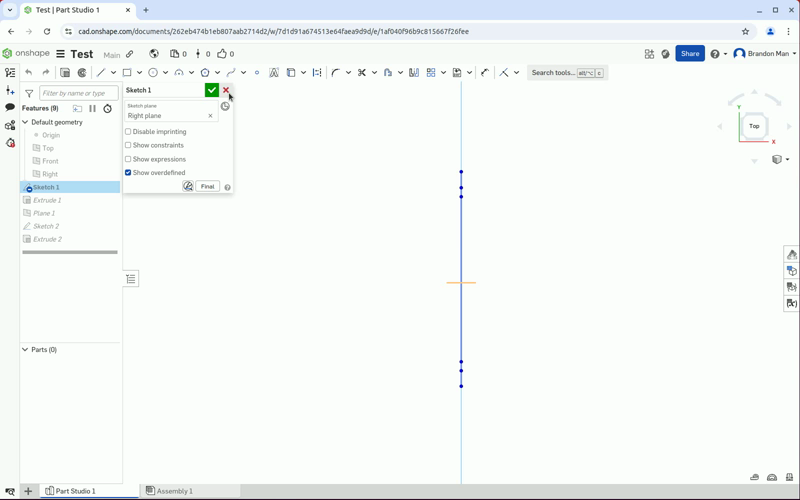
click(229, 92)
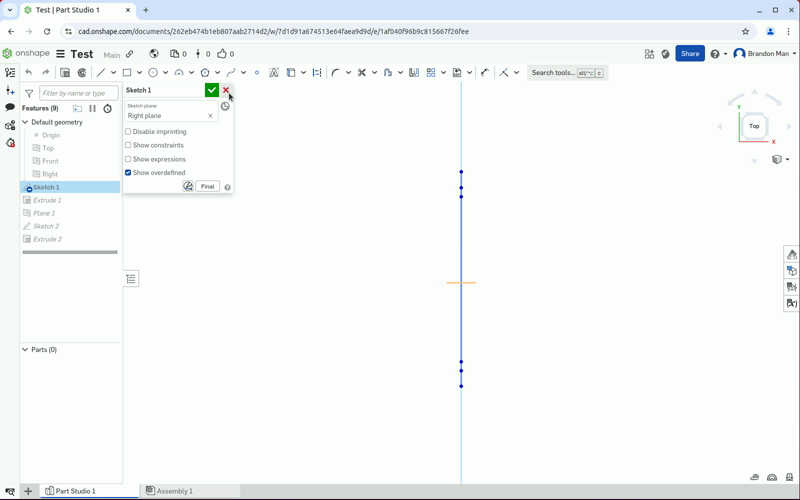
key(shift+s)
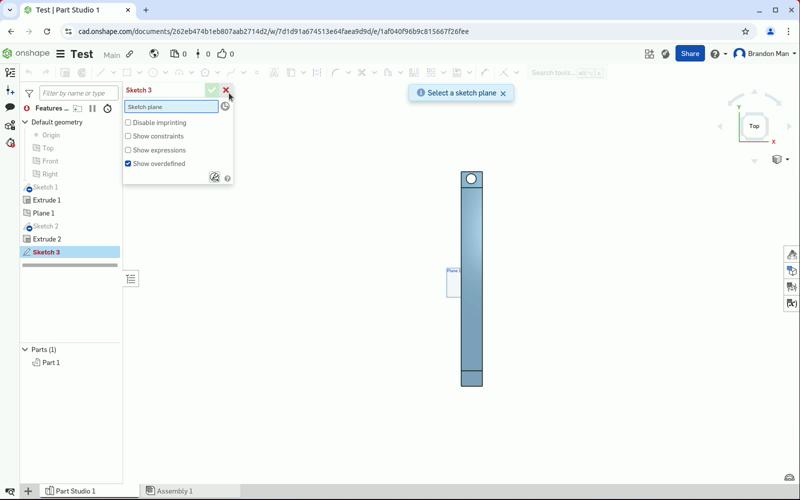
mouse_move(73, 215)
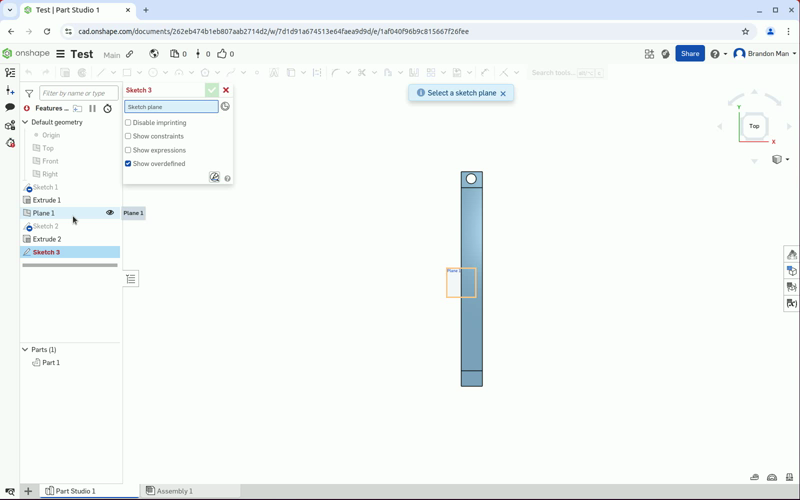
click(73, 215)
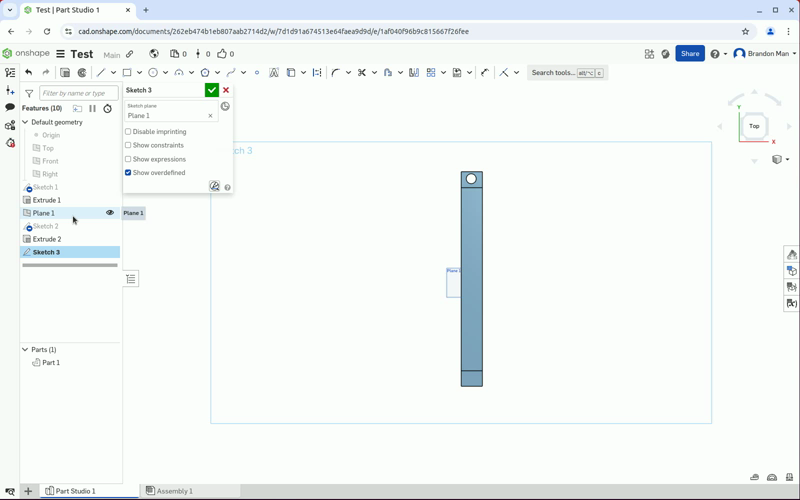
mouse_move(73, 352)
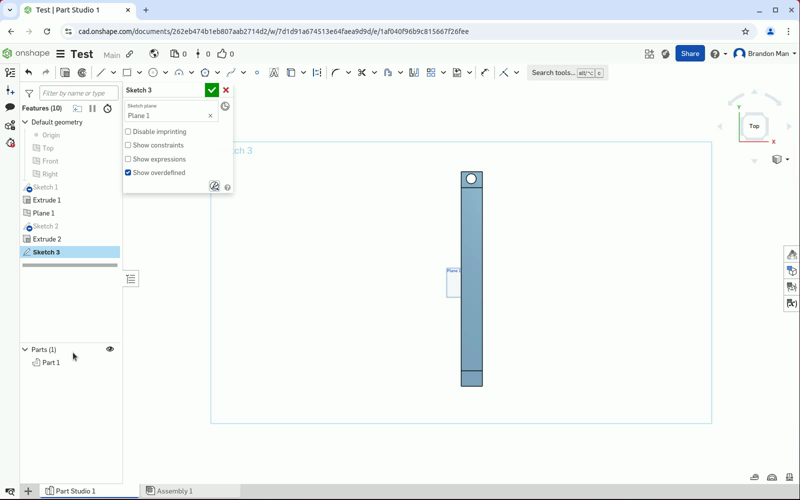
key(y)
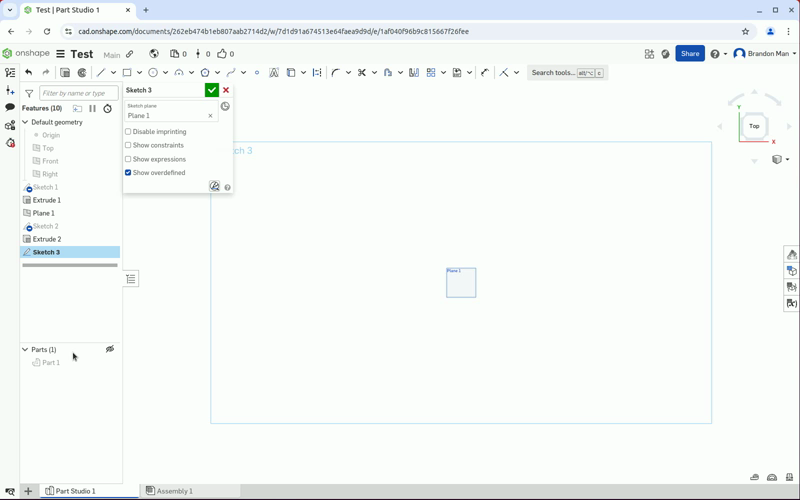
key(c)
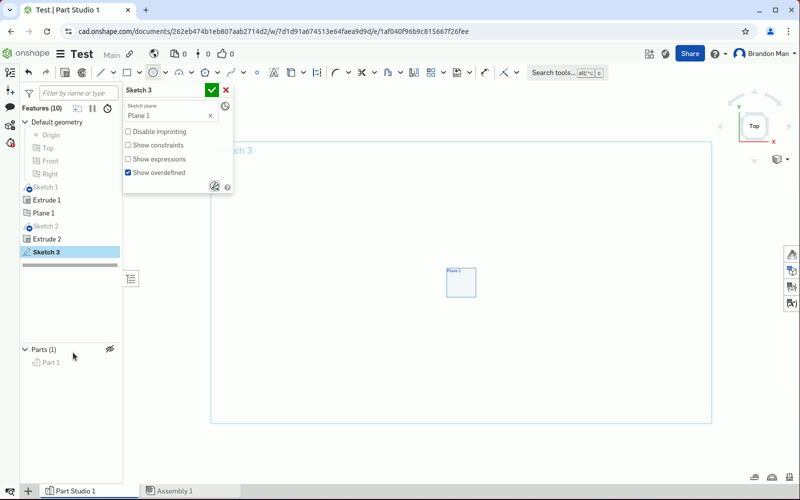
key_down(shift)
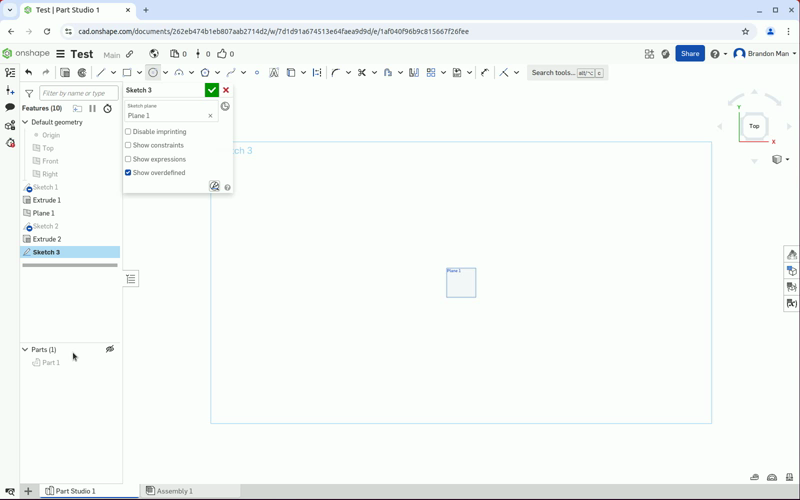
mouse_move(471, 378)
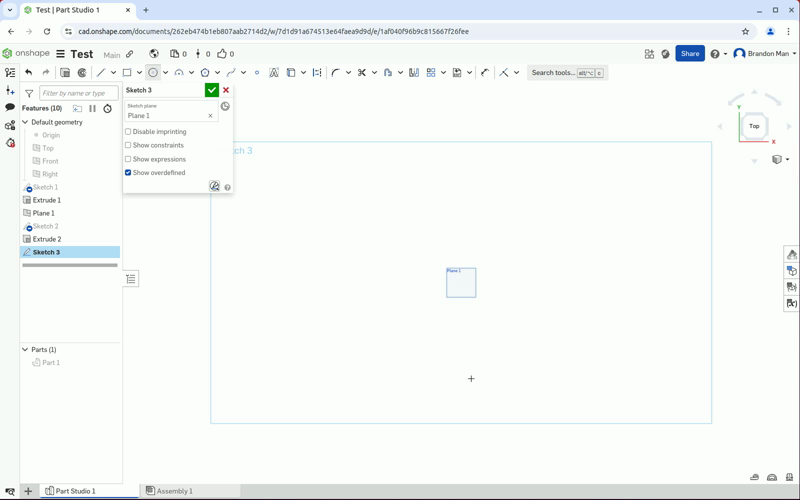
click(471, 378)
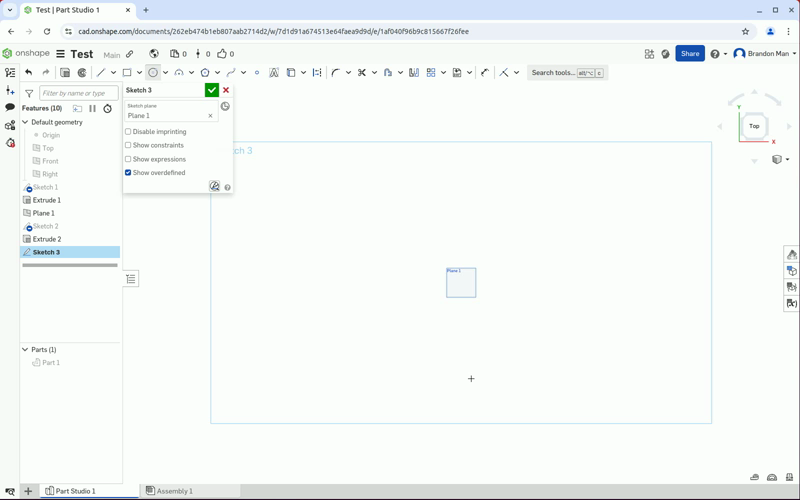
key_up(shift)
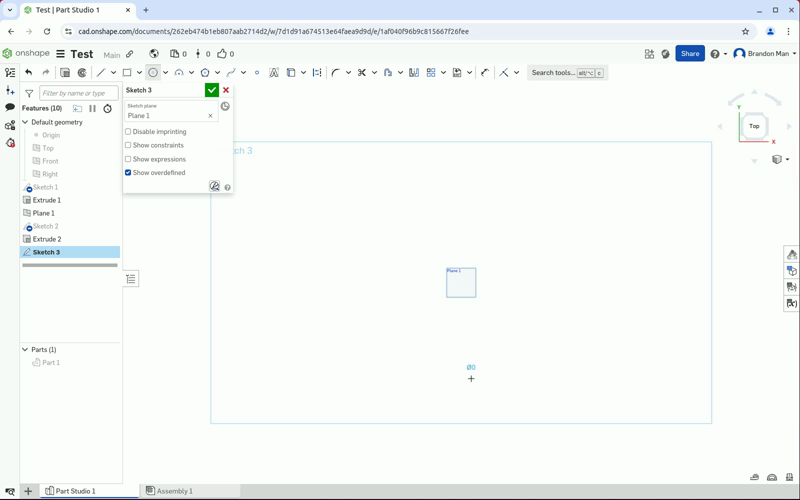
mouse_move(476, 378)
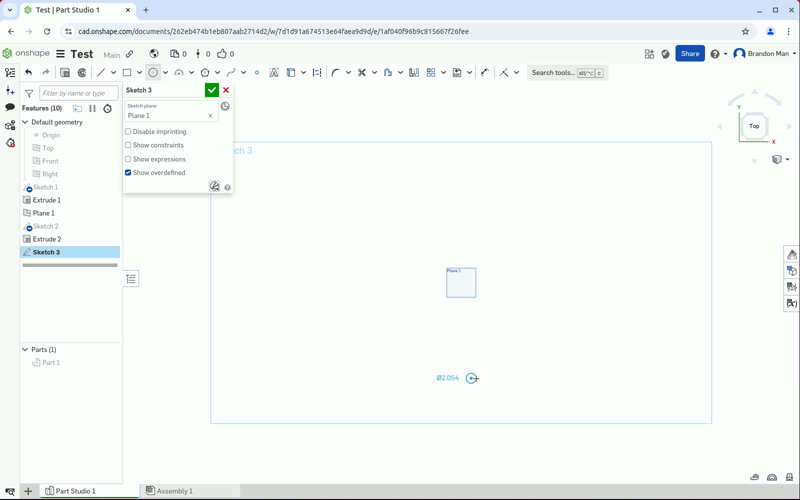
click(476, 378)
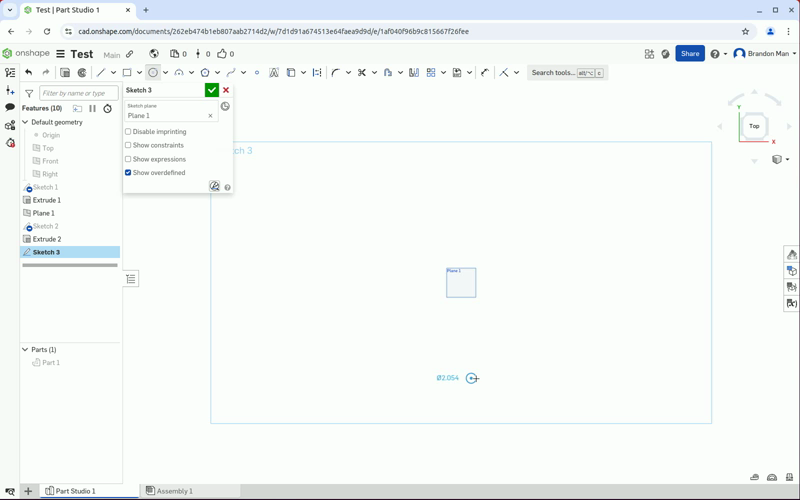
key(esc)
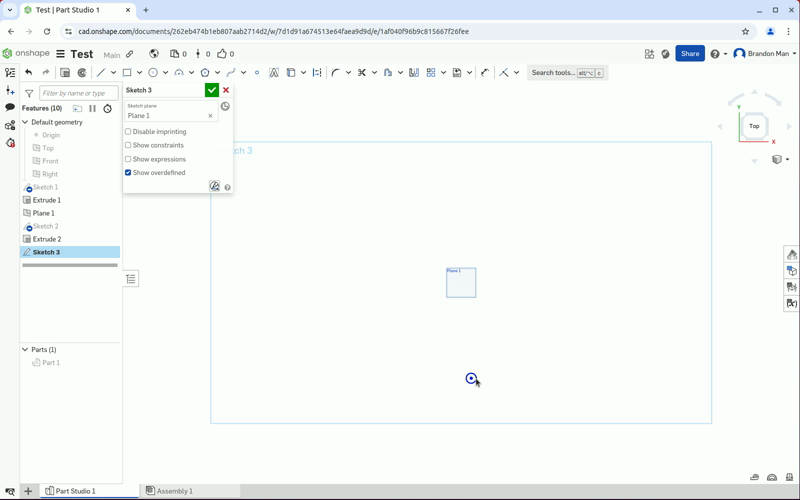
mouse_move(469, 376)
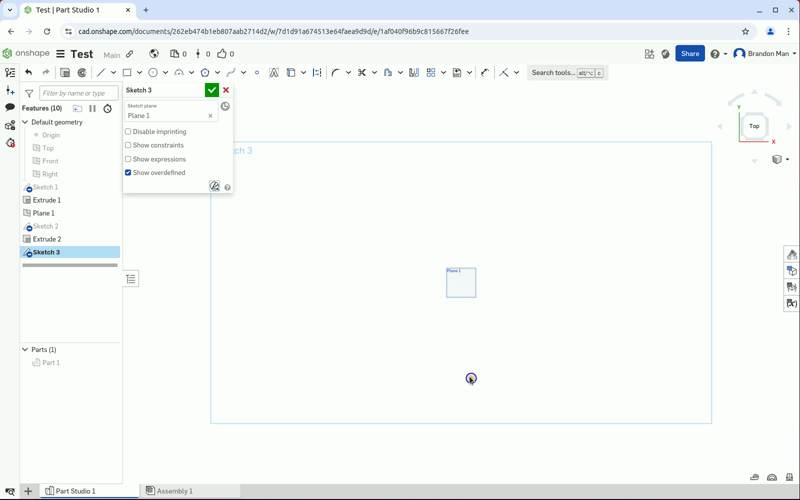
scroll(6)
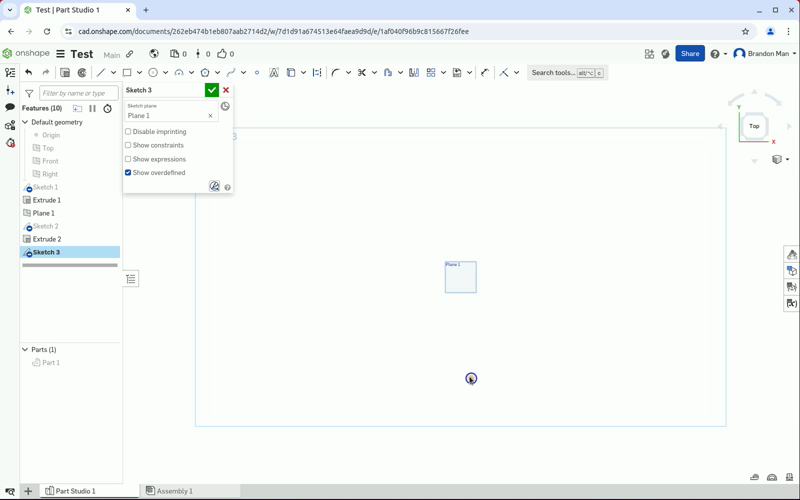
scroll(6)
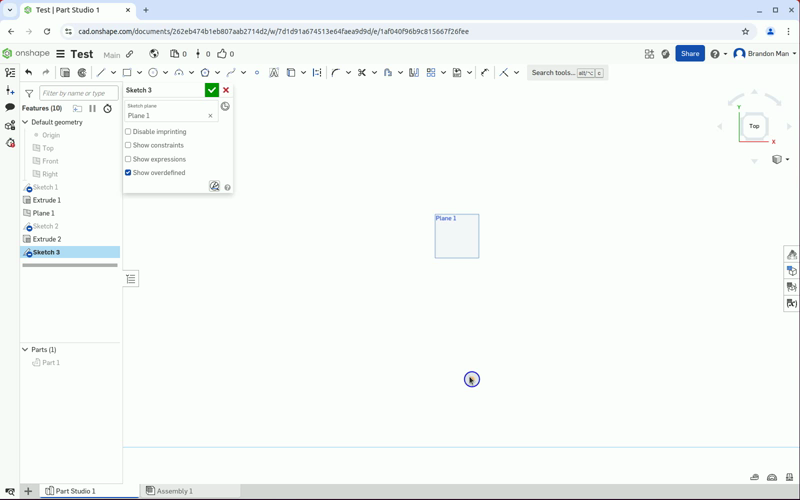
scroll(6)
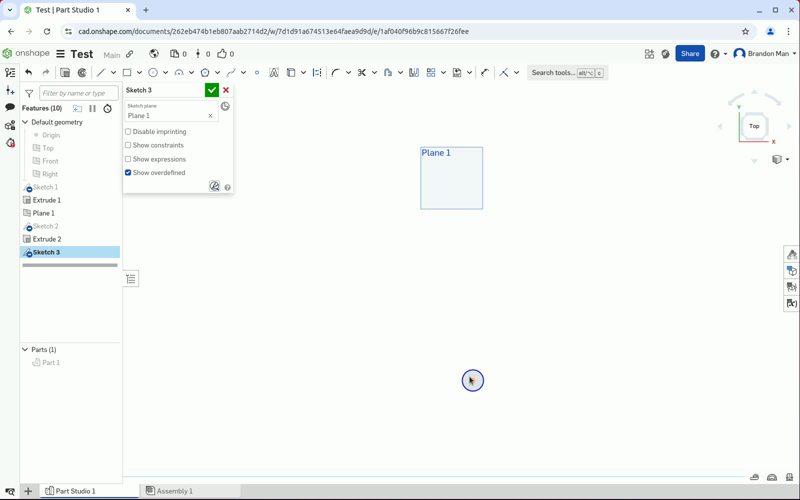
scroll(6)
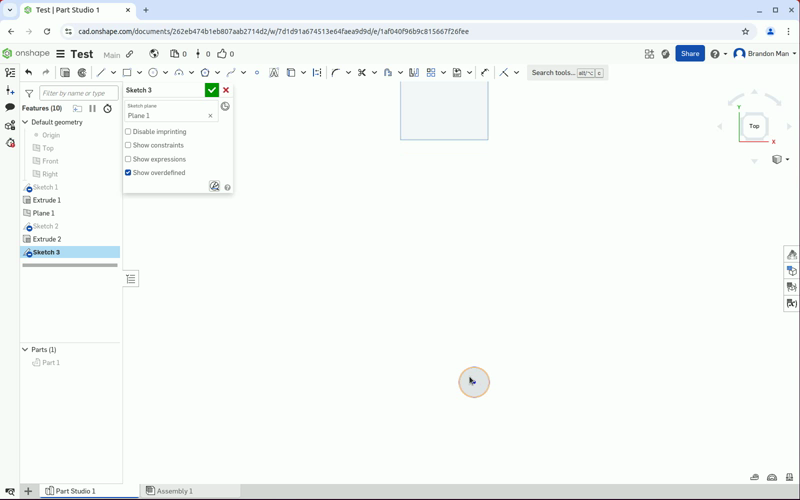
scroll(6)
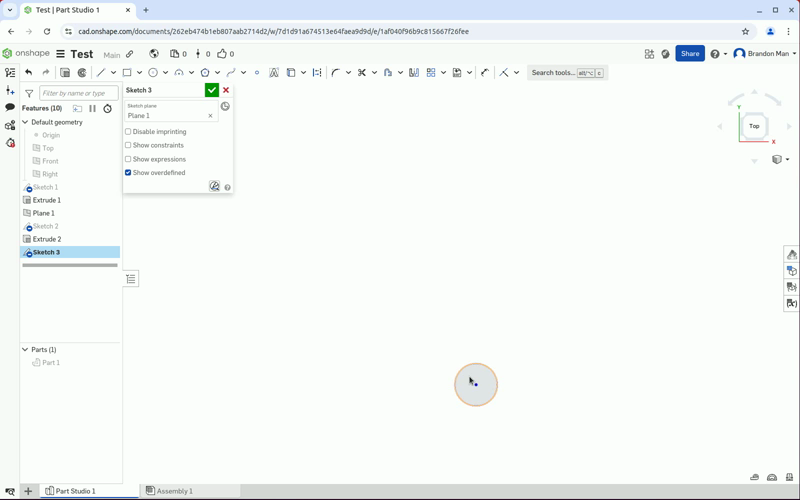
scroll(6)
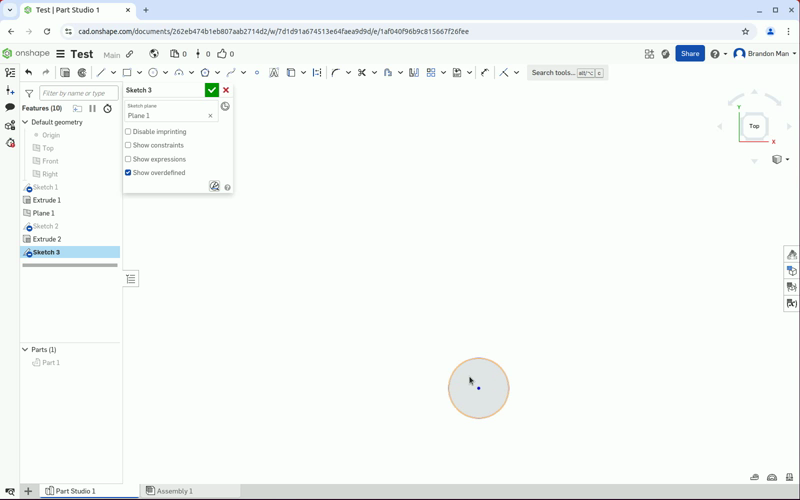
scroll(6)
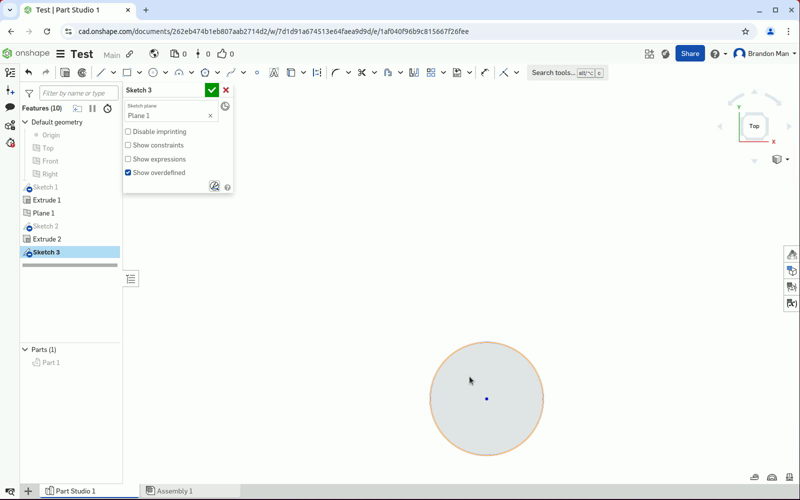
click(469, 376)
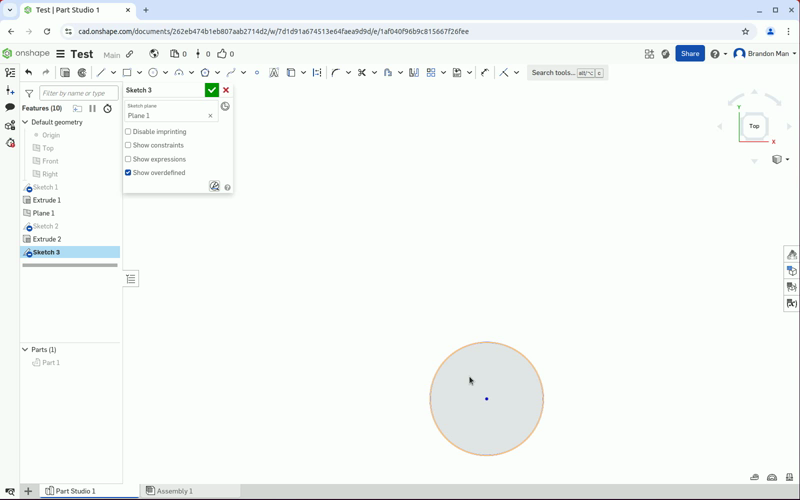
scroll(-6)
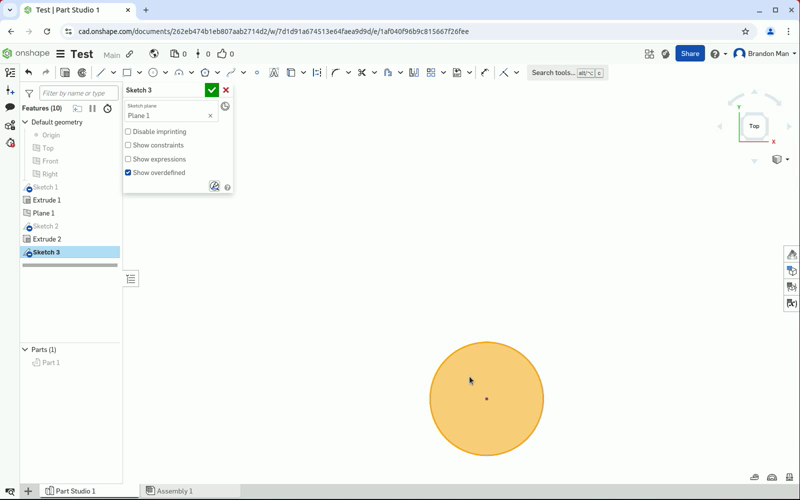
scroll(-6)
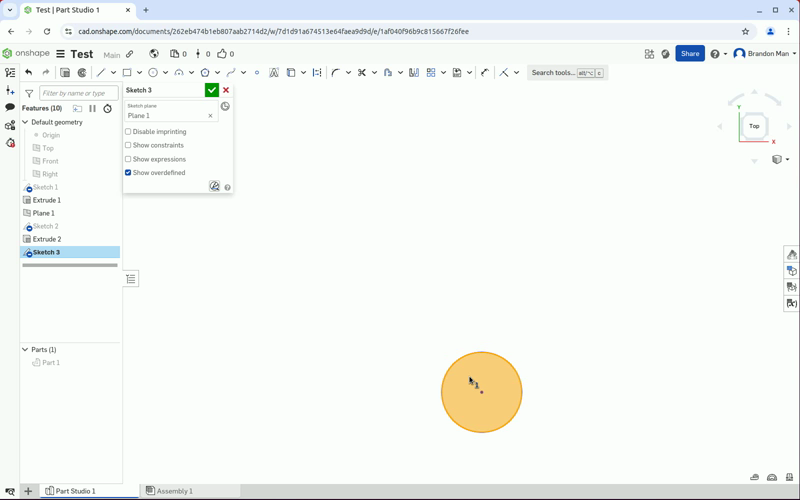
scroll(-6)
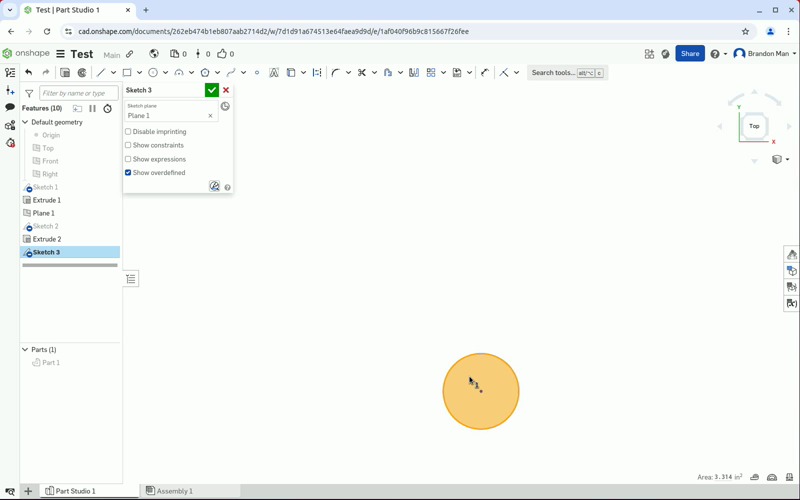
scroll(-6)
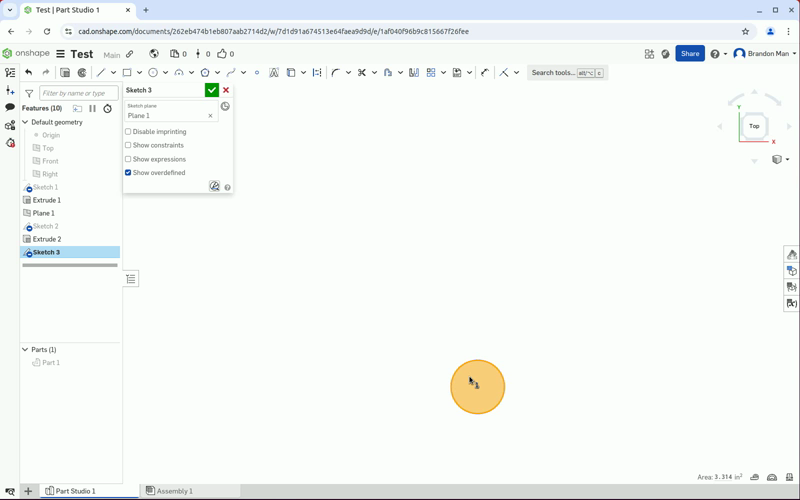
scroll(-6)
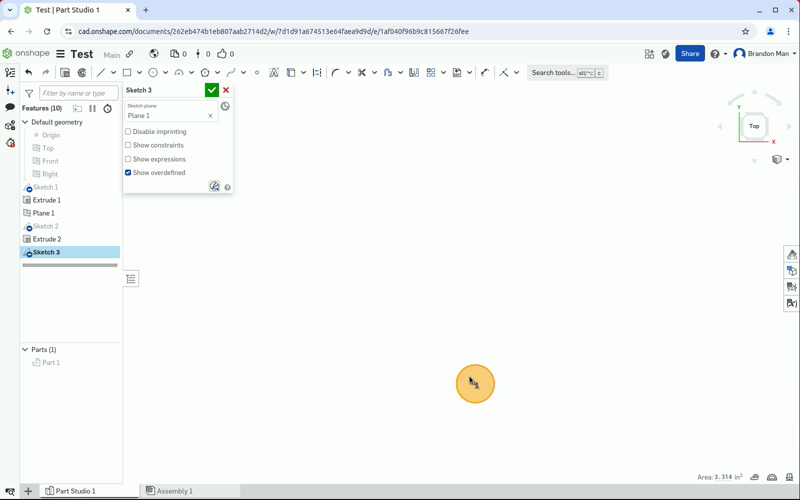
scroll(-6)
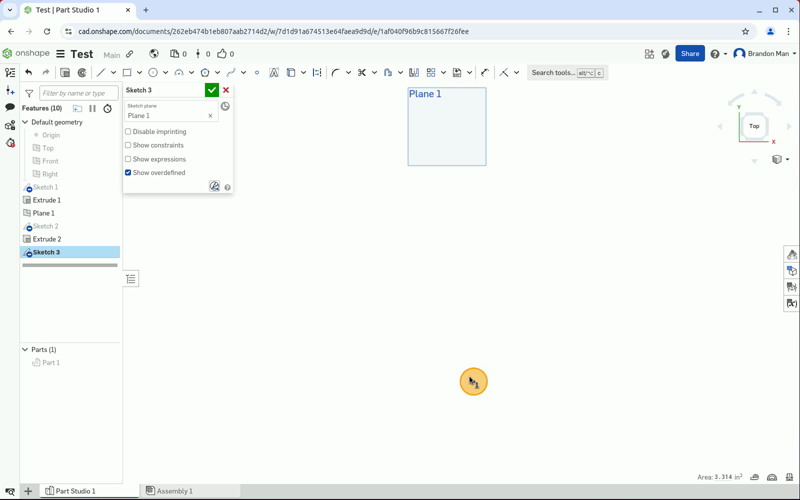
scroll(-6)
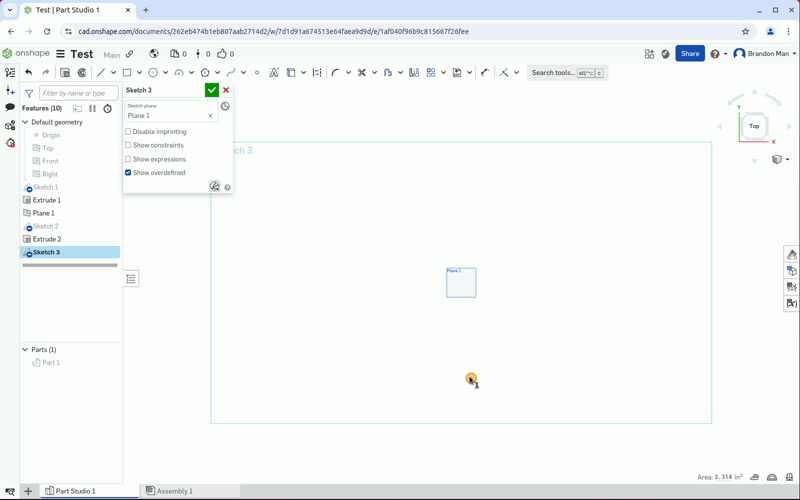
mouse_move(73, 352)
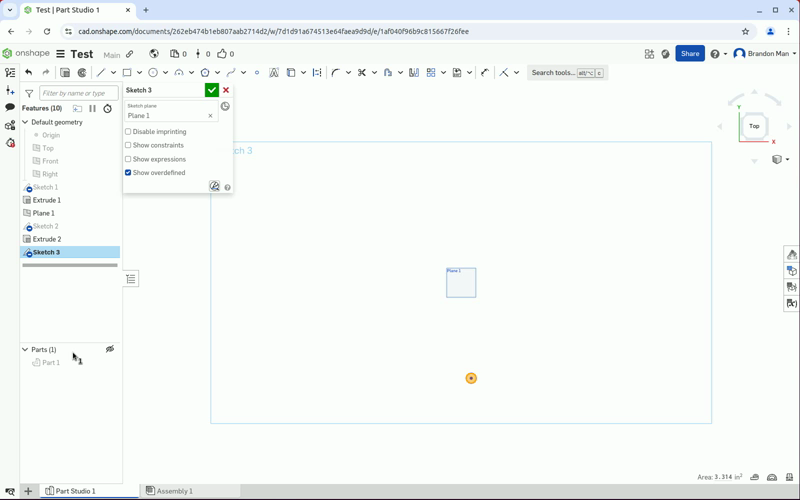
key(shift+y)
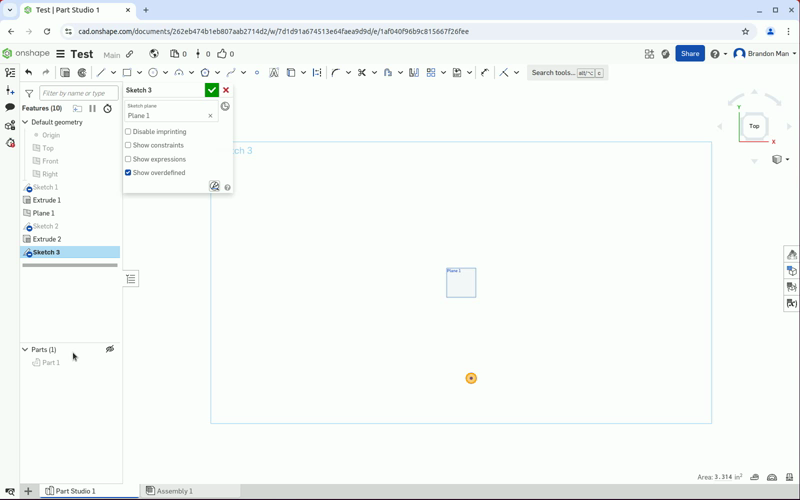
key(shift+e)
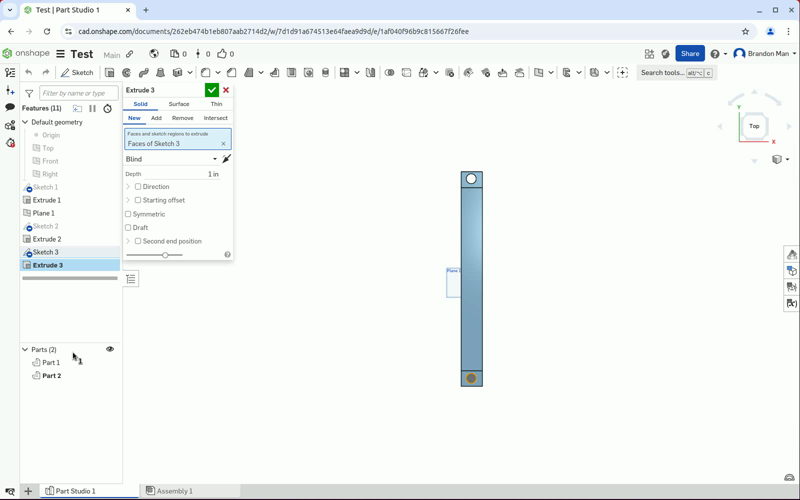
mouse_move(143, 106)
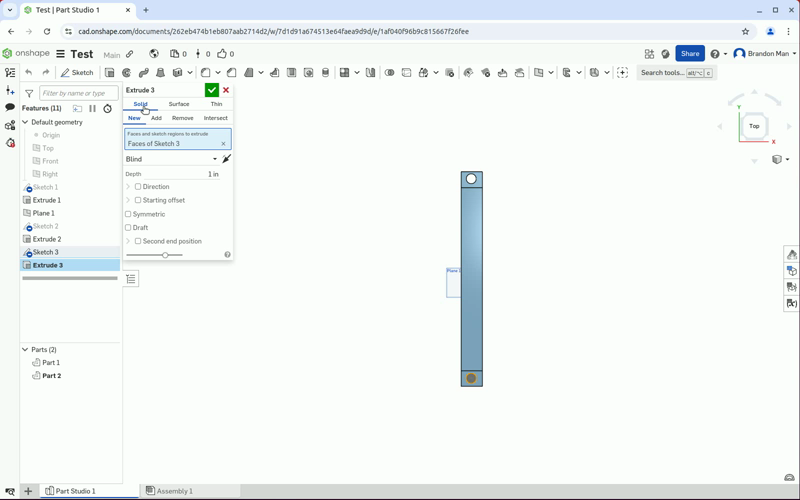
click(143, 106)
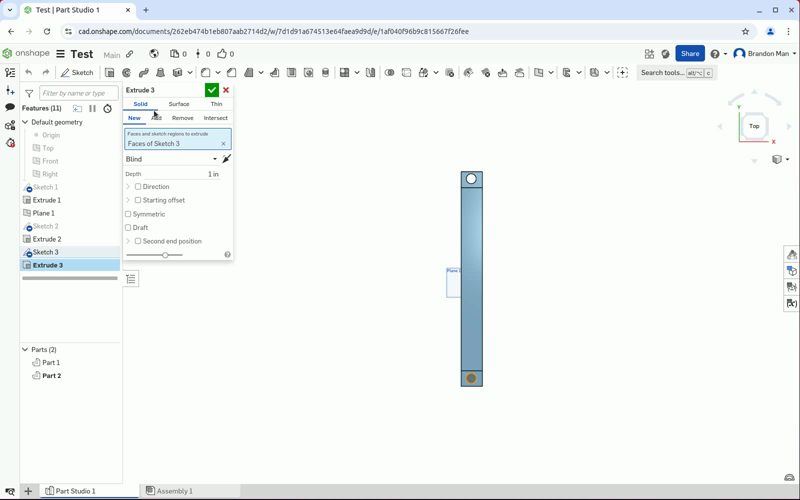
mouse_move(186, 120)
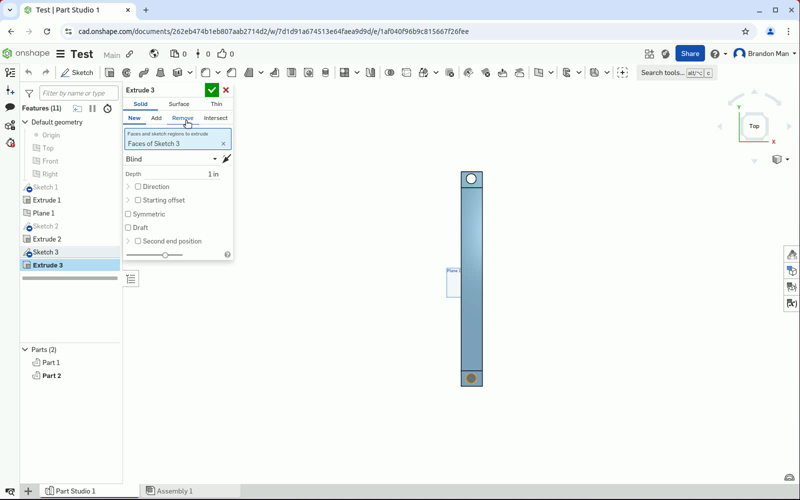
click(186, 120)
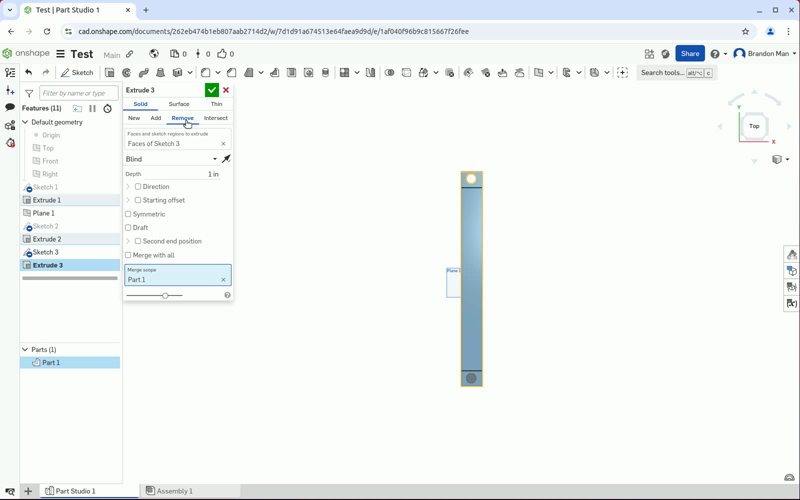
key(tab, 4)
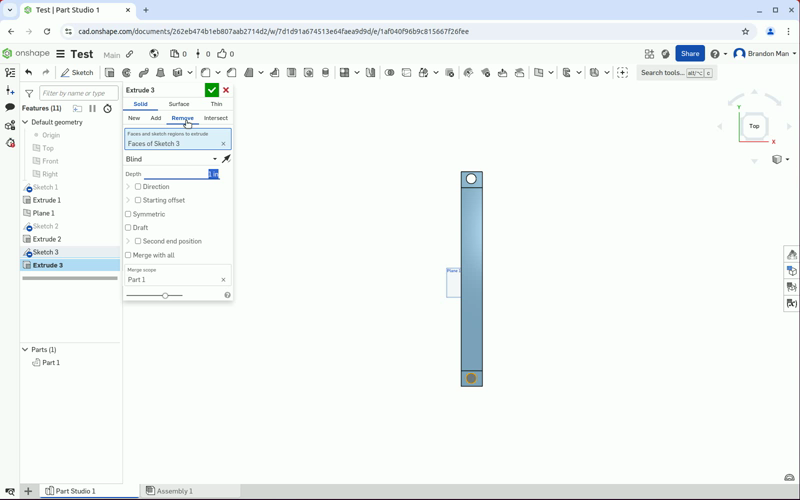
text(10.832)
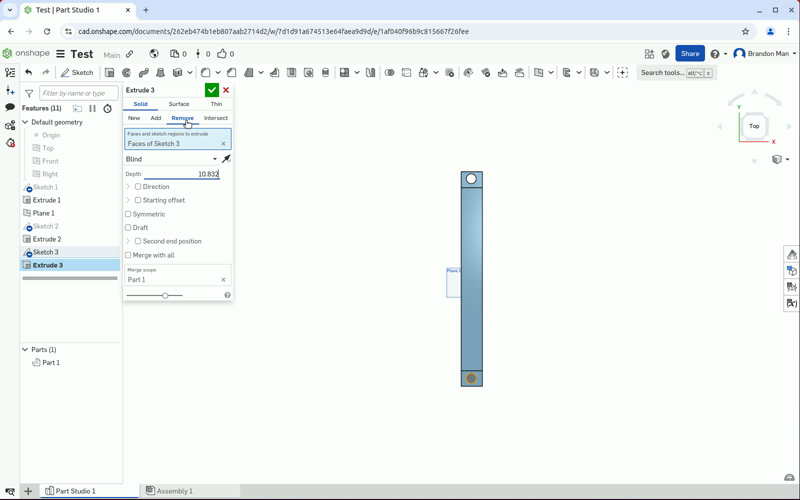
key(tab, 6)
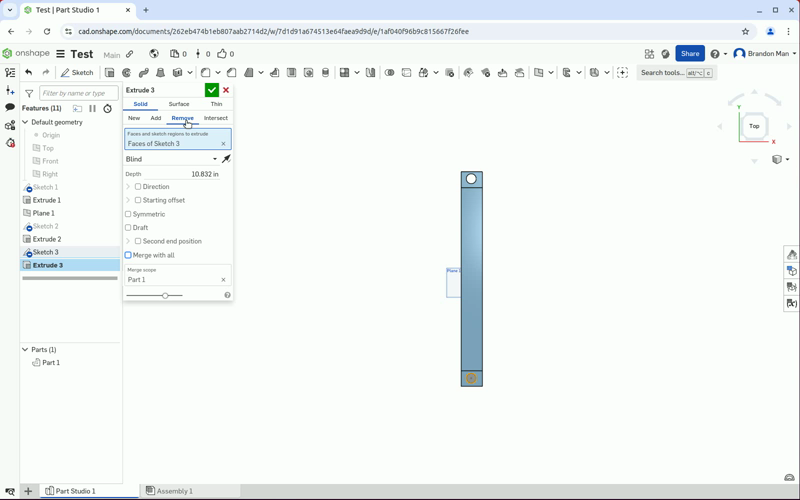
key(space)
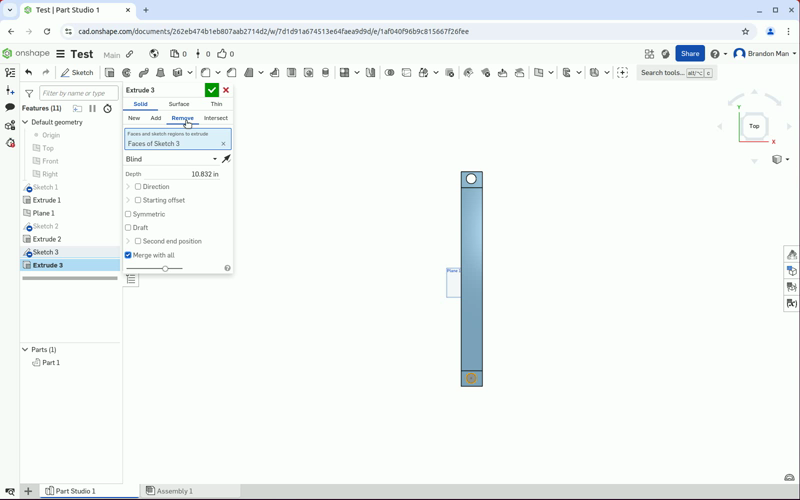
key(enter)
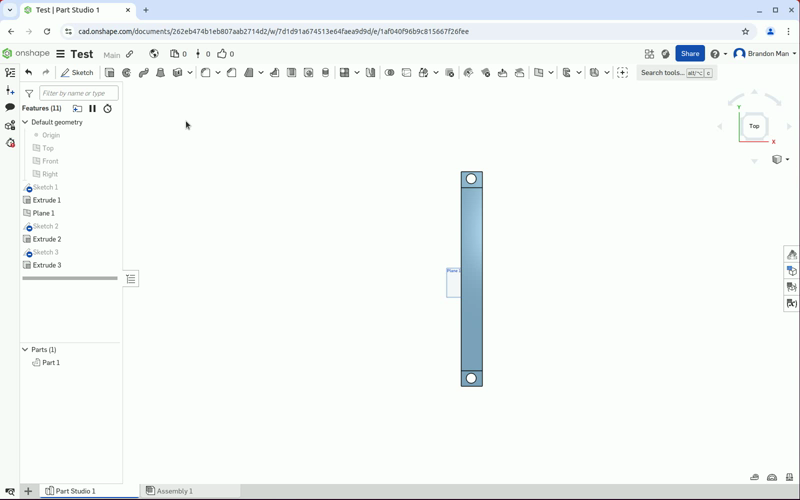
key(shift+h)
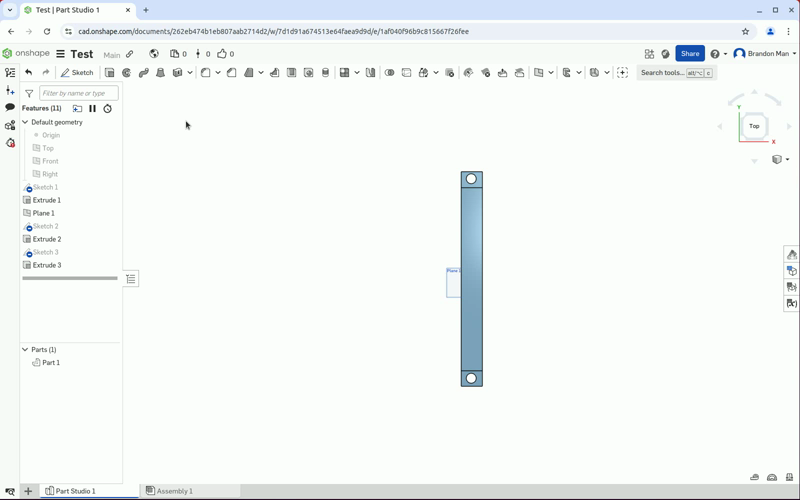
key(shift+h)
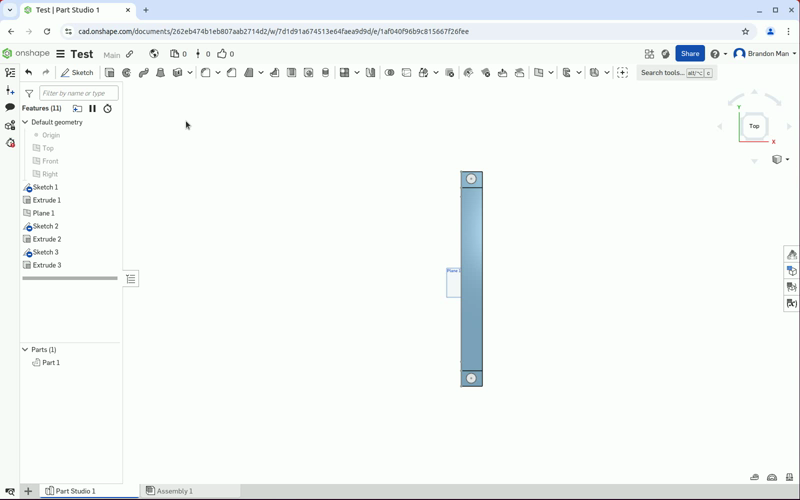
key(shift+7)
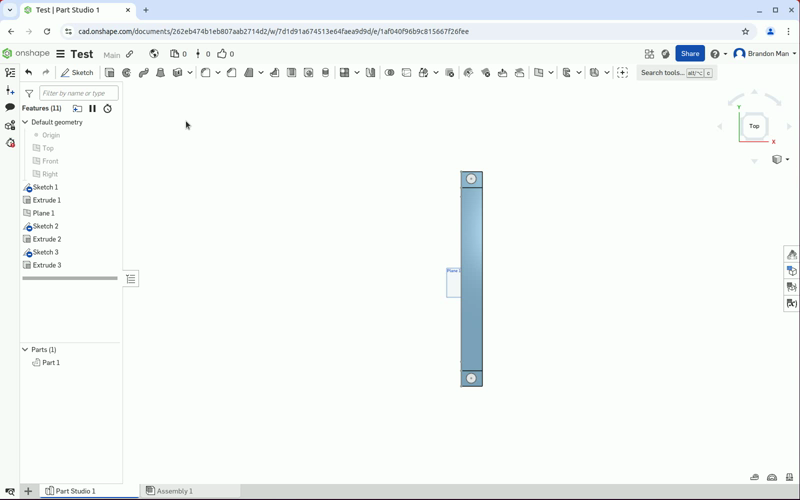
key(up, 3)
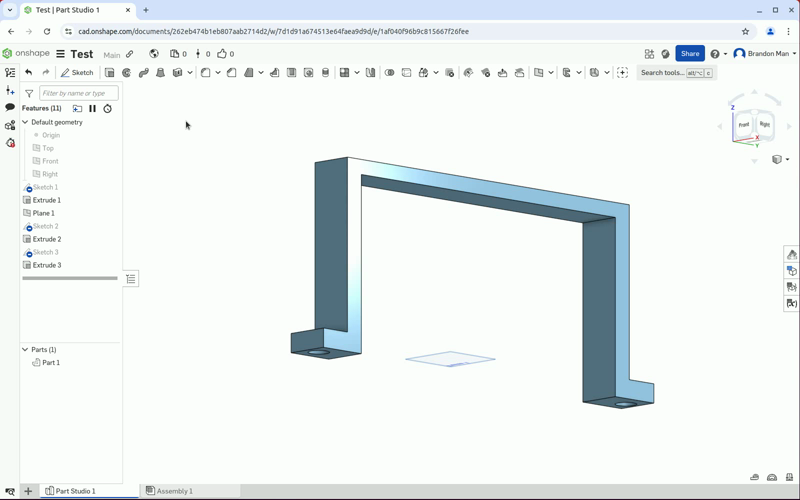
key(left, 3)
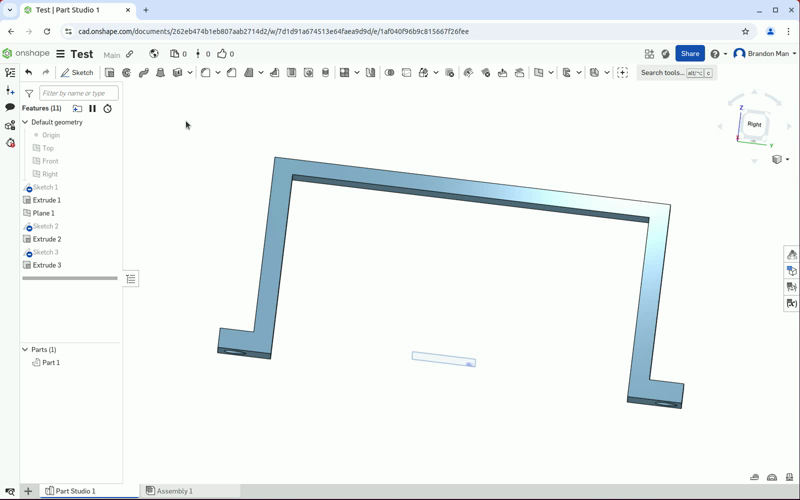
key(right, 3)
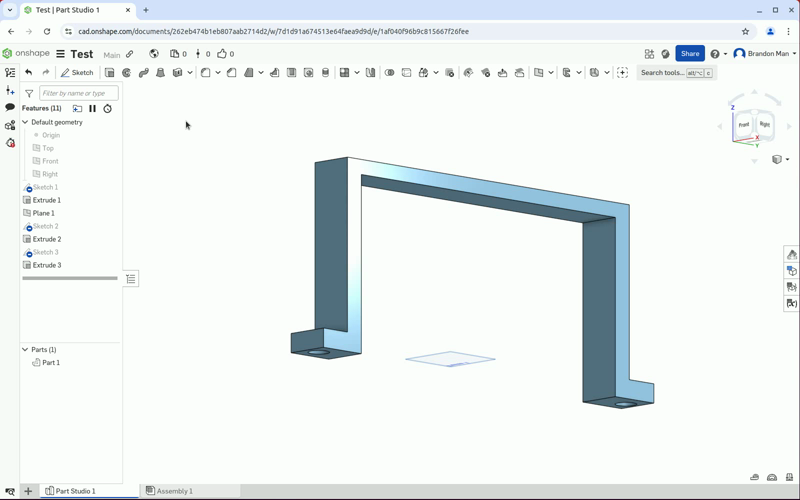
key(down, 3)
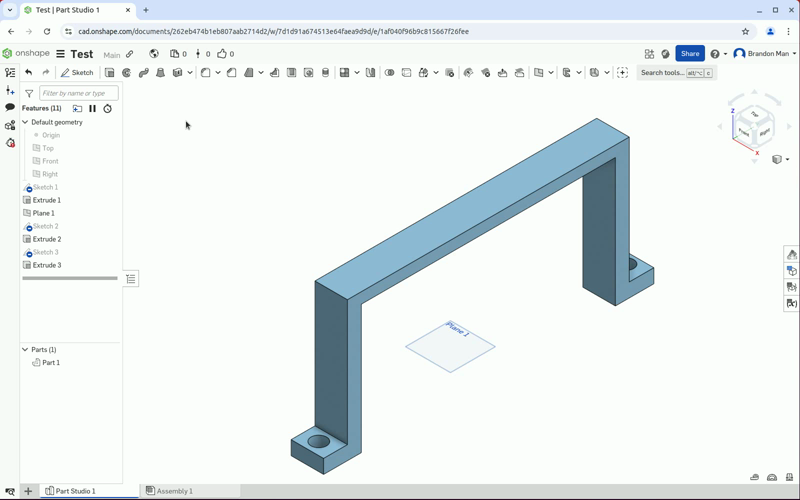
mouse_move(73, 189)
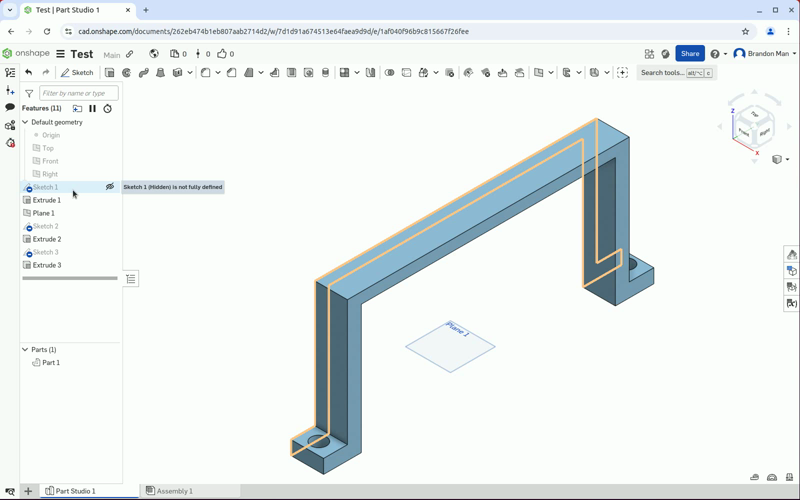
click(73, 189)